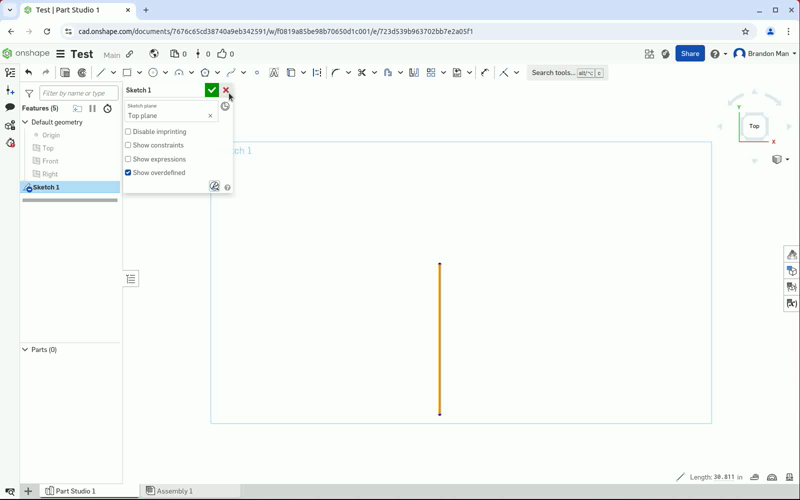
key(shift+h)
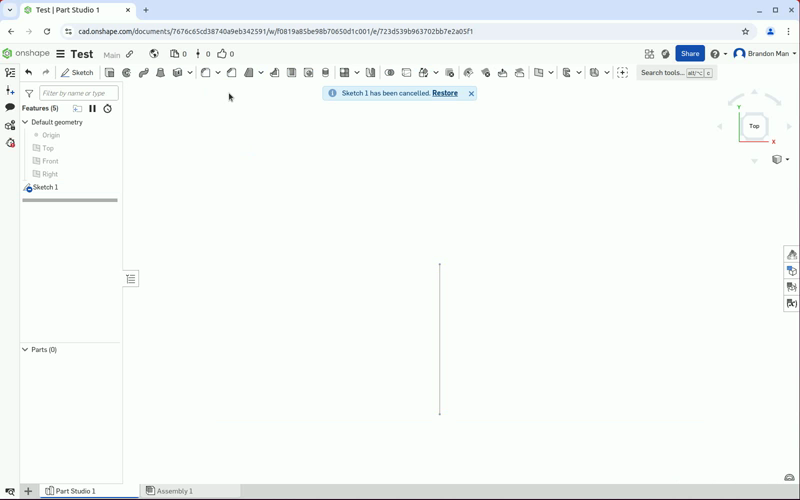
key(shift+s)
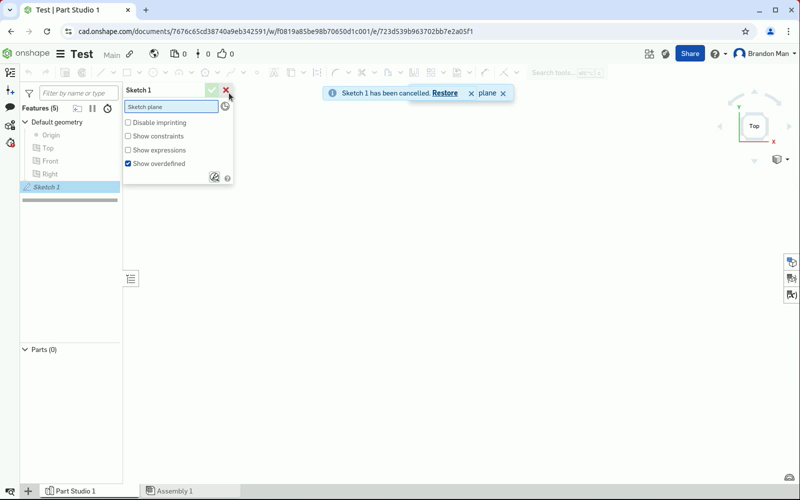
mouse_move(73, 150)
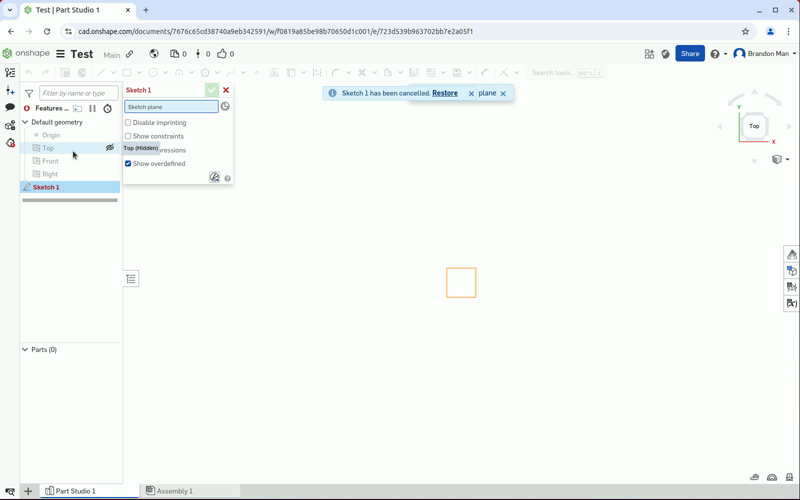
click(73, 150)
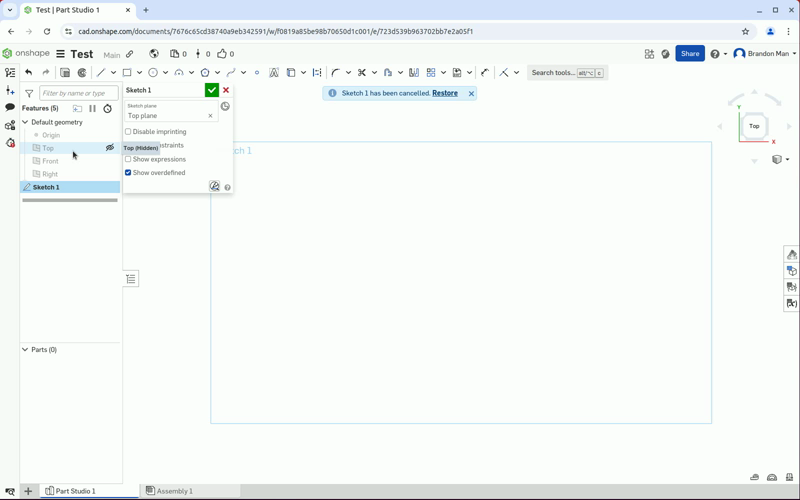
mouse_move(73, 352)
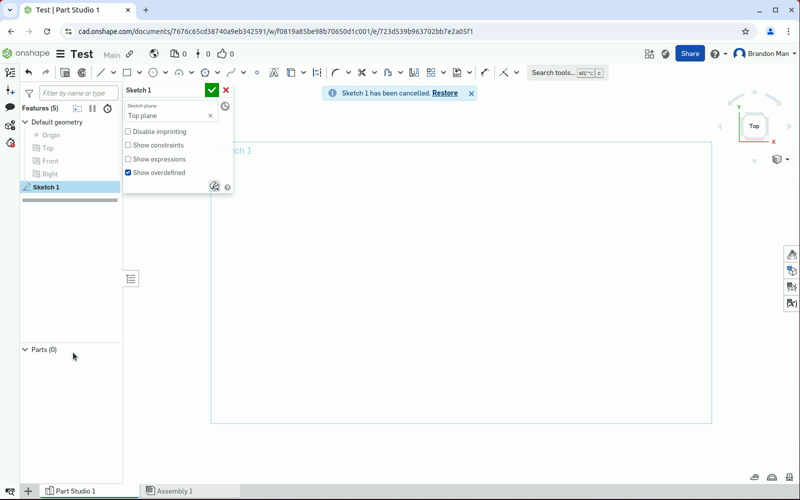
key(y)
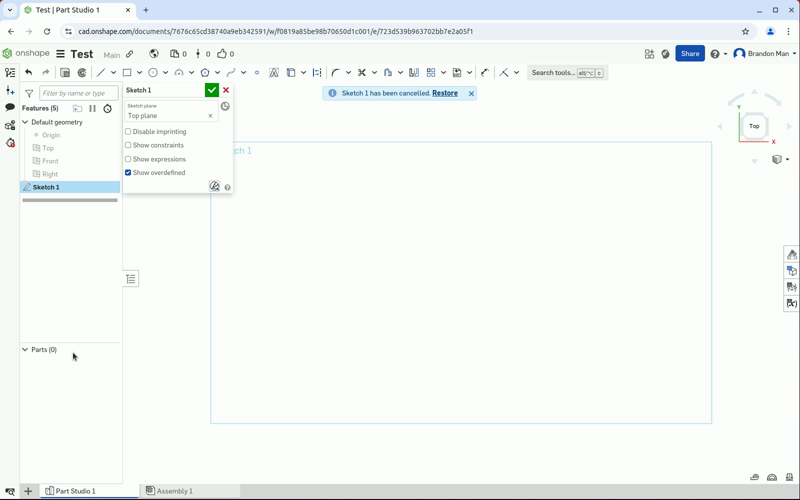
key(c)
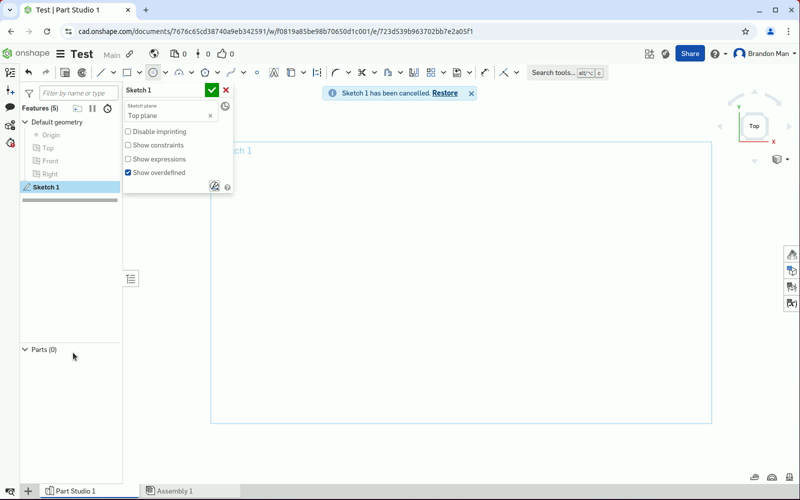
key_down(shift)
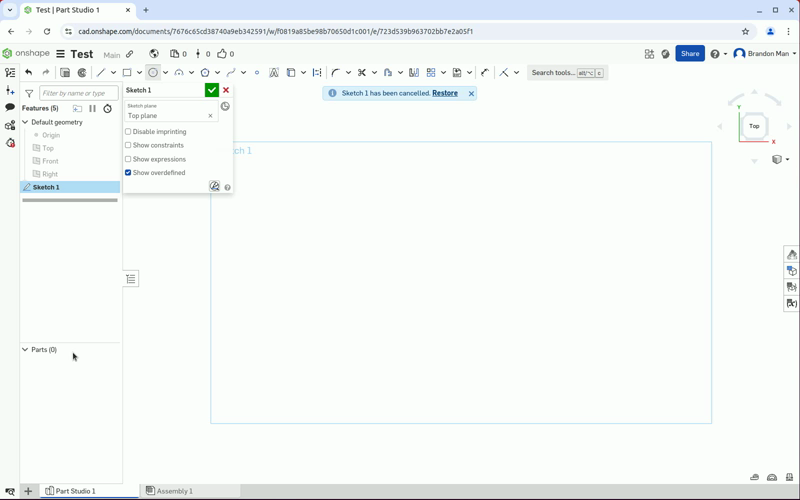
mouse_move(461, 282)
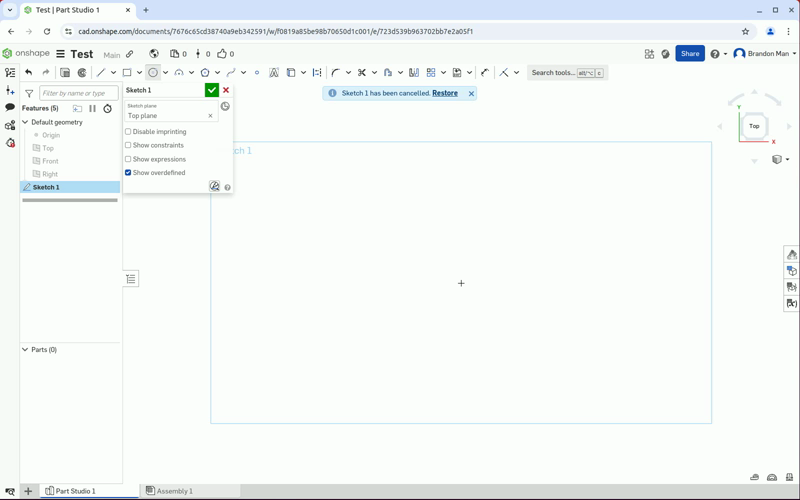
click(461, 282)
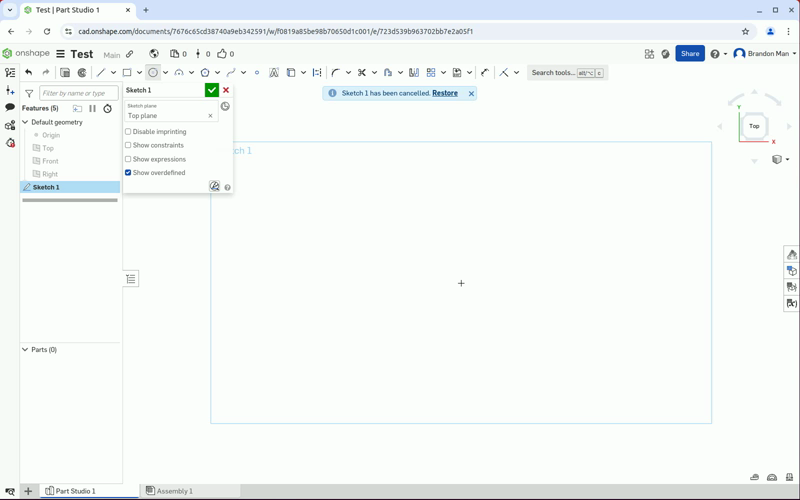
key_up(shift)
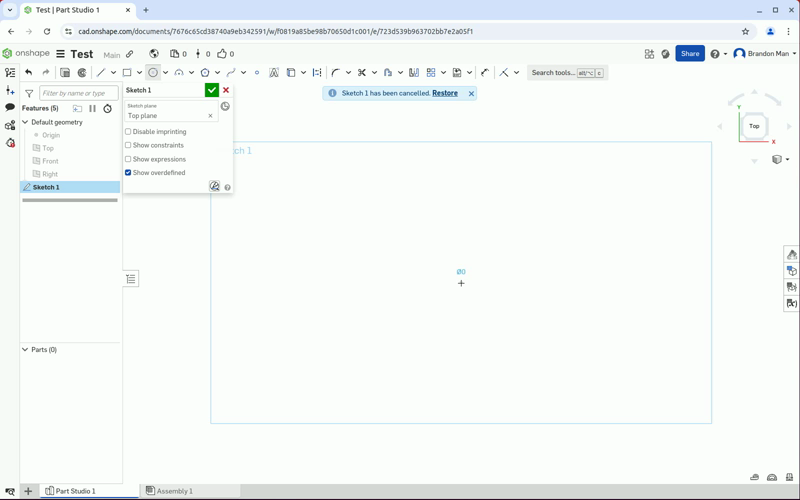
mouse_move(572, 282)
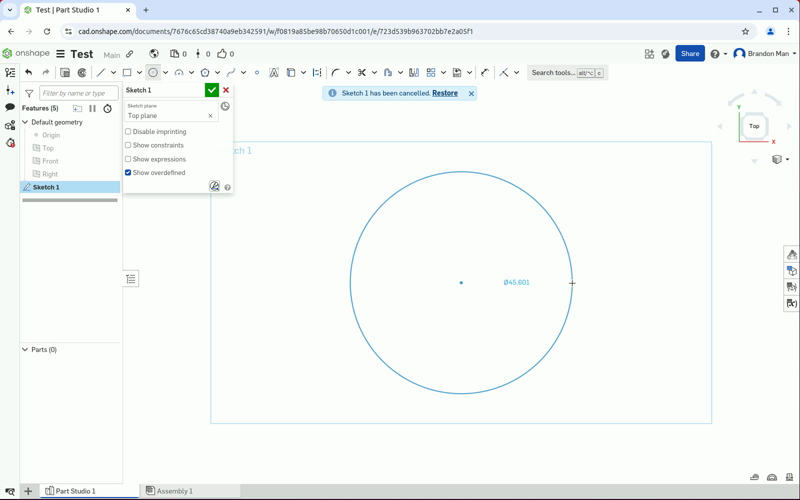
click(572, 282)
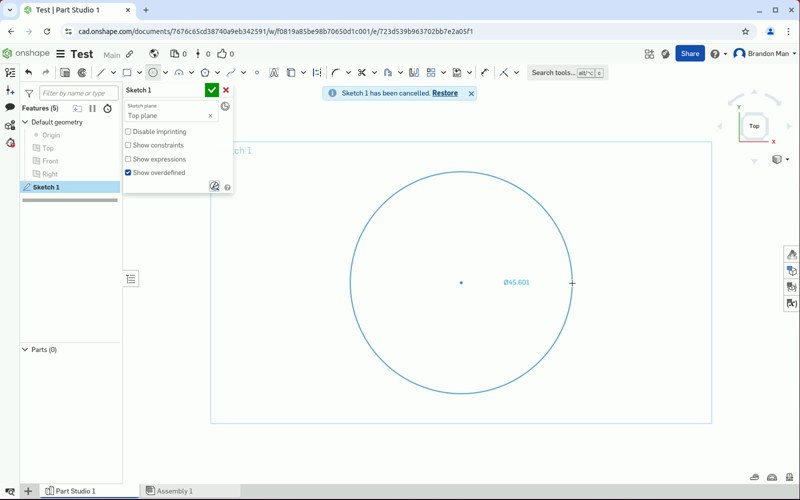
key(esc)
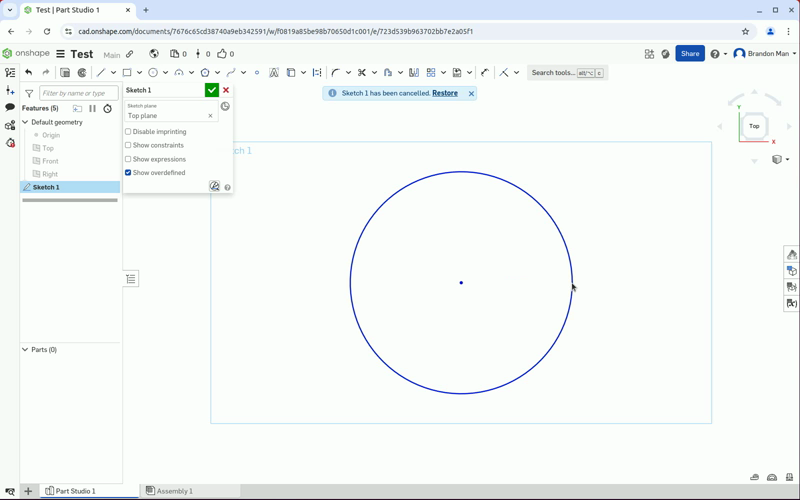
key(c)
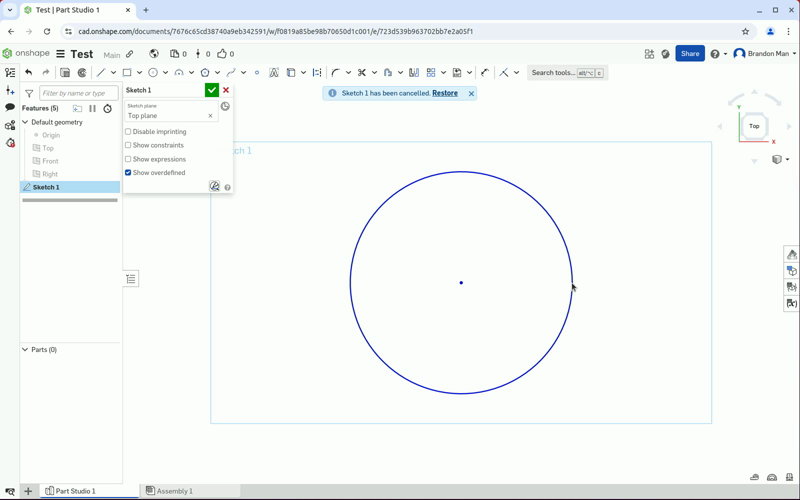
key_down(shift)
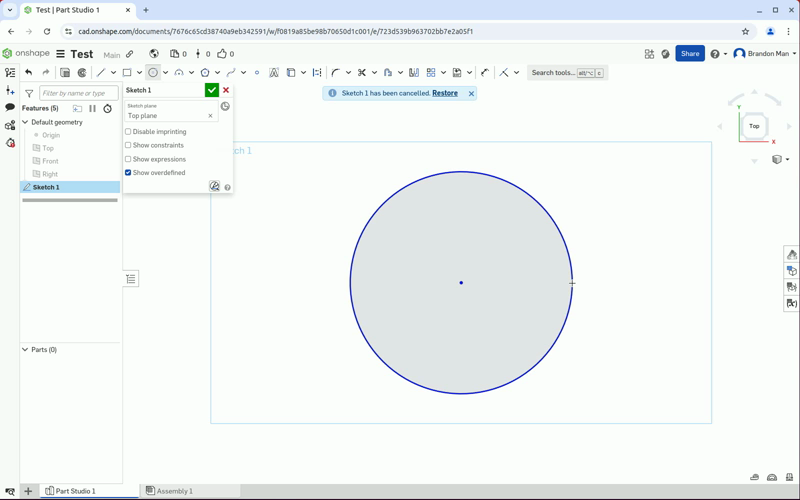
mouse_move(461, 282)
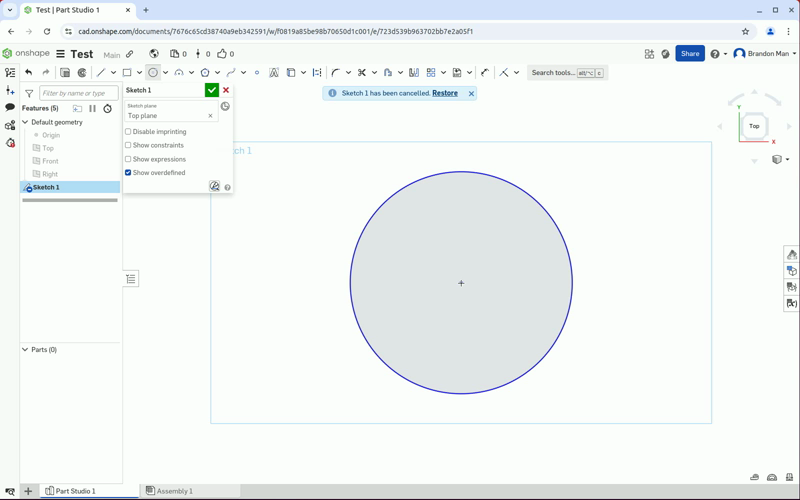
click(461, 282)
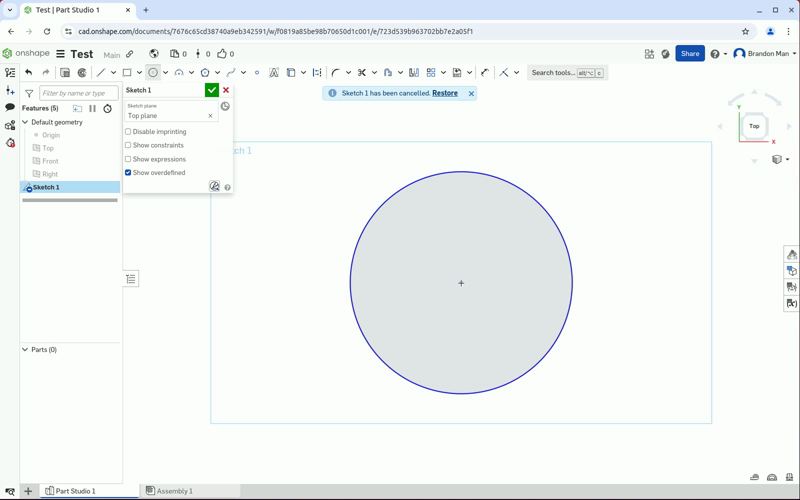
key_up(shift)
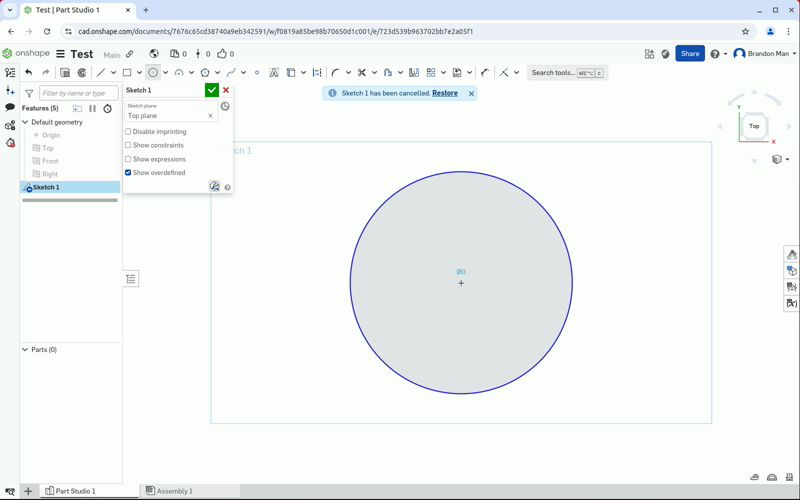
mouse_move(522, 282)
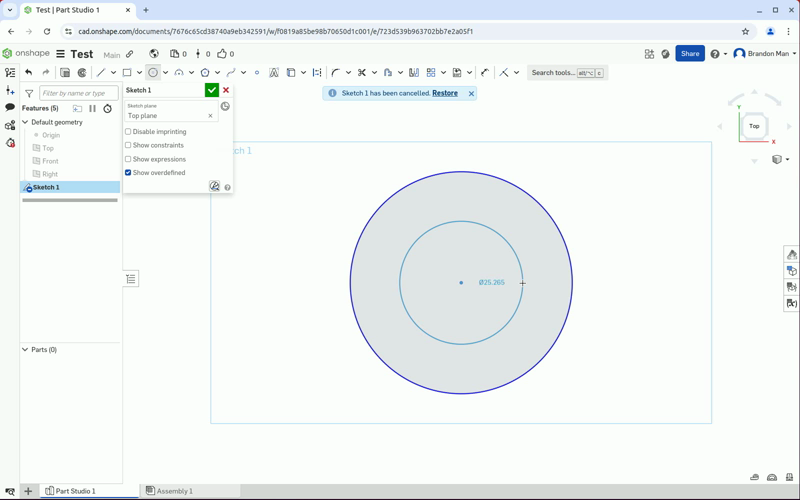
click(522, 282)
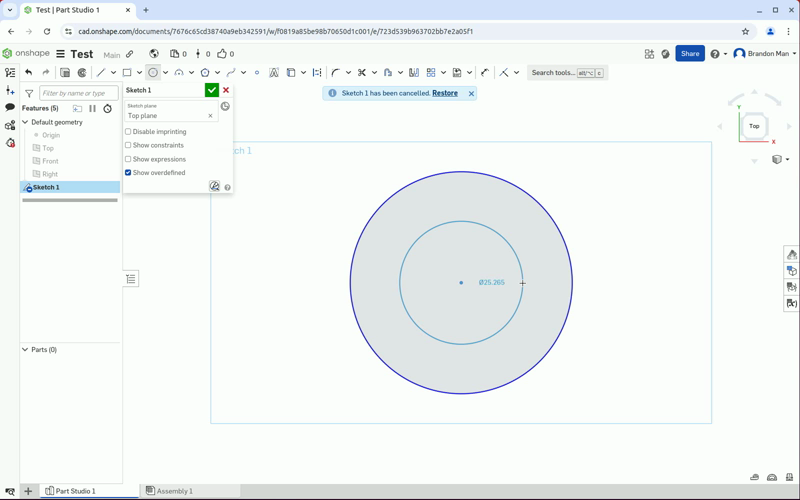
key(esc)
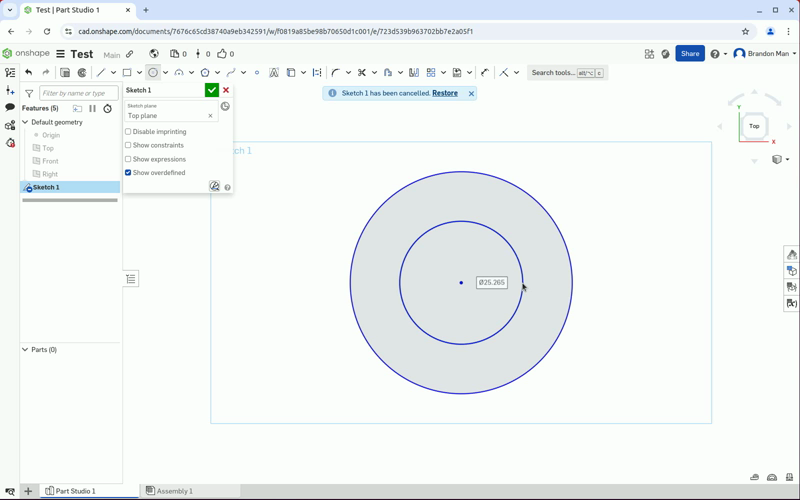
mouse_move(378, 300)
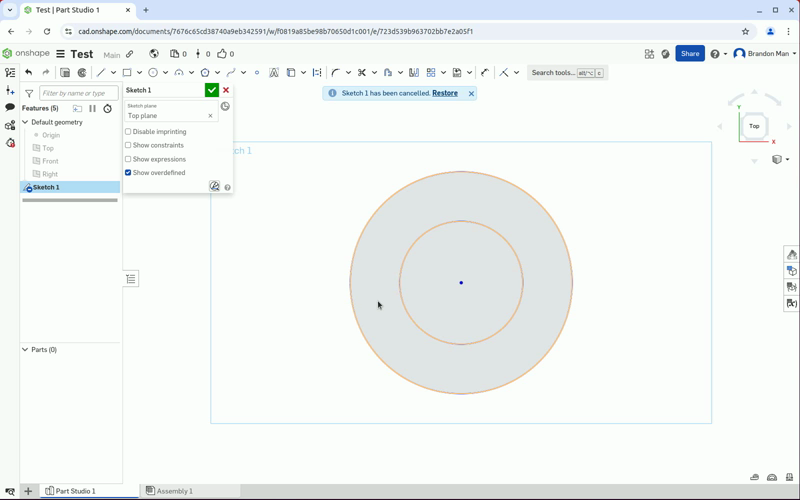
click(378, 300)
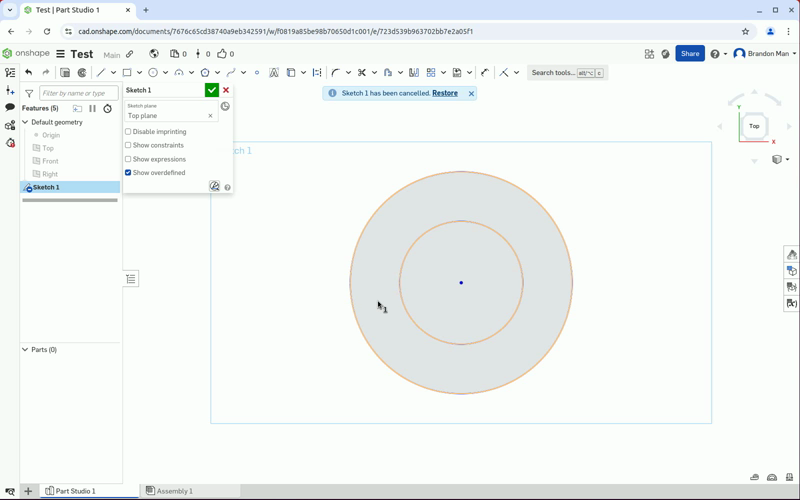
mouse_move(73, 352)
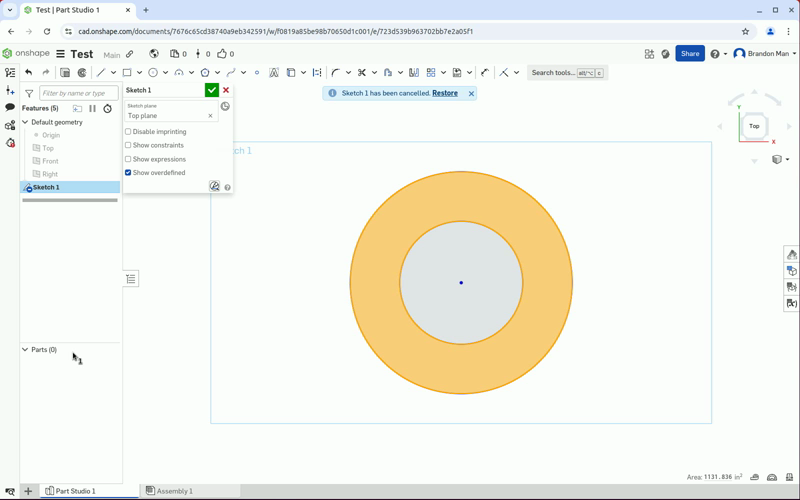
key(shift+y)
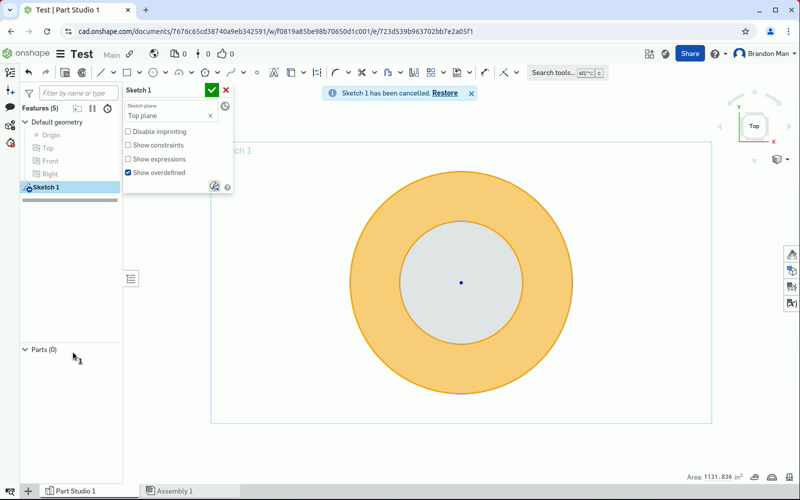
key(shift+e)
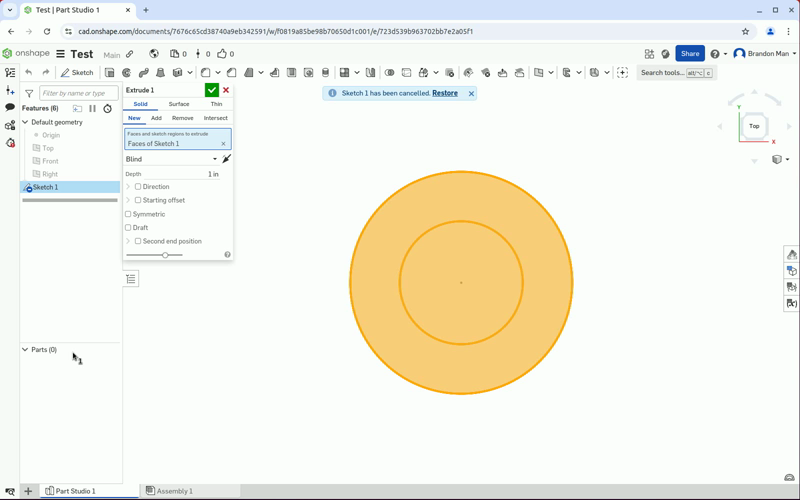
mouse_move(143, 106)
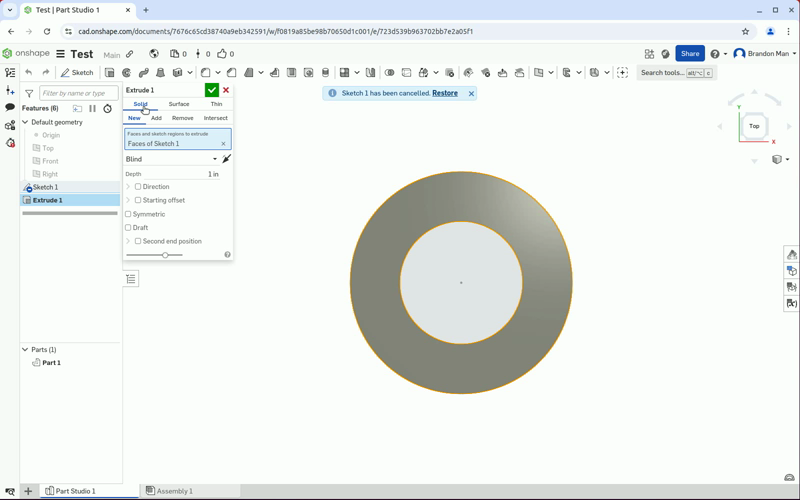
click(143, 106)
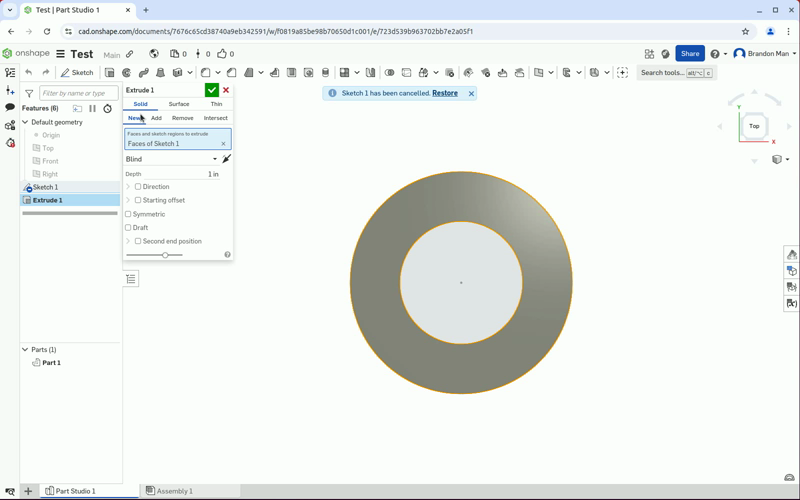
mouse_move(137, 120)
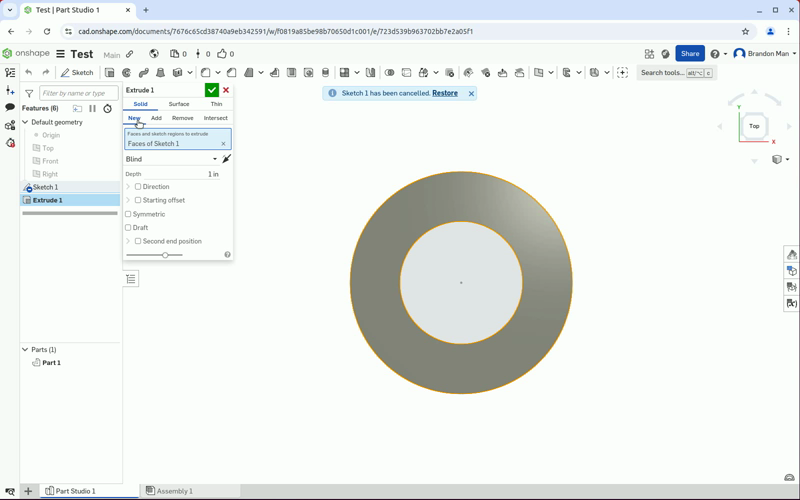
click(137, 120)
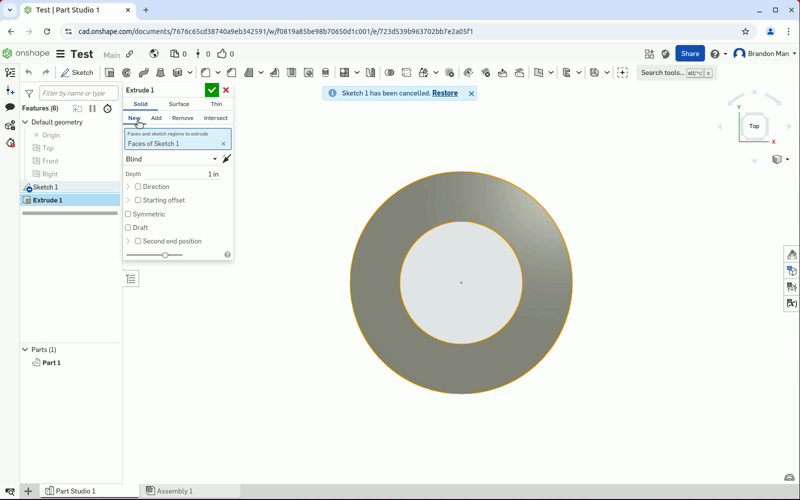
key(tab, 4)
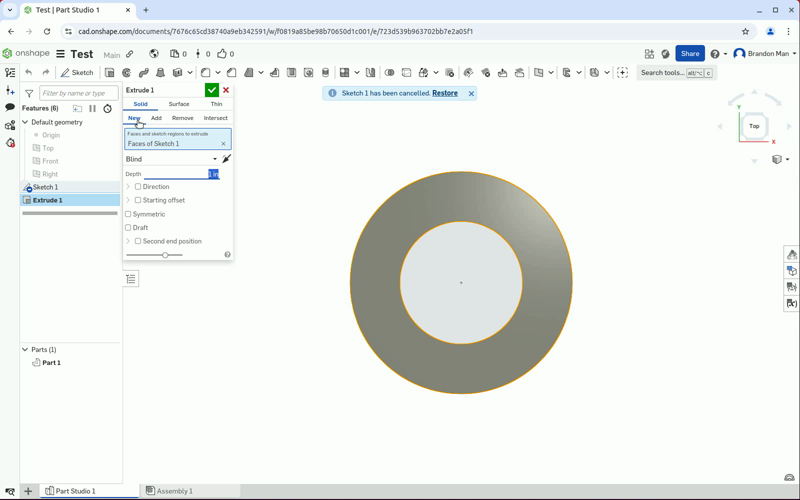
text(3.851)
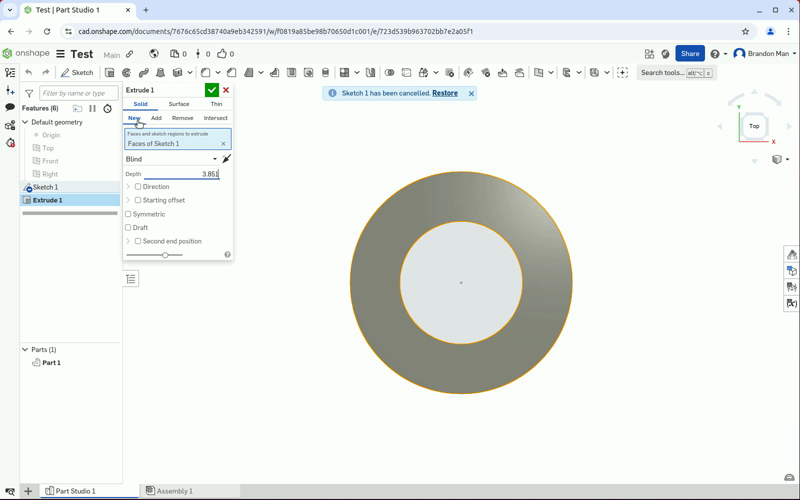
key(enter)
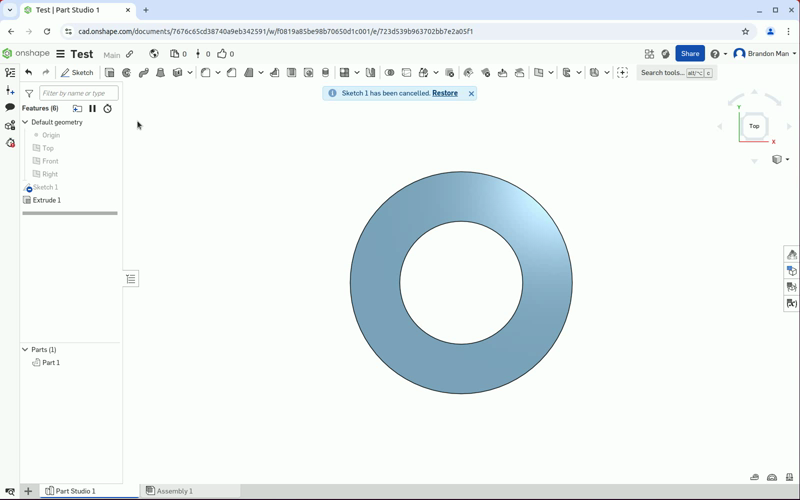
key(shift+h)
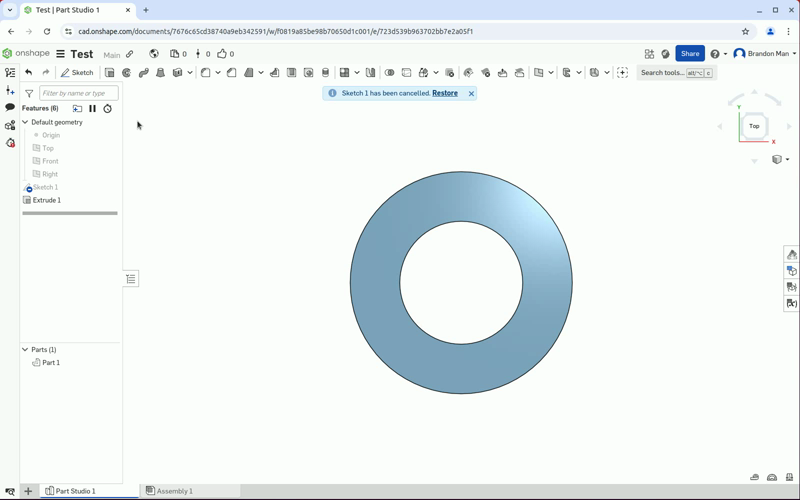
key(shift+h)
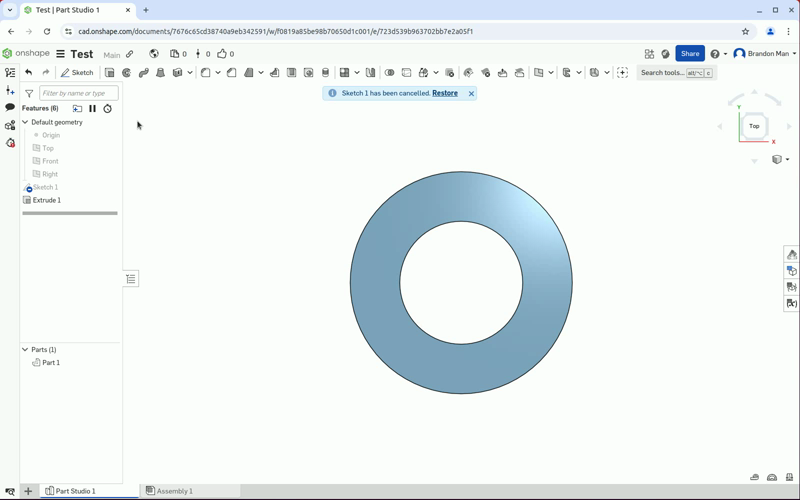
mouse_move(73, 189)
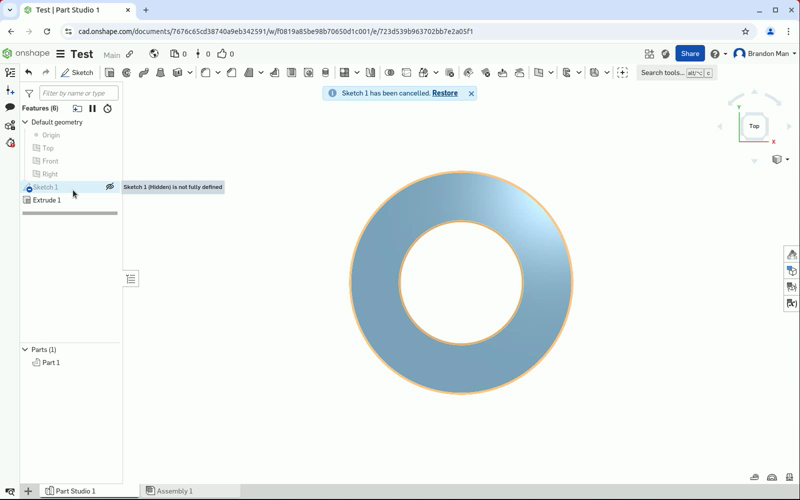
click(73, 189)
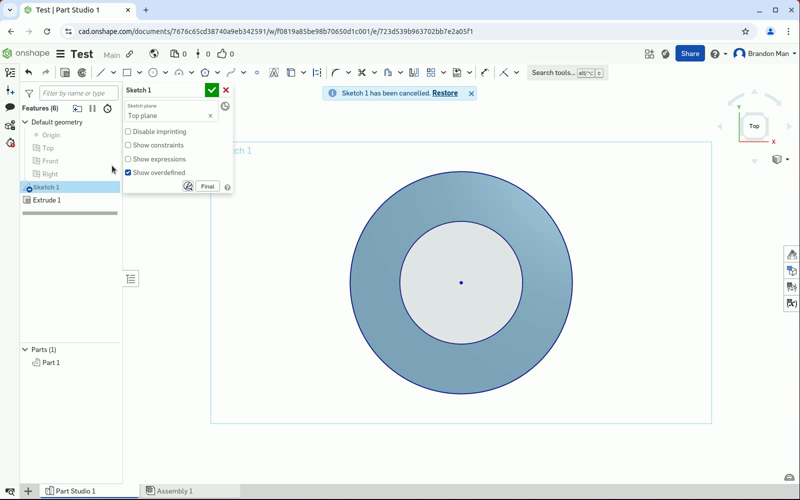
mouse_move(229, 92)
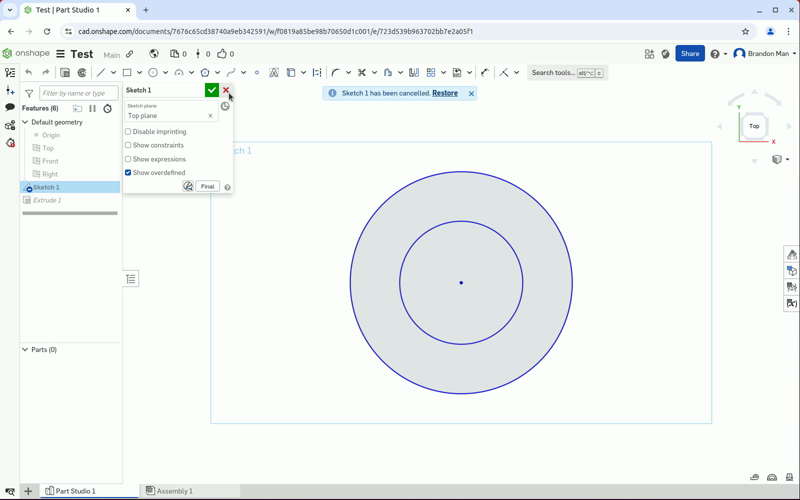
click(229, 92)
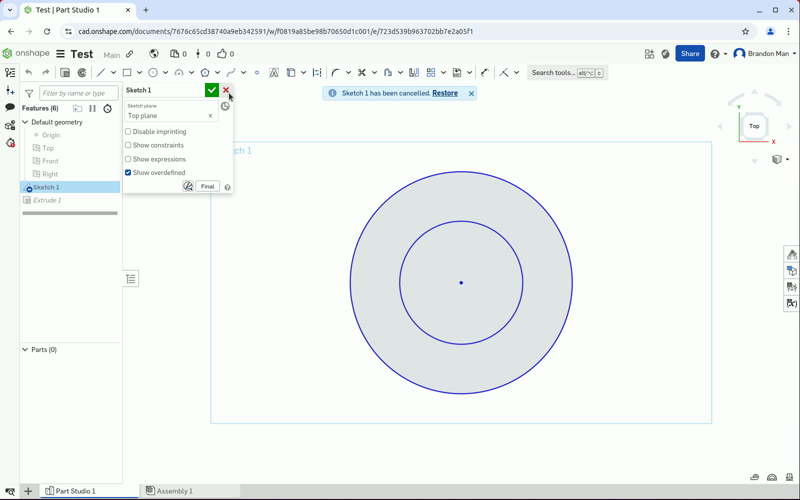
key(shift+s)
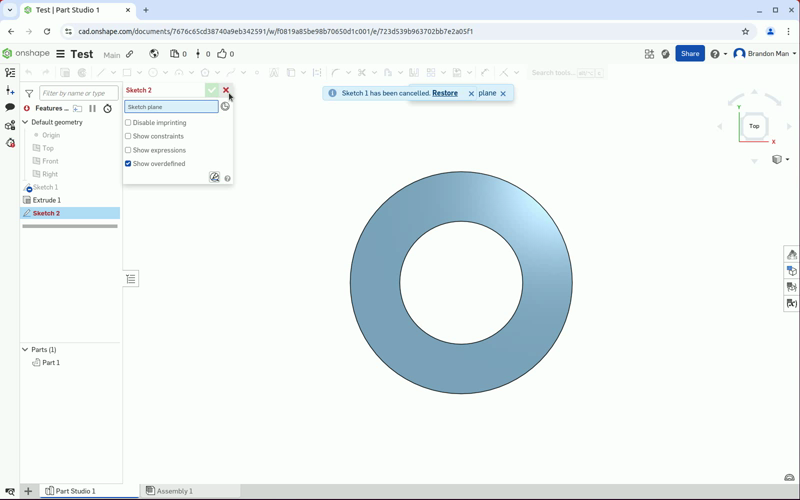
mouse_move(73, 150)
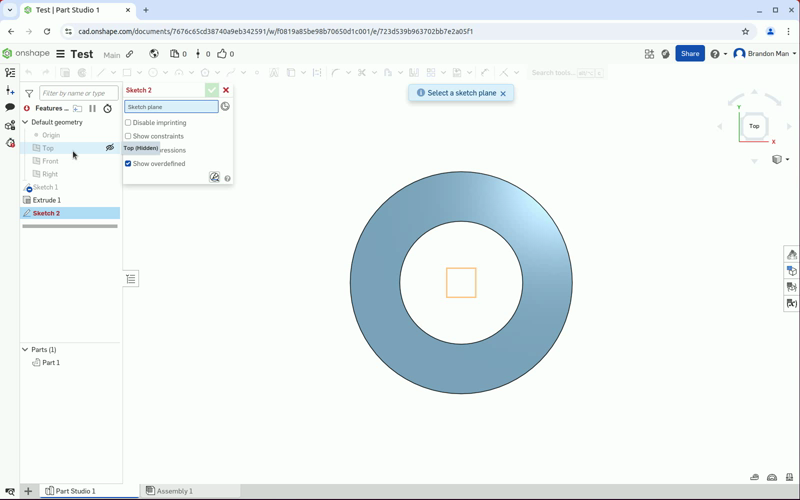
click(73, 150)
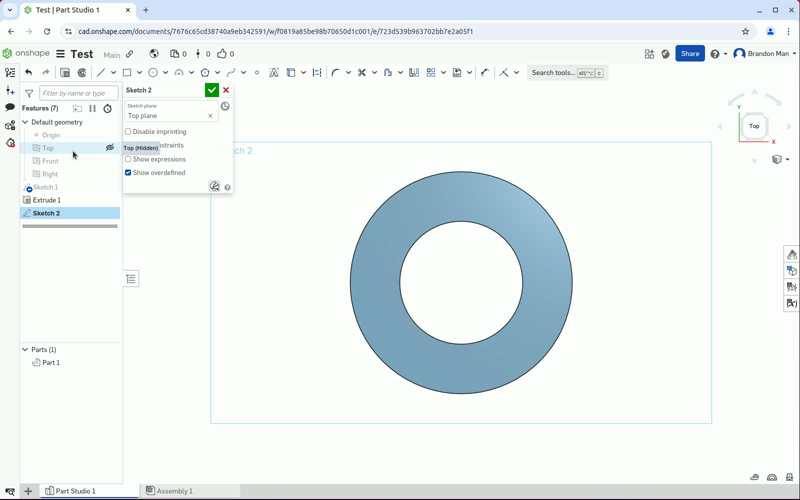
mouse_move(73, 352)
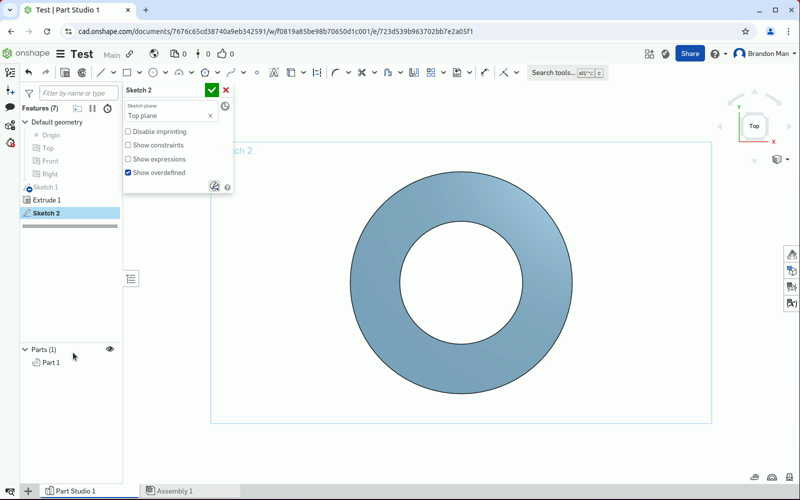
key(y)
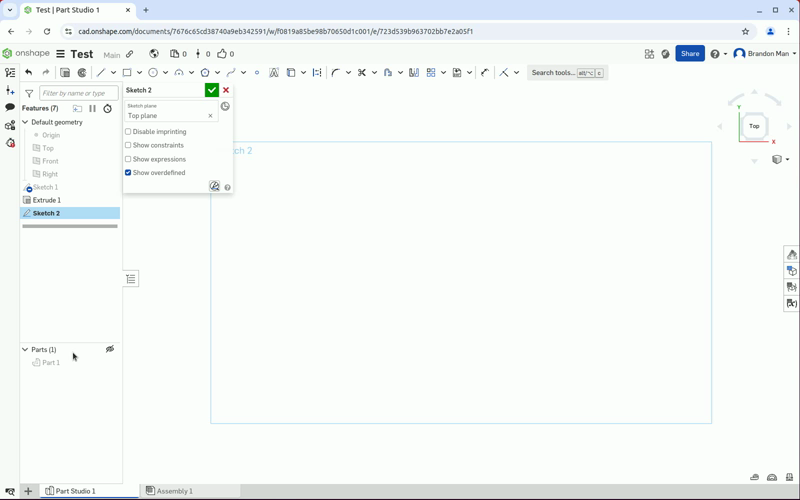
key(c)
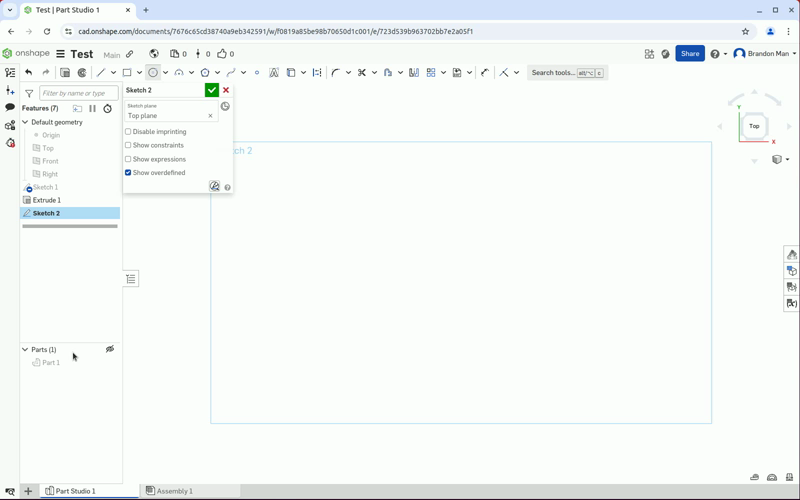
key_down(shift)
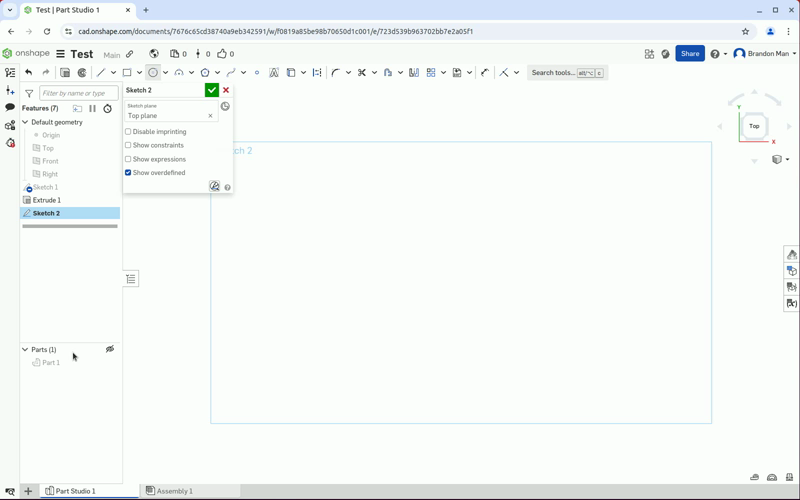
mouse_move(460, 282)
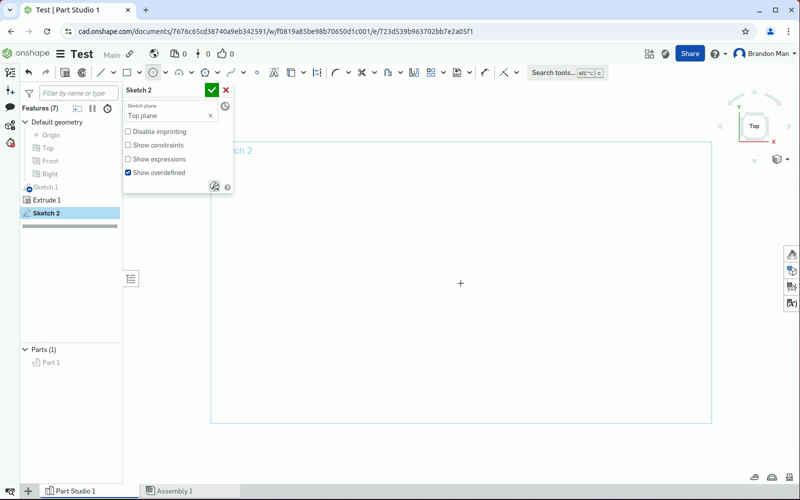
click(460, 282)
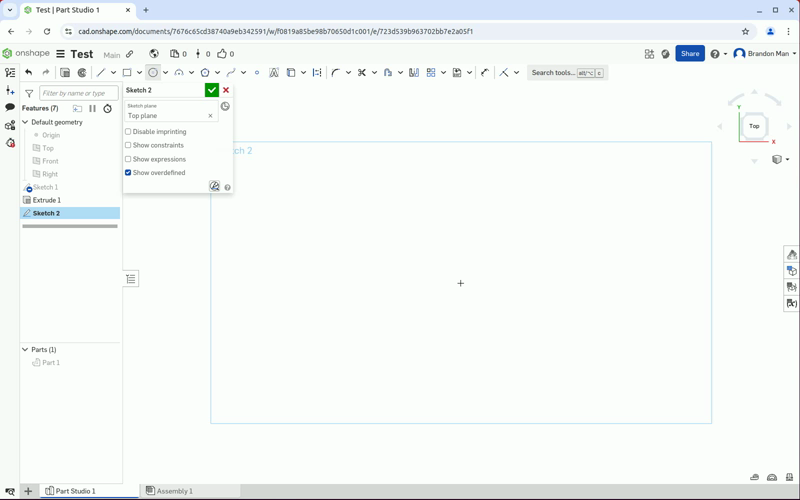
key_up(shift)
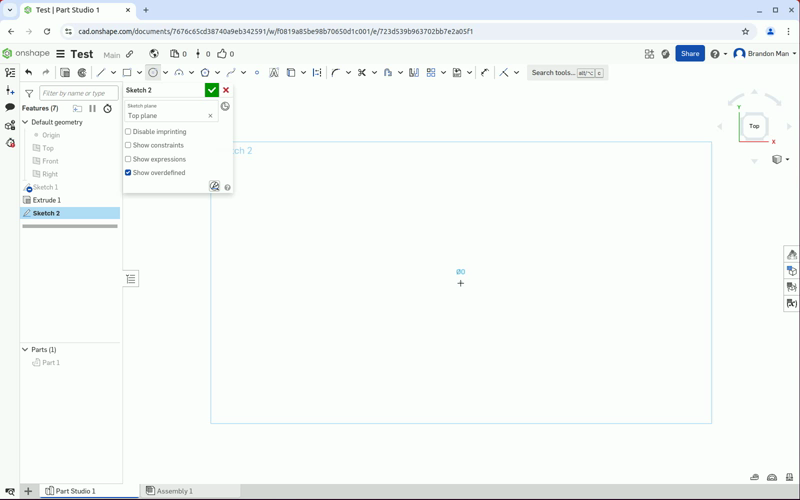
mouse_move(524, 282)
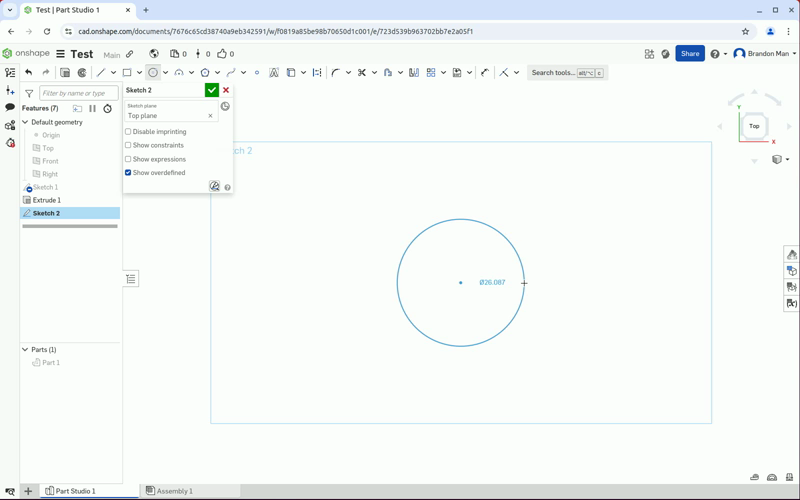
click(524, 282)
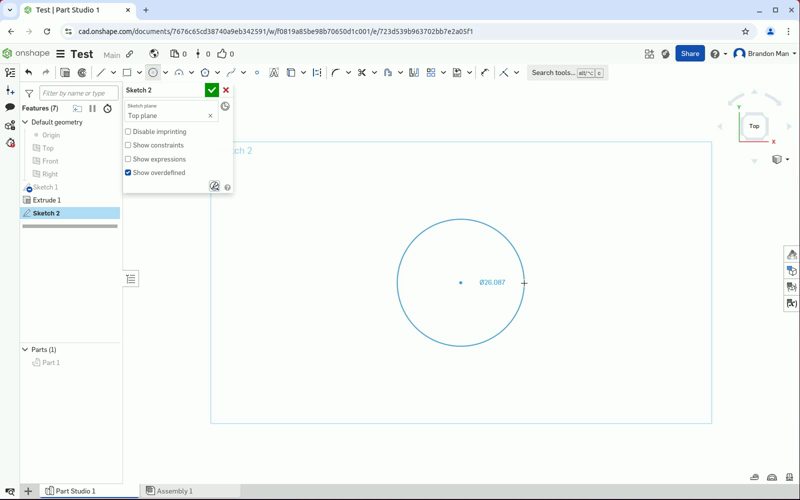
key(esc)
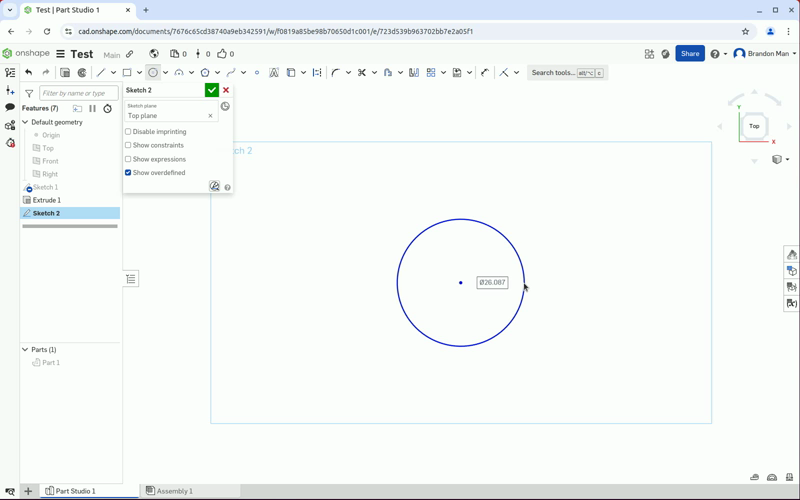
key(c)
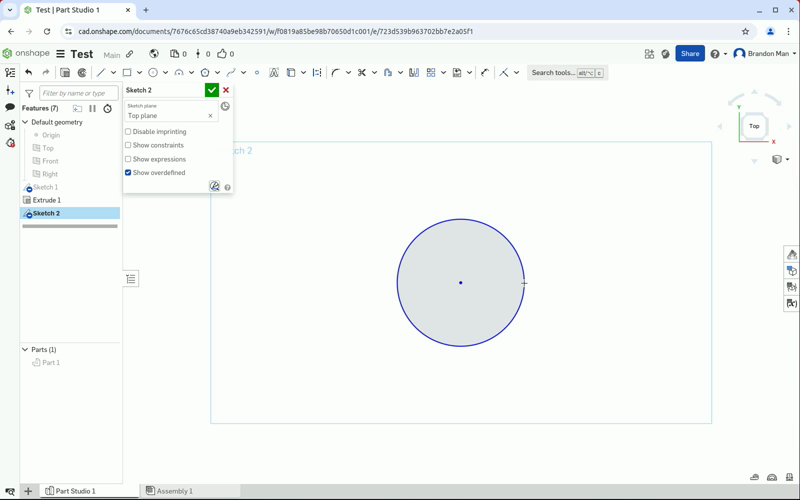
key_down(shift)
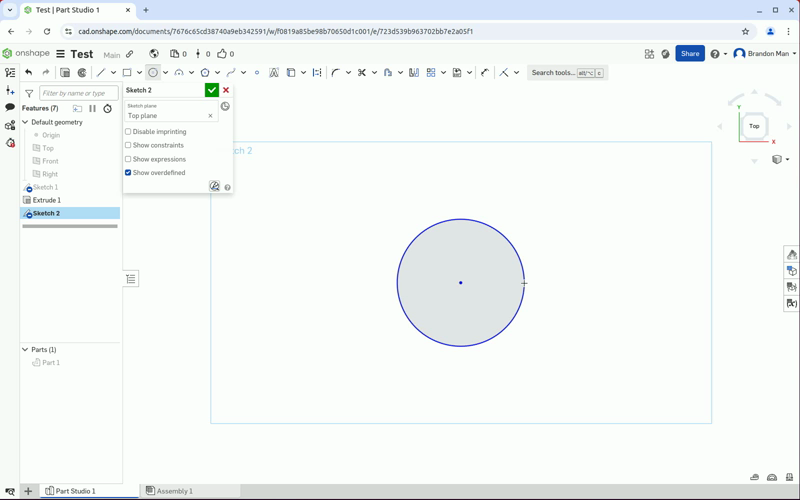
mouse_move(460, 282)
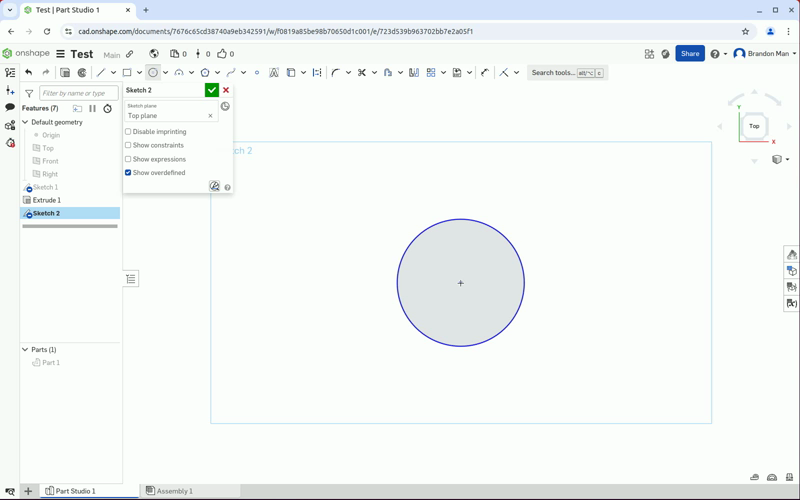
click(460, 282)
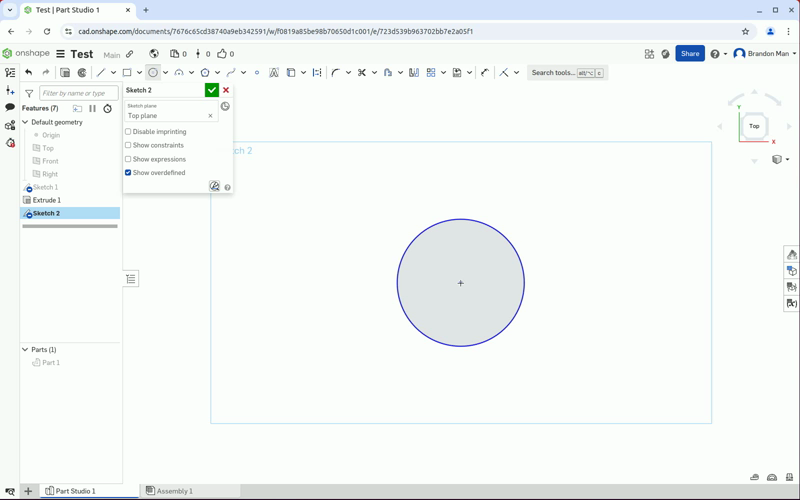
key_up(shift)
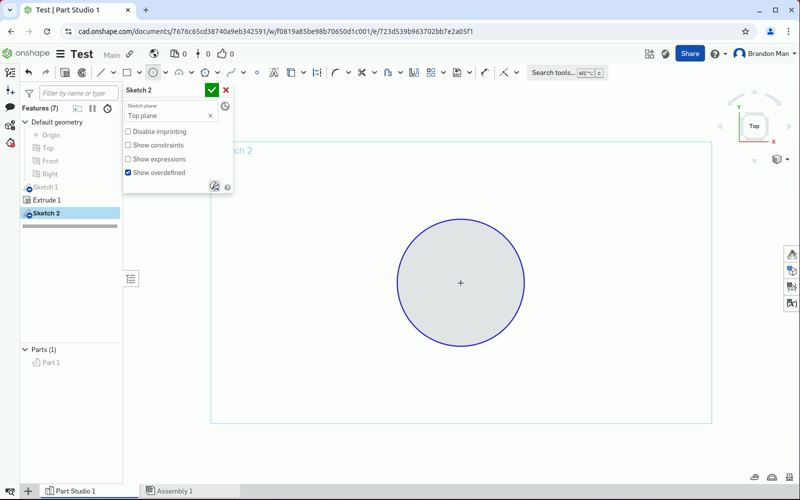
mouse_move(497, 282)
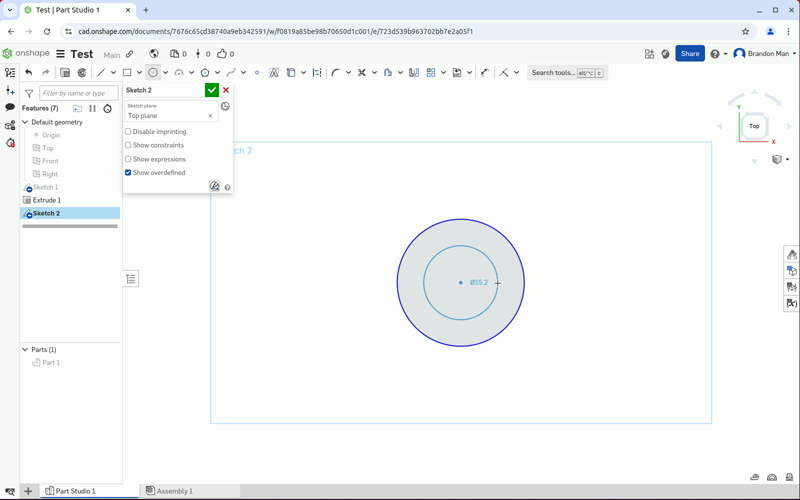
click(497, 282)
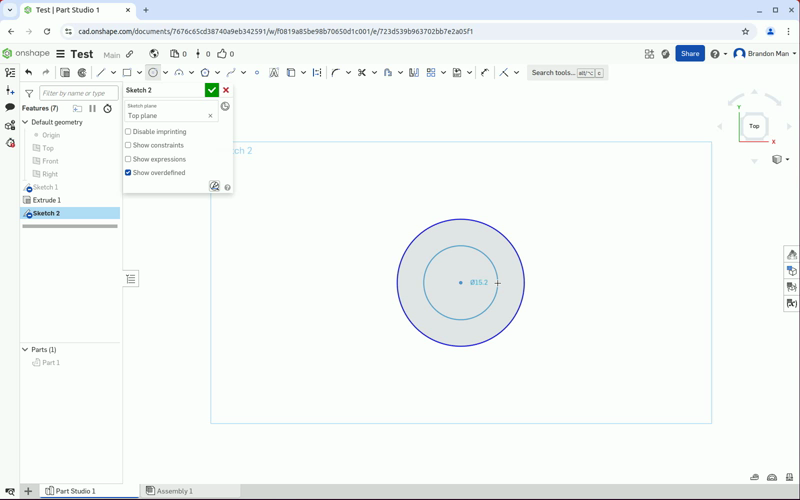
key(esc)
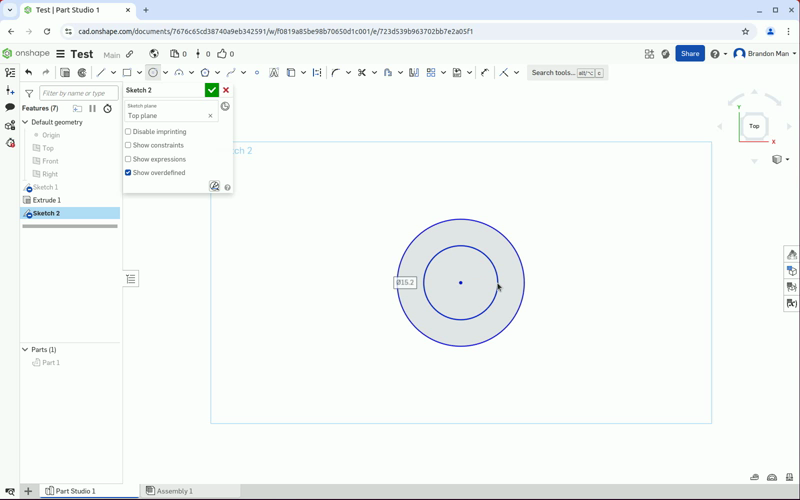
mouse_move(415, 279)
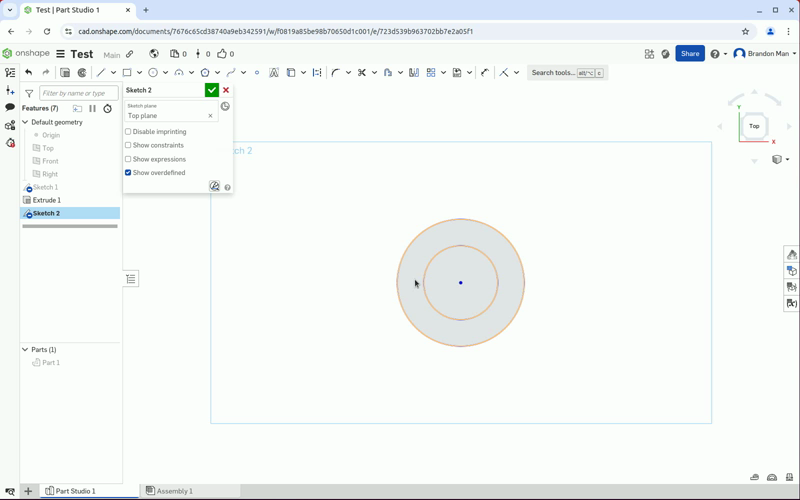
click(415, 279)
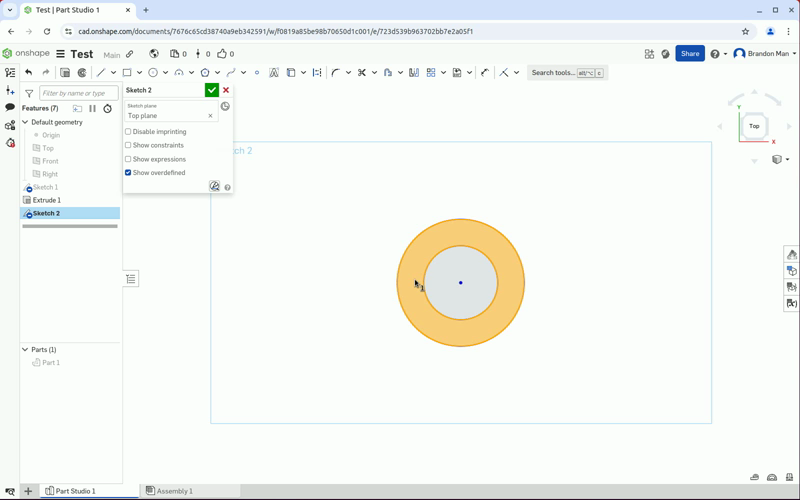
mouse_move(73, 352)
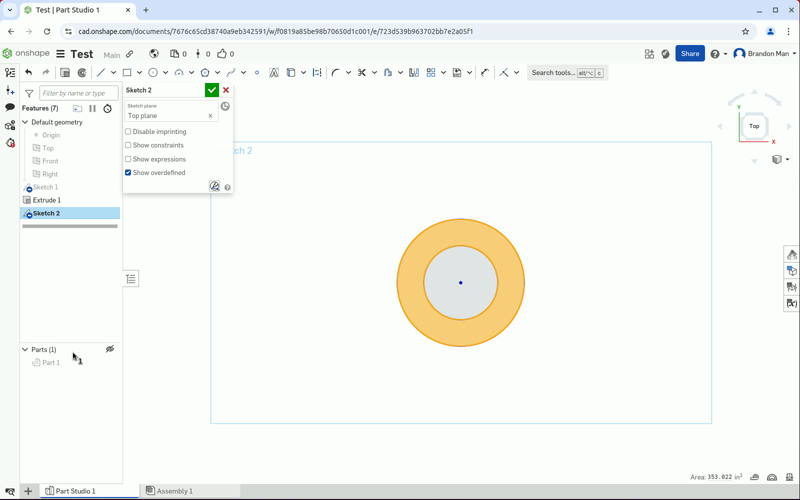
key(shift+y)
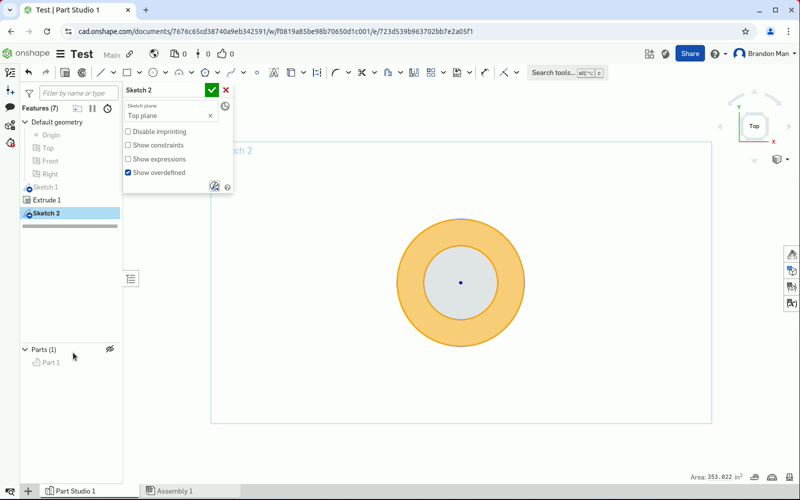
key(shift+e)
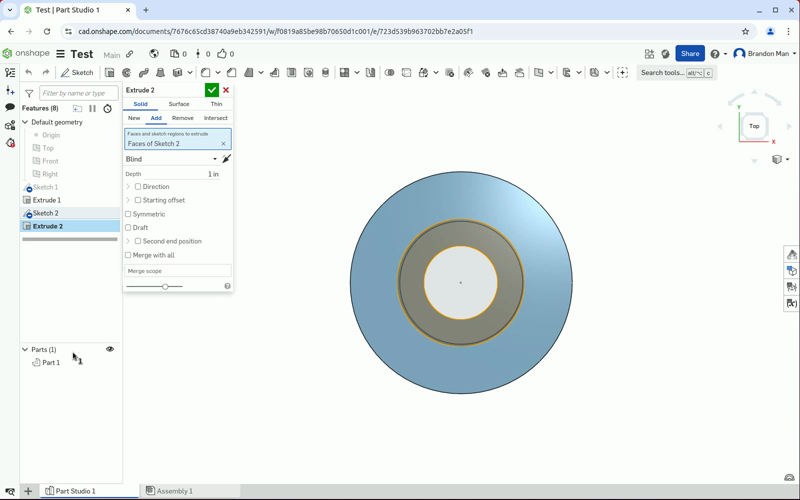
mouse_move(143, 106)
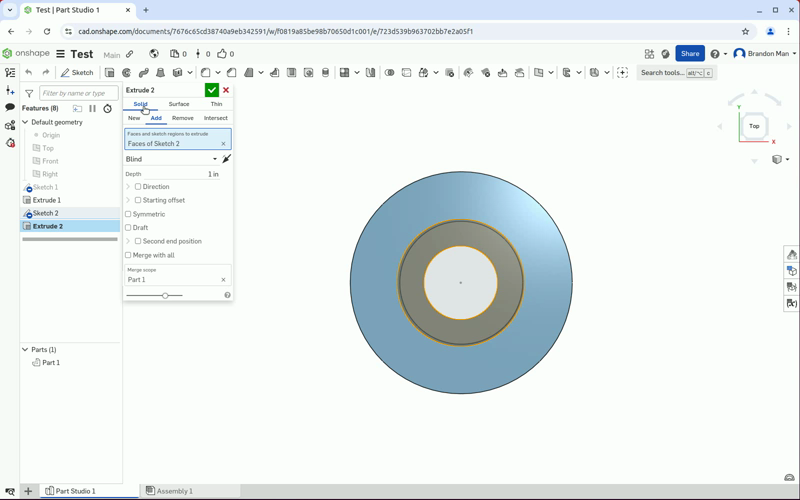
click(143, 106)
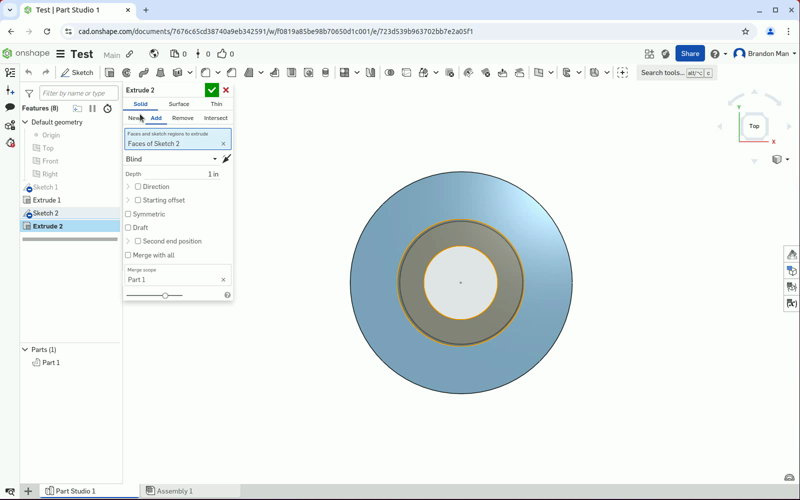
mouse_move(137, 120)
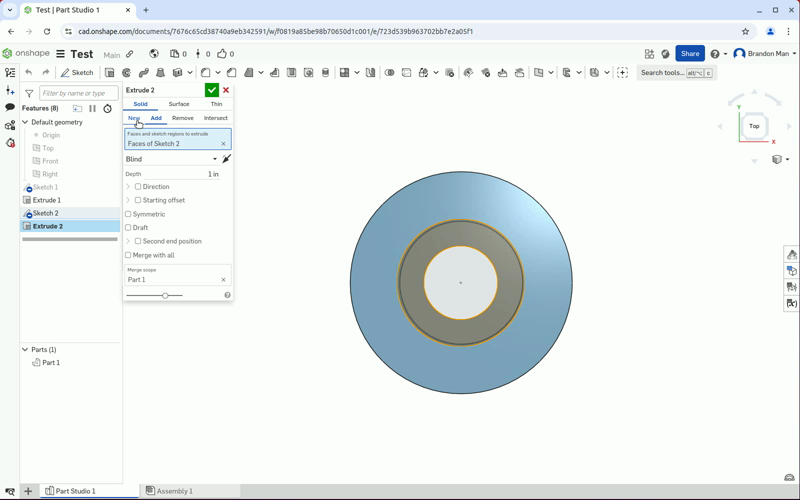
click(137, 120)
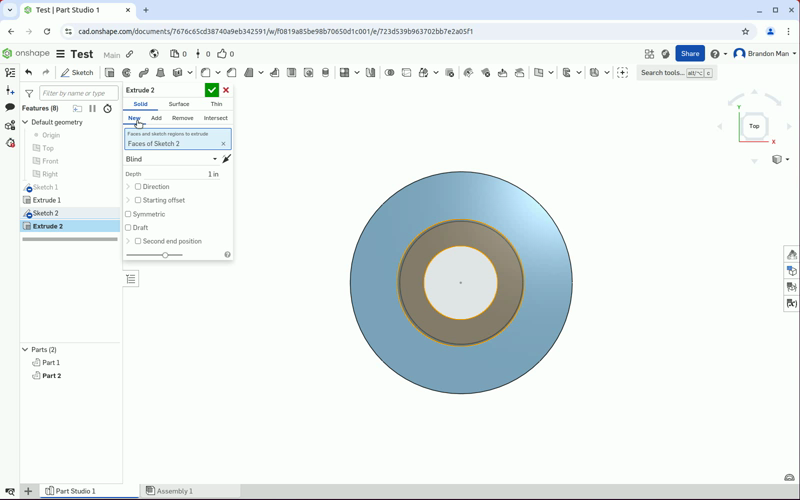
key(tab, 4)
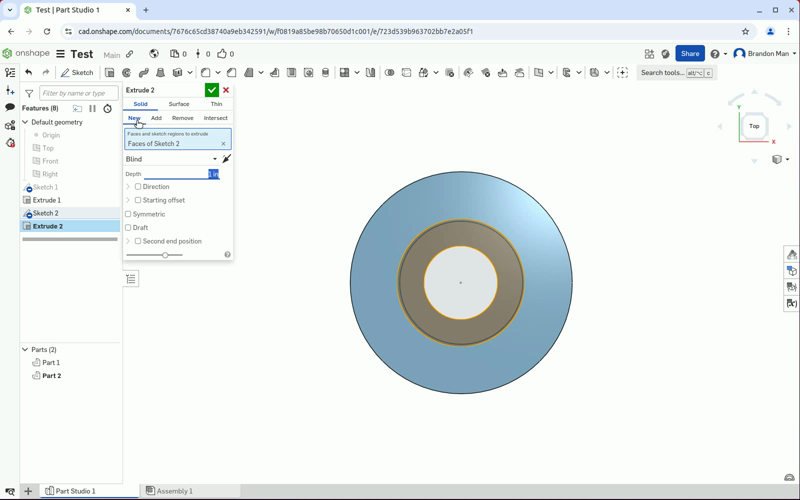
text(1.926)
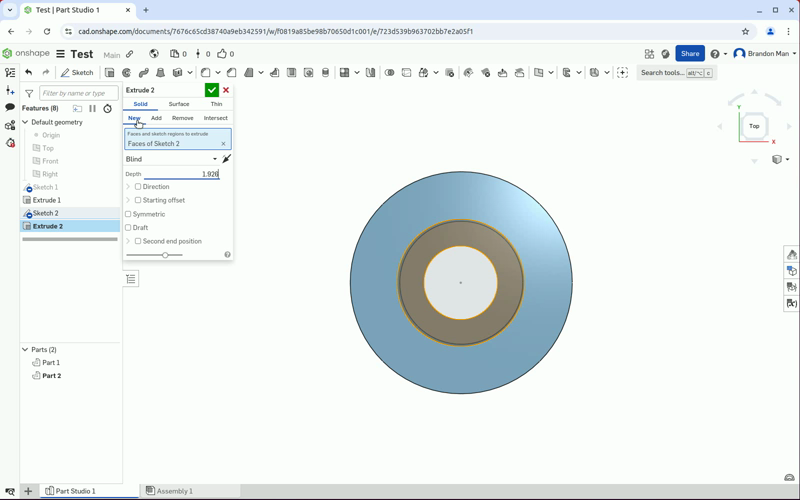
key(enter)
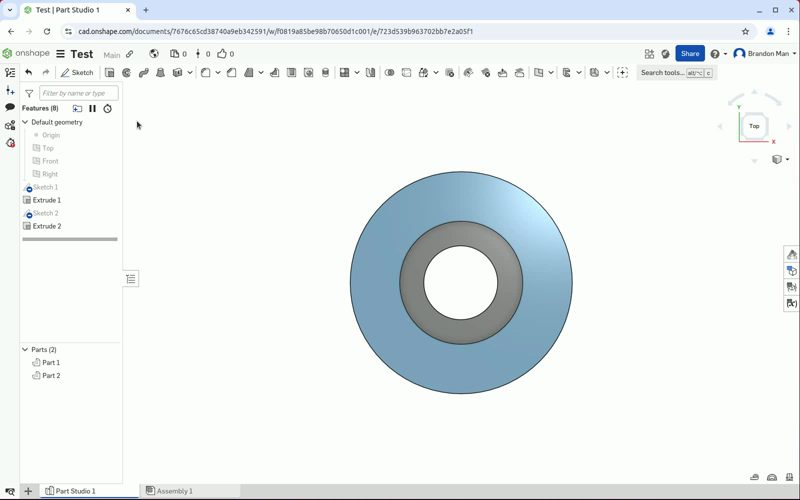
key(shift+h)
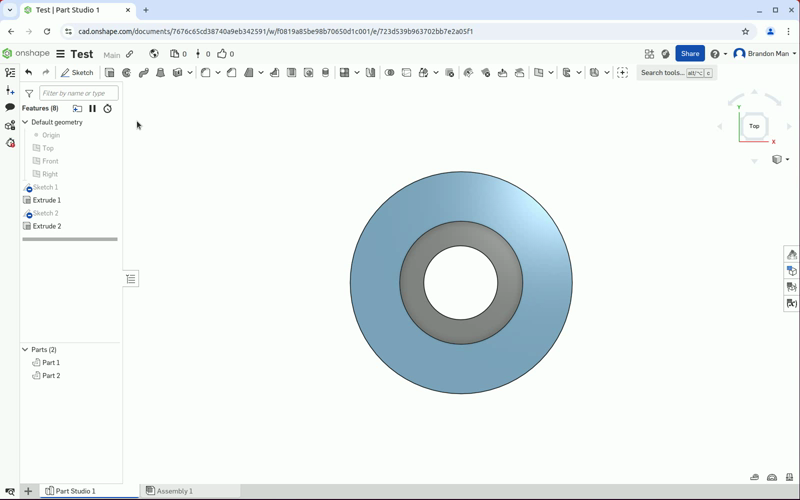
key(shift+h)
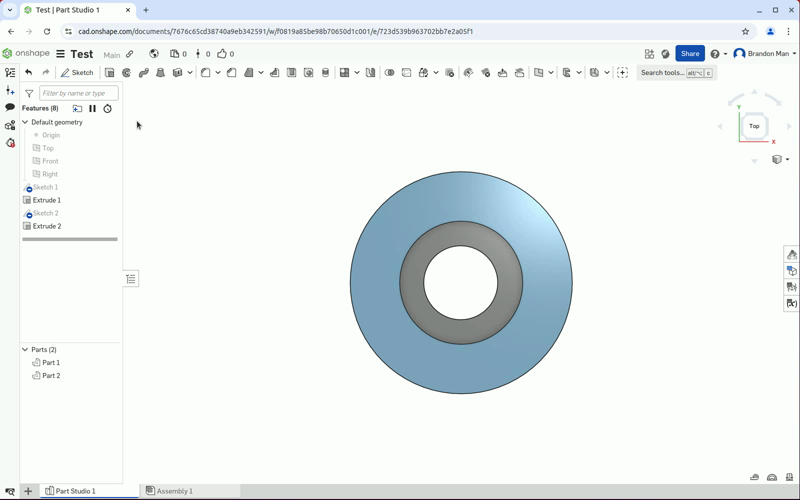
mouse_move(73, 189)
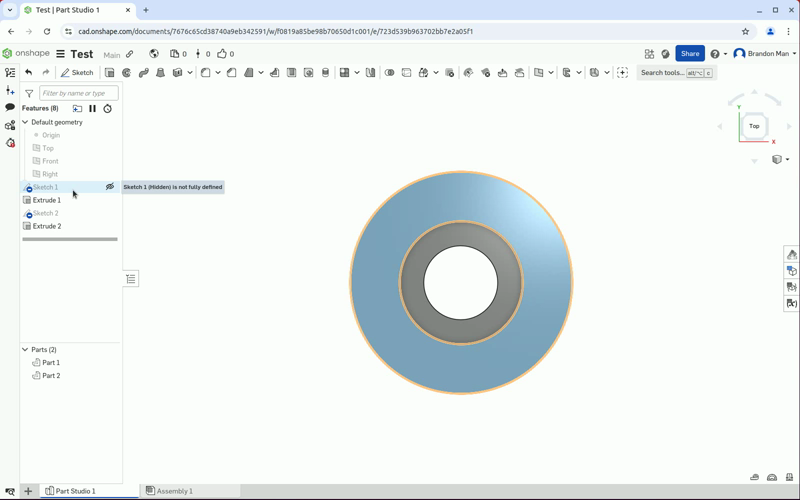
click(73, 189)
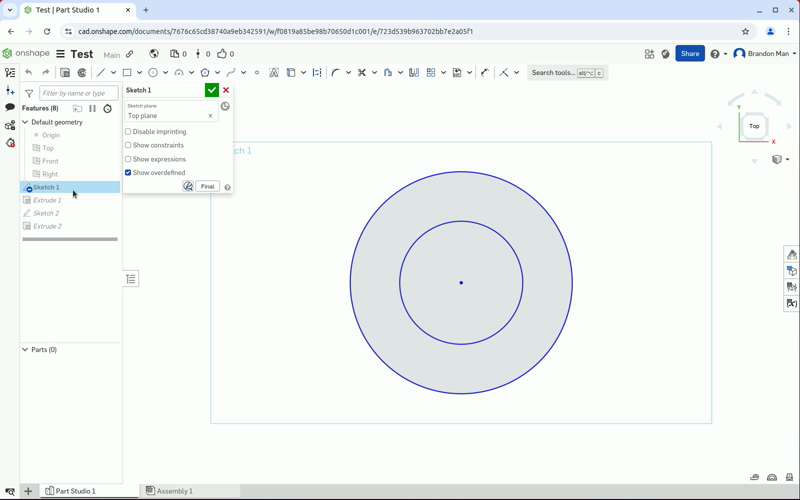
mouse_move(229, 92)
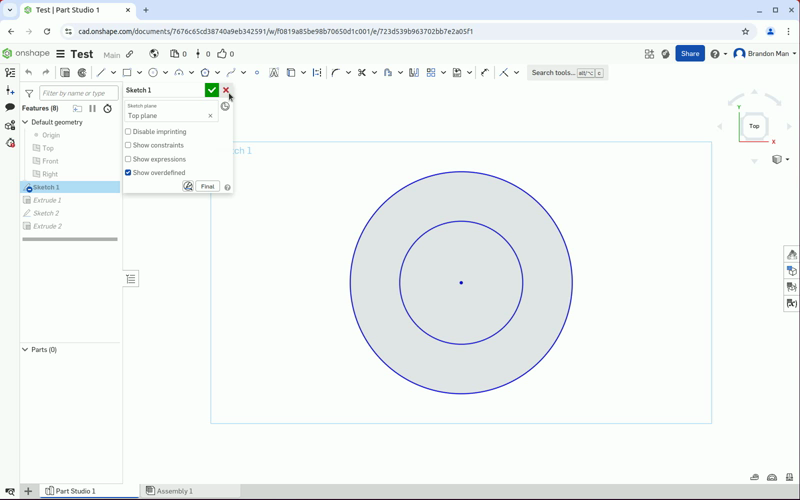
click(229, 92)
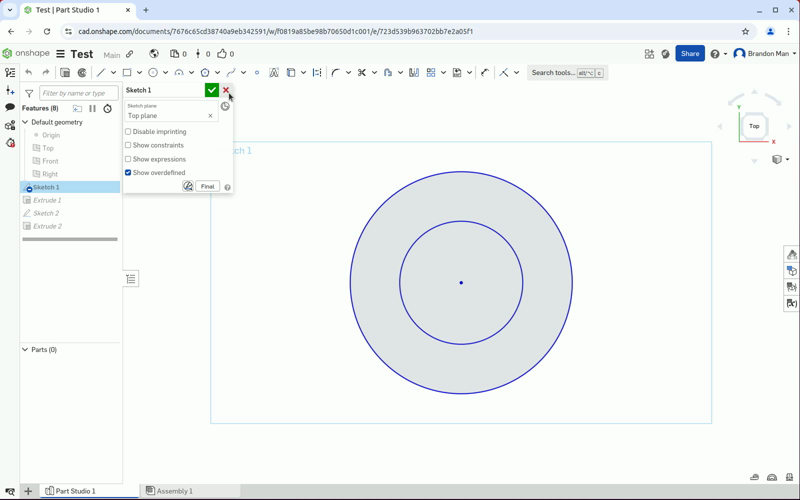
key(shift+s)
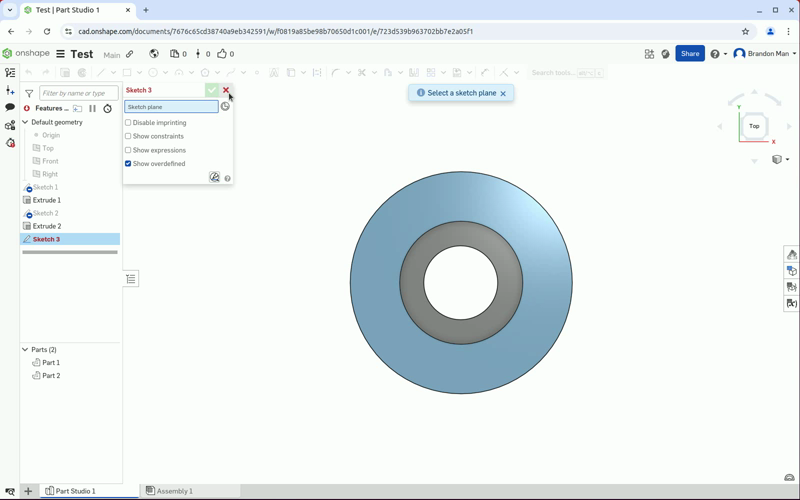
mouse_move(73, 150)
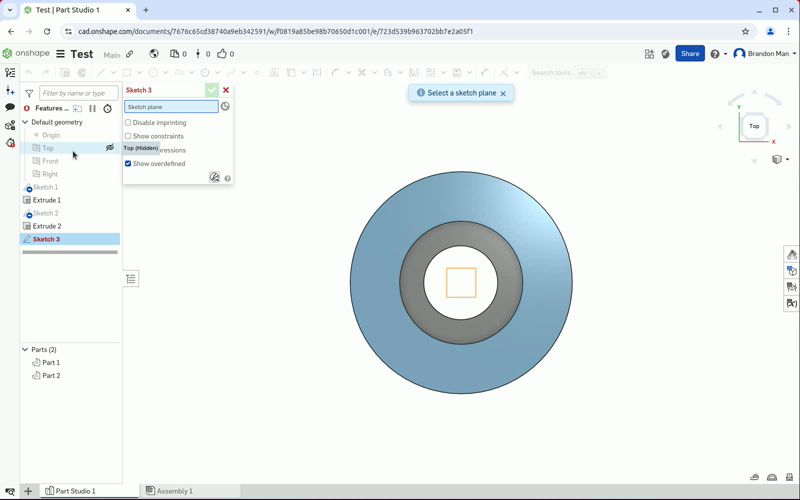
click(73, 150)
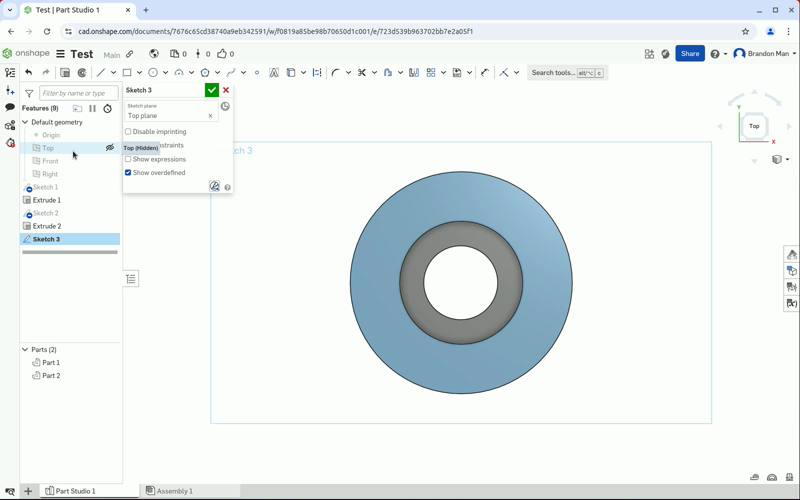
mouse_move(73, 352)
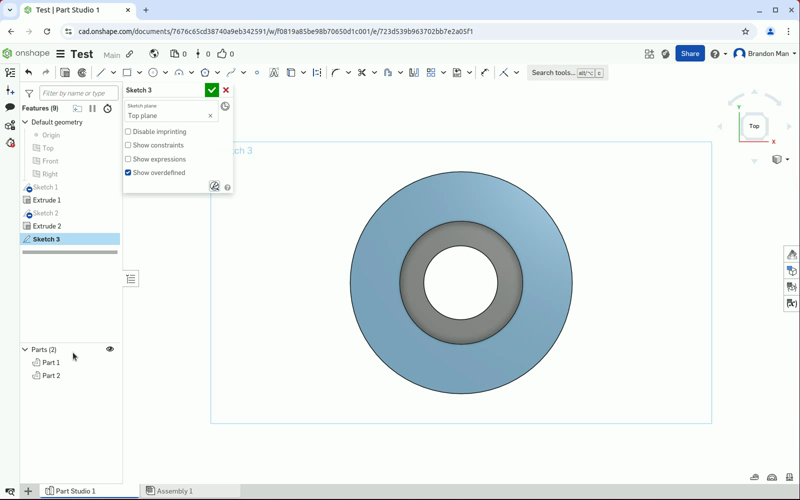
key(y)
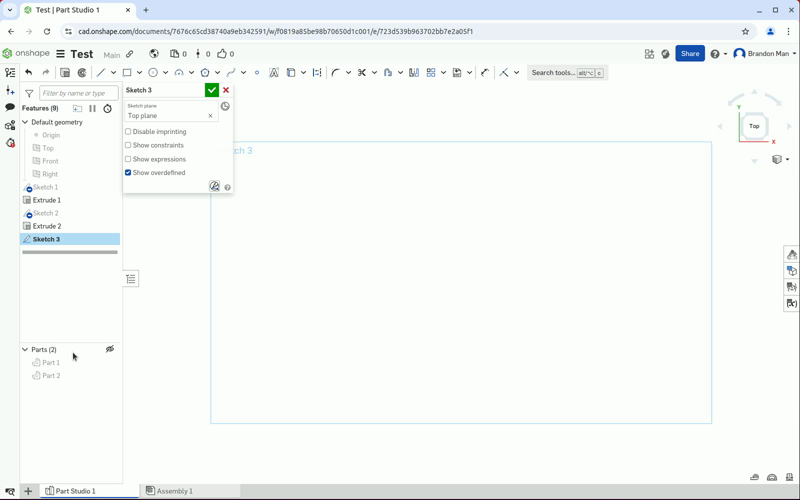
key(c)
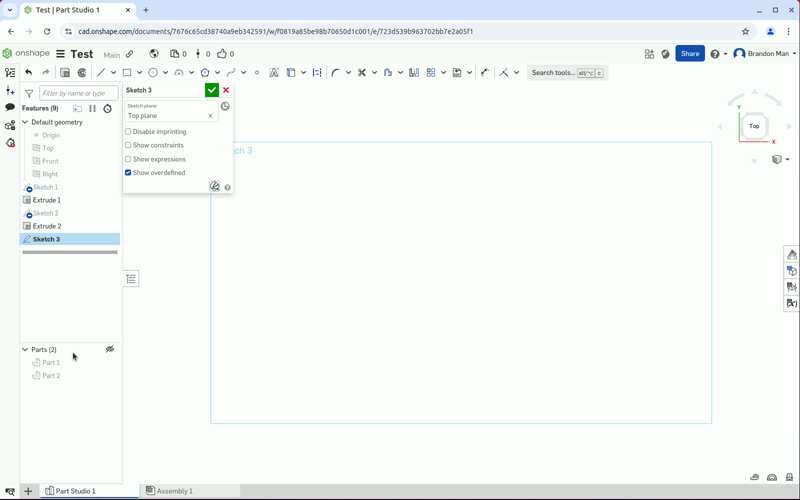
key_down(shift)
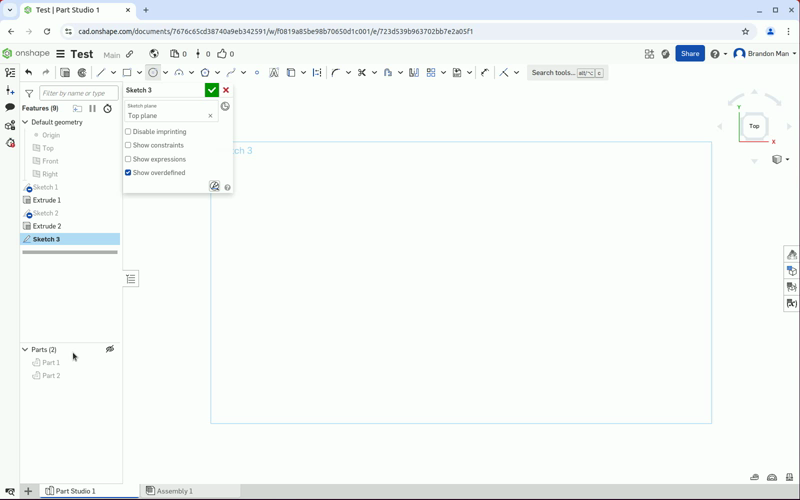
mouse_move(461, 282)
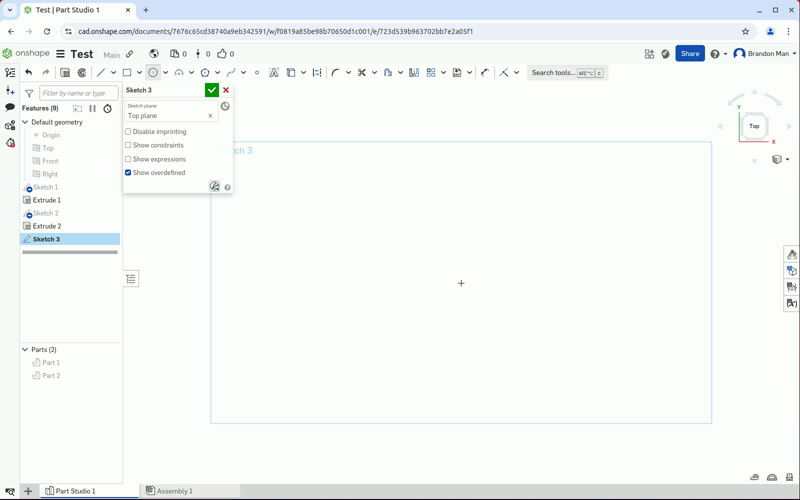
click(461, 282)
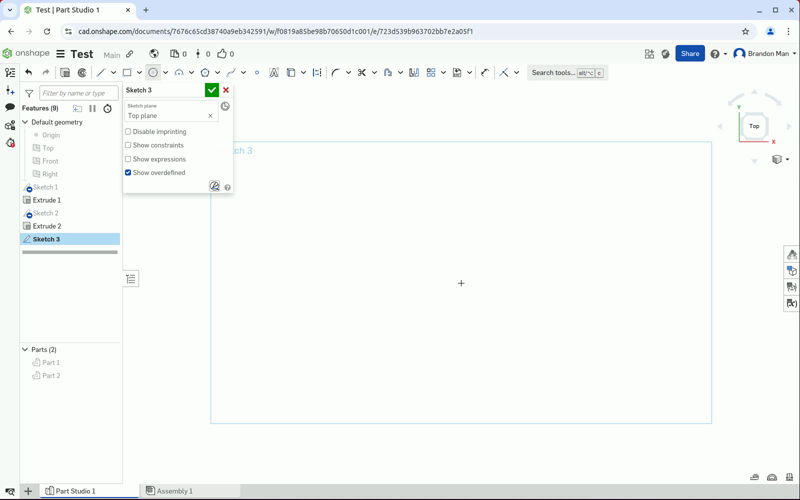
key_up(shift)
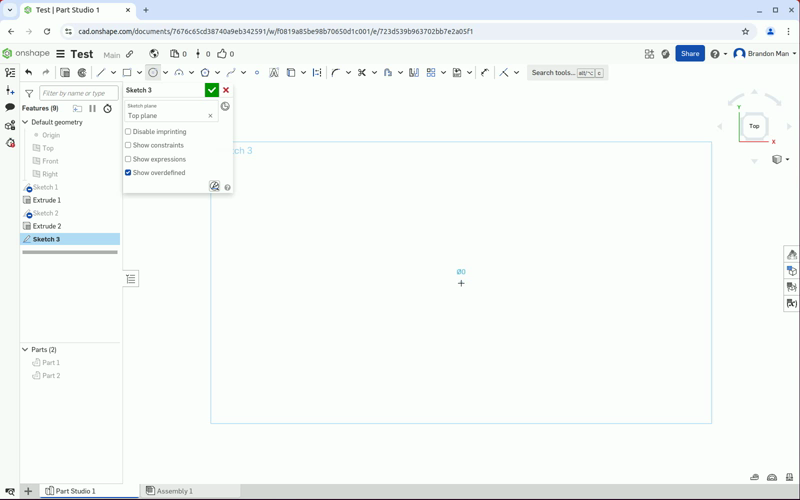
mouse_move(499, 282)
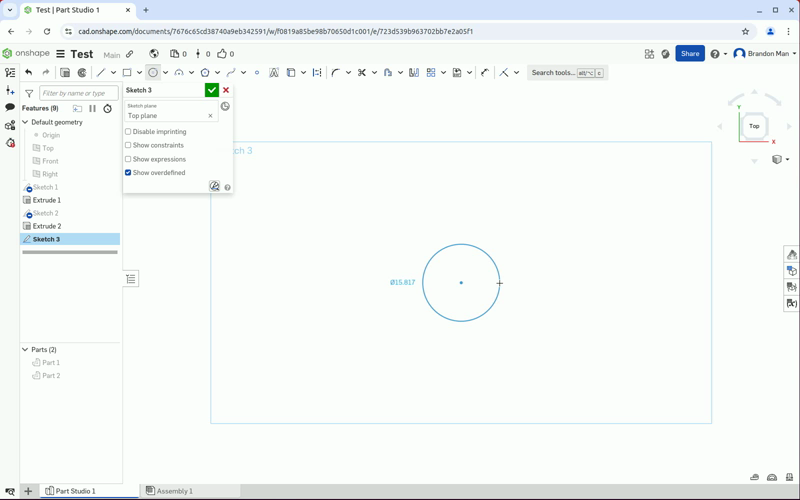
click(499, 282)
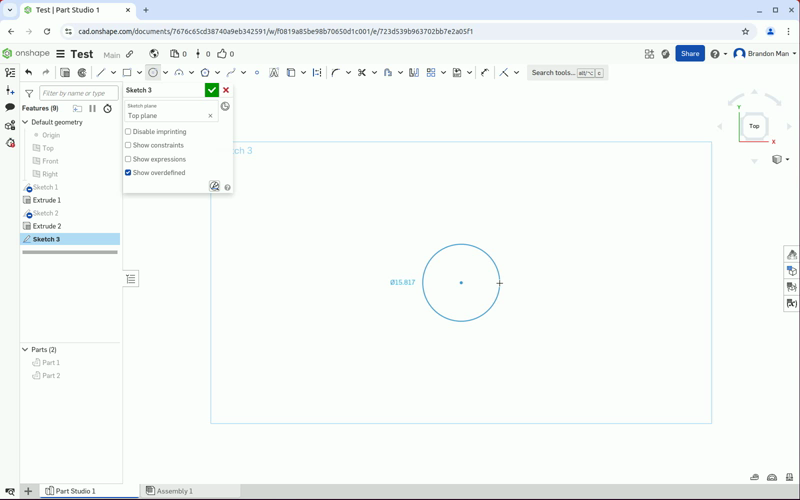
key(esc)
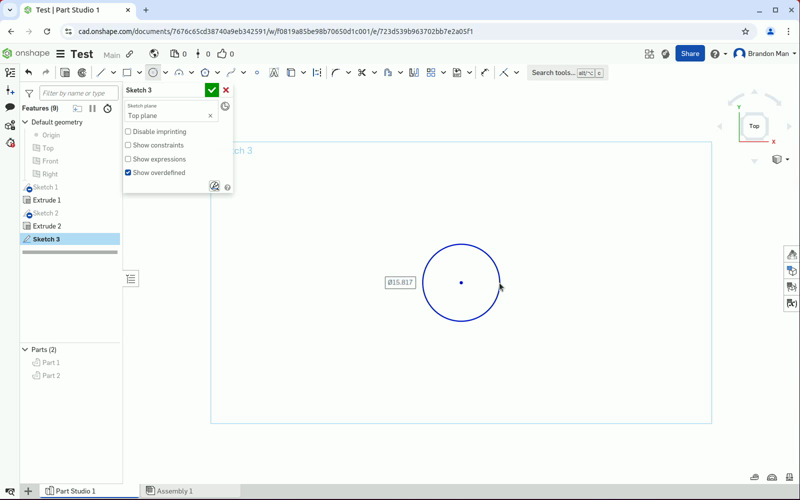
mouse_move(454, 314)
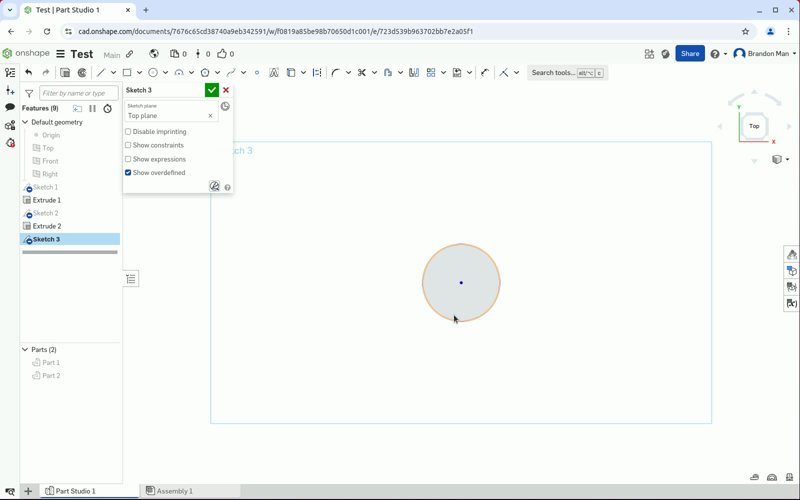
click(454, 314)
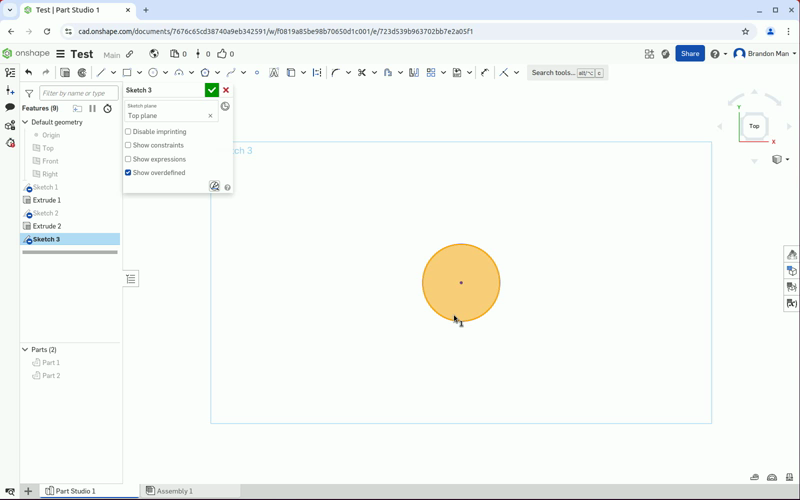
mouse_move(73, 352)
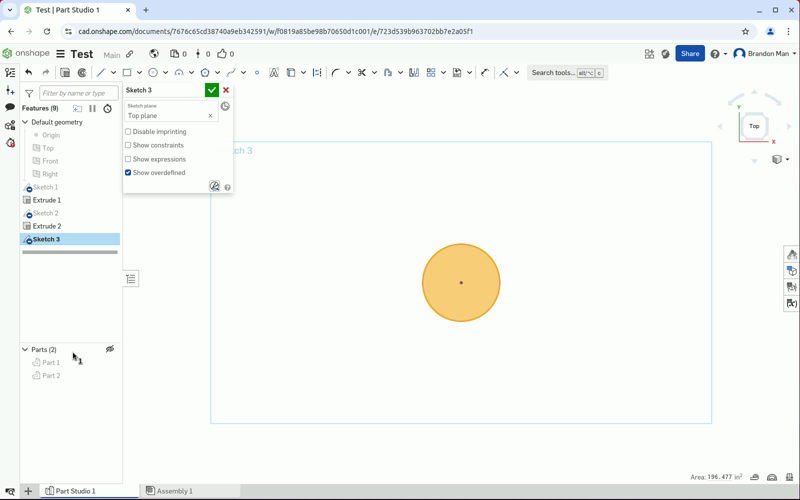
key(shift+y)
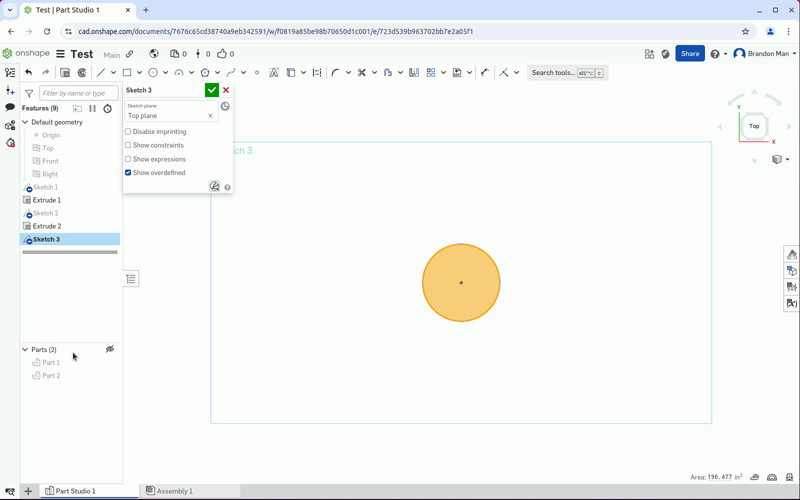
key(shift+e)
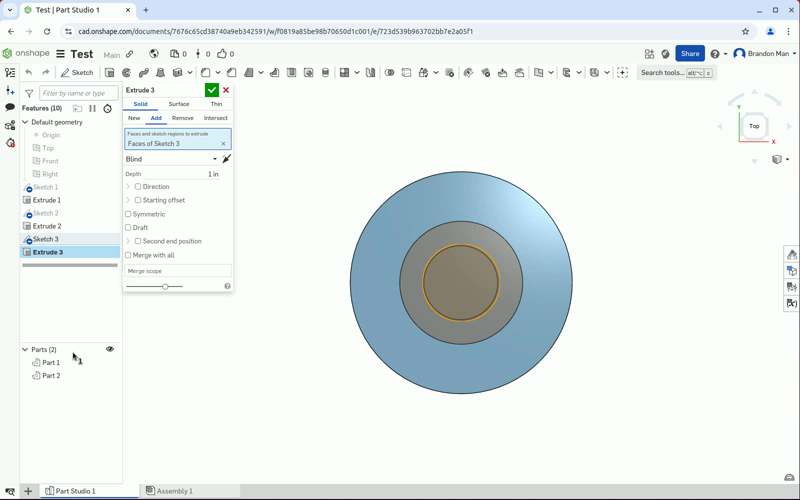
mouse_move(143, 106)
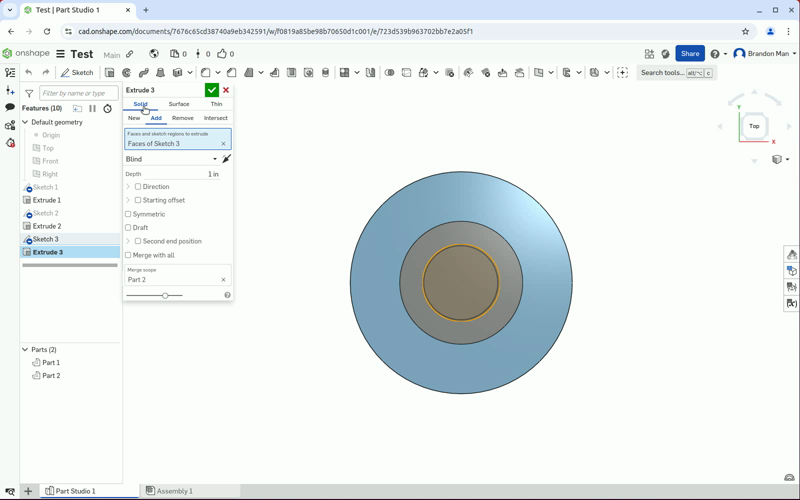
click(143, 106)
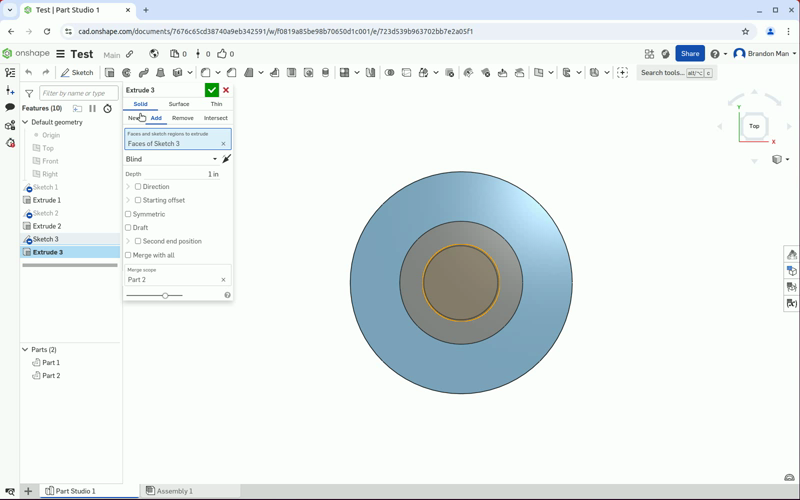
mouse_move(137, 120)
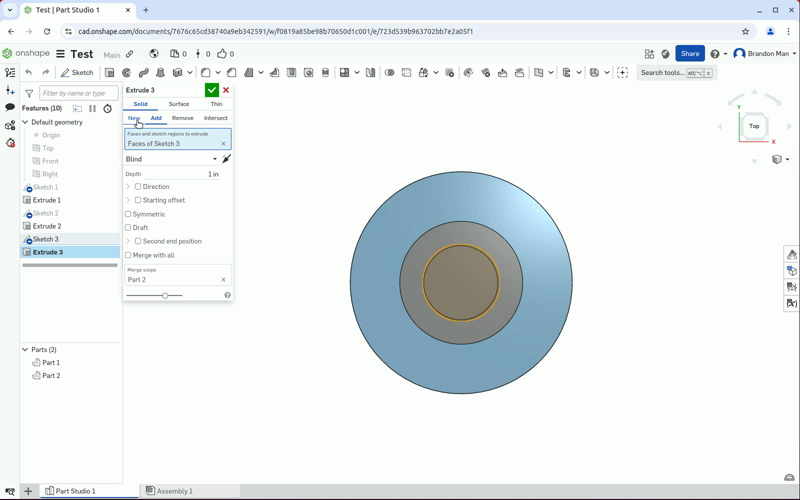
click(137, 120)
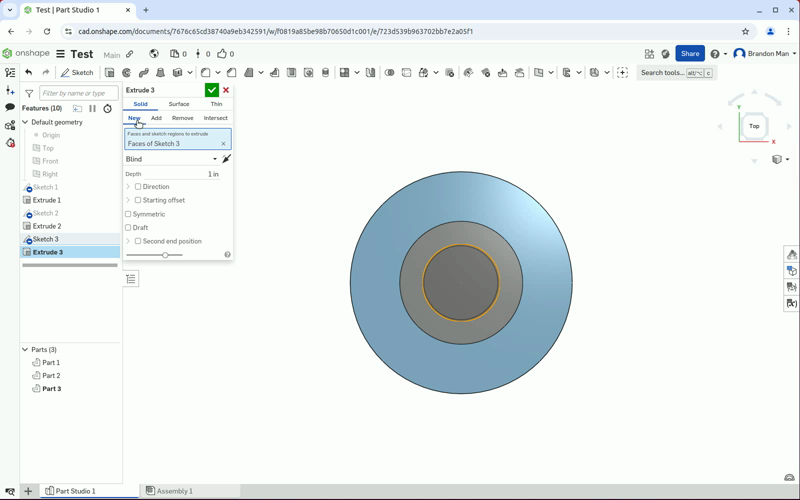
key(tab, 4)
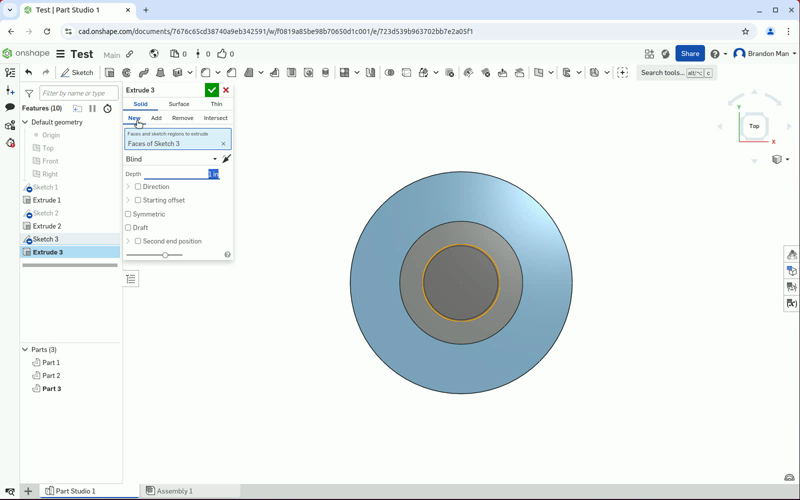
text(1.444)
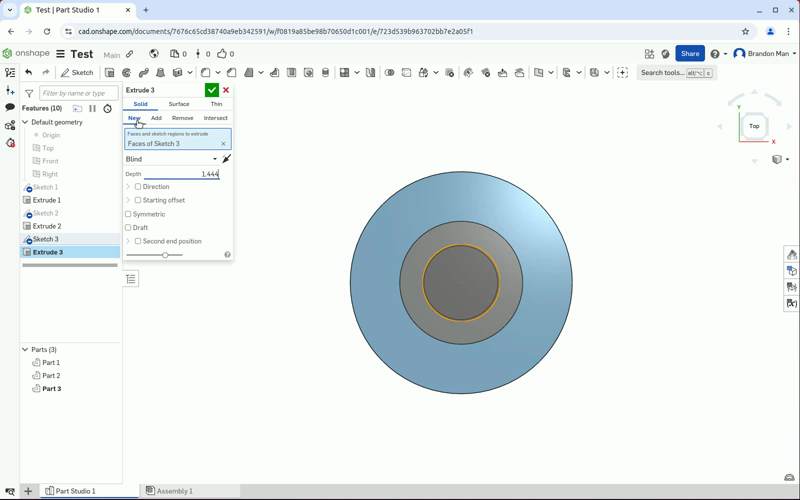
key(enter)
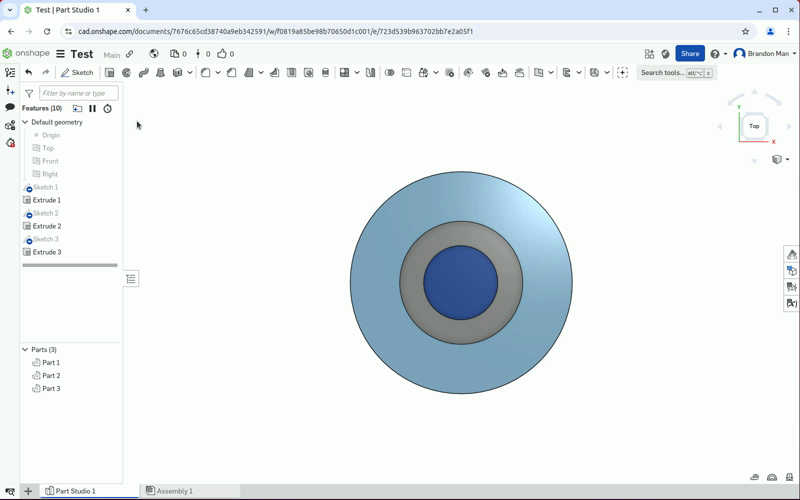
key(shift+h)
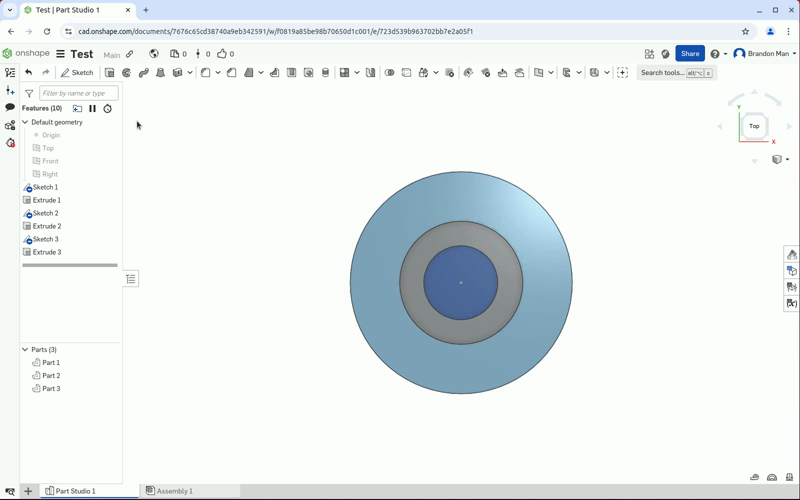
key(shift+h)
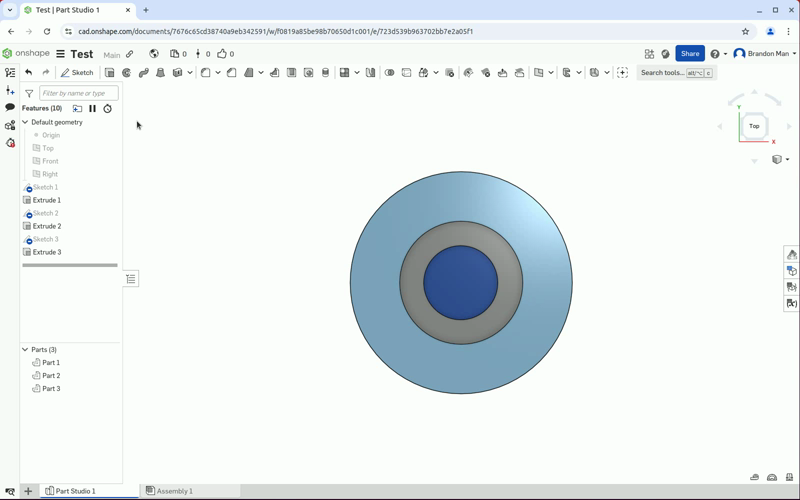
mouse_move(73, 189)
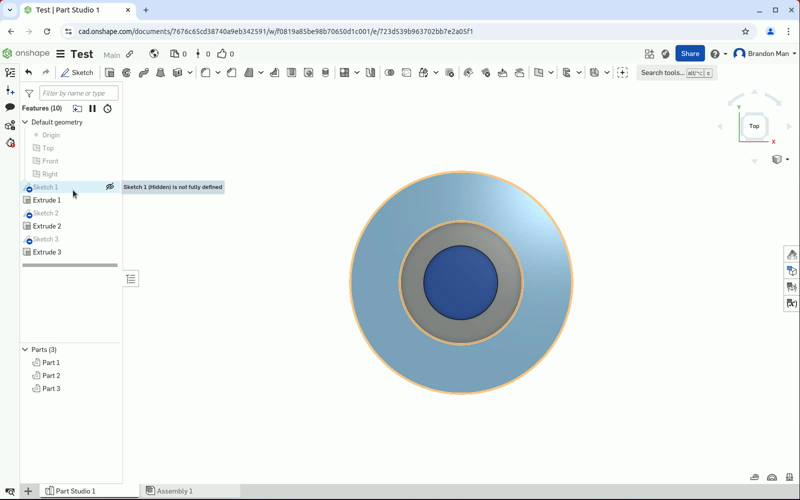
click(73, 189)
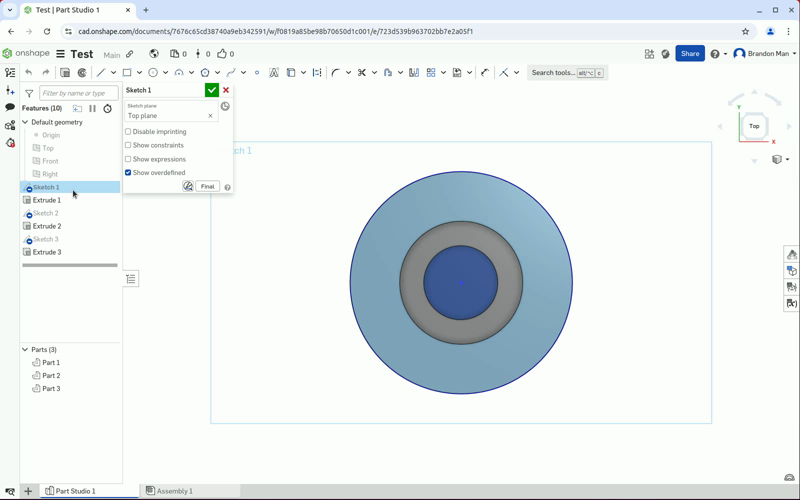
mouse_move(229, 92)
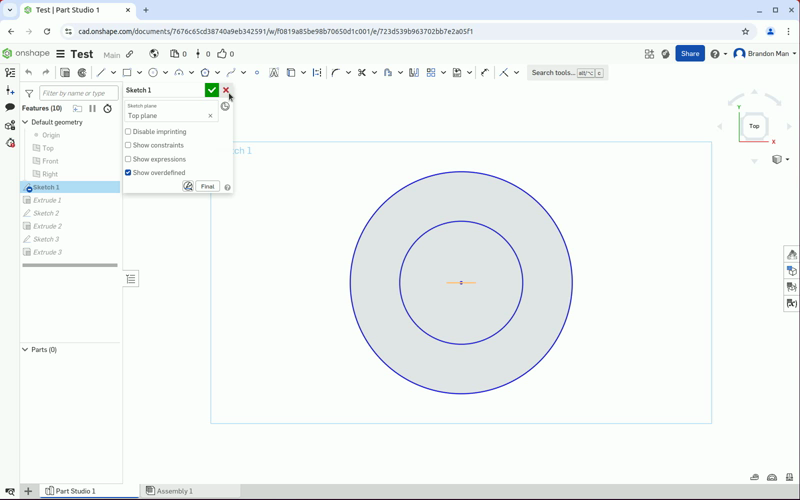
click(229, 92)
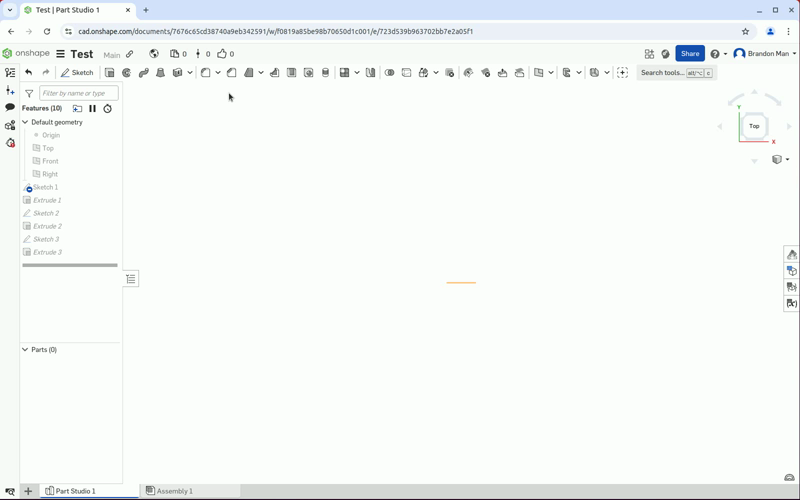
mouse_move(541, 75)
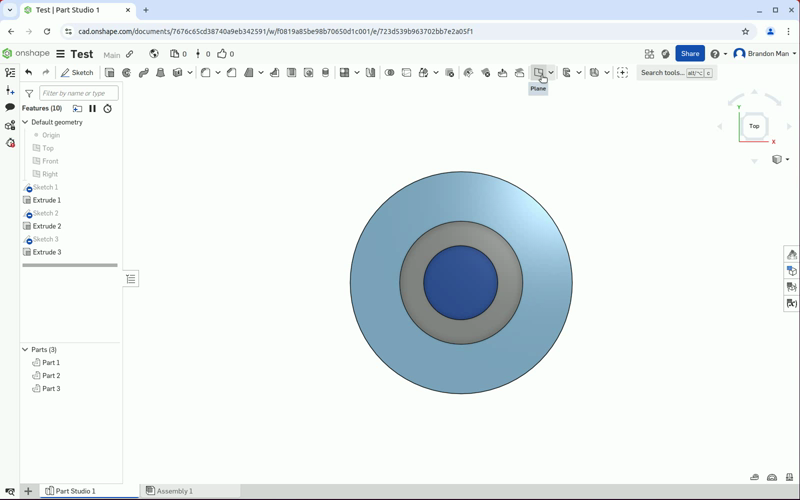
click(541, 75)
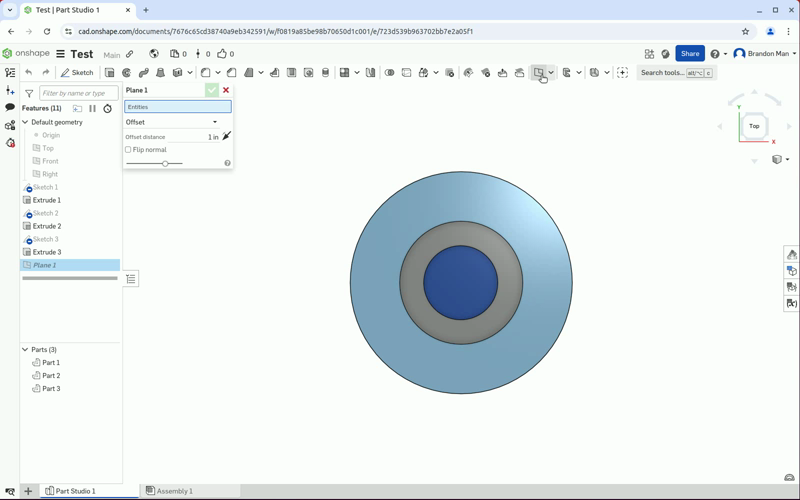
mouse_move(73, 150)
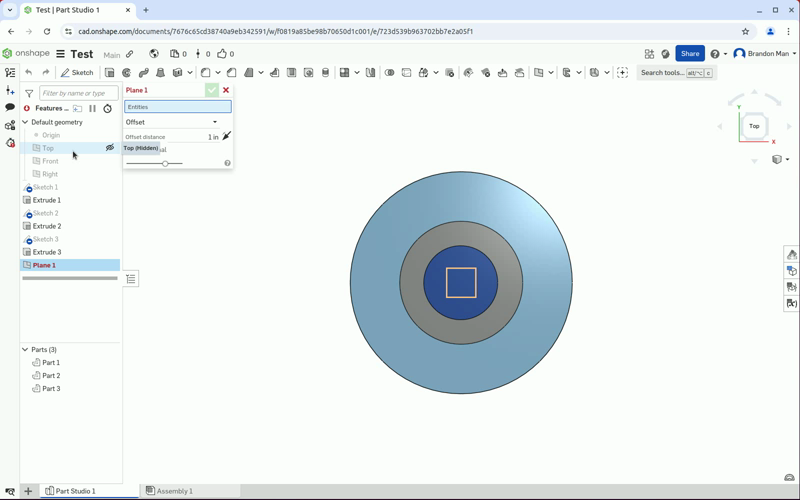
click(73, 150)
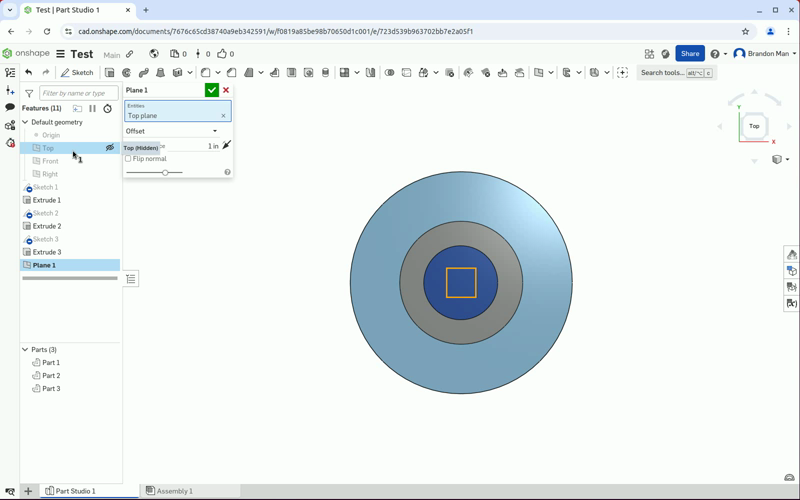
key(tab, 2)
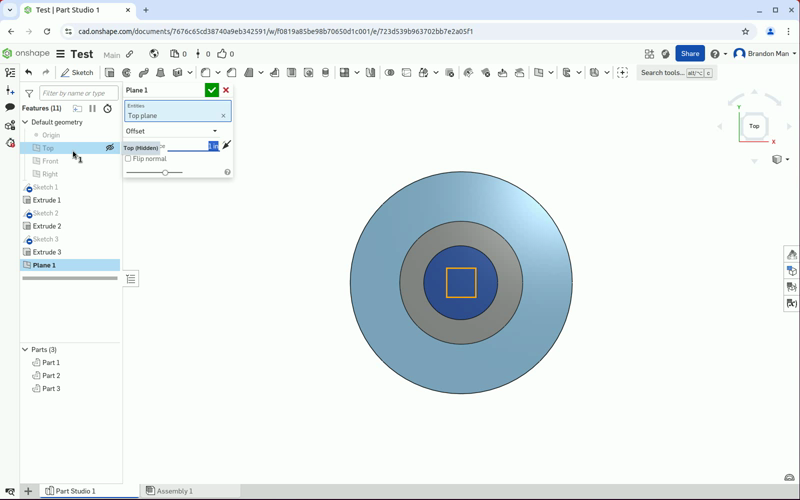
text(1.448)
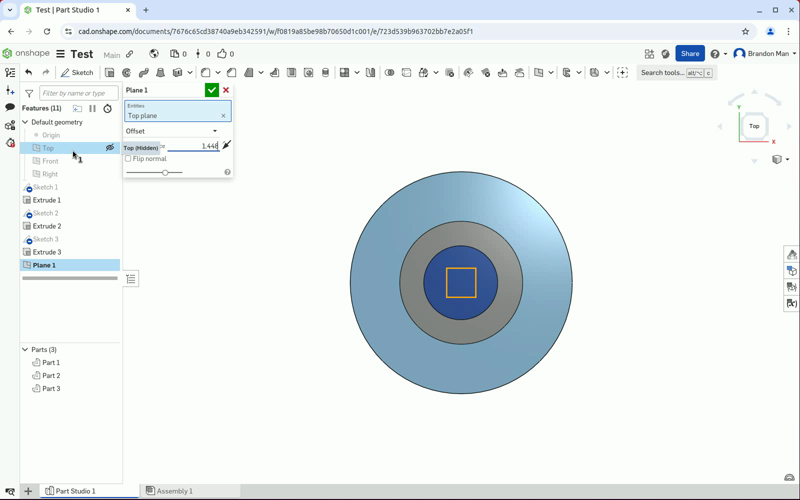
key(enter, 2)
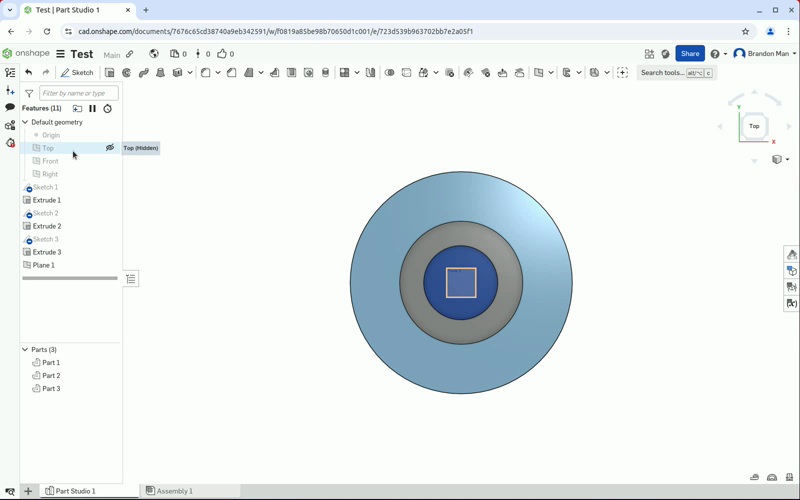
key(shift+s)
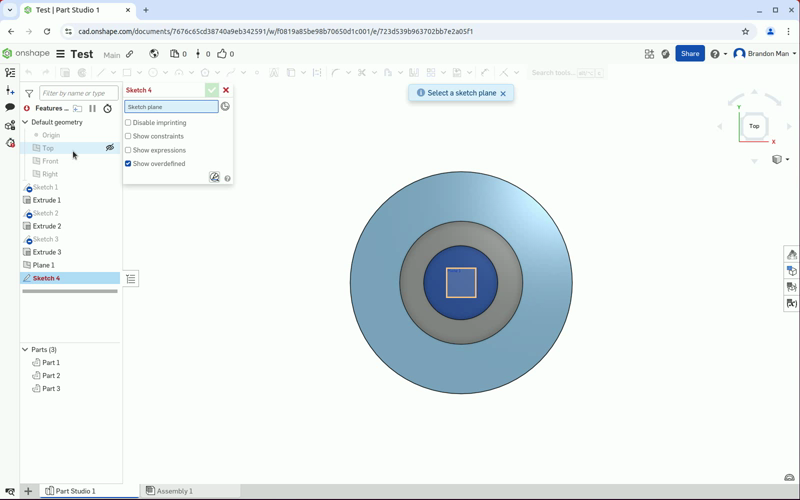
mouse_move(73, 267)
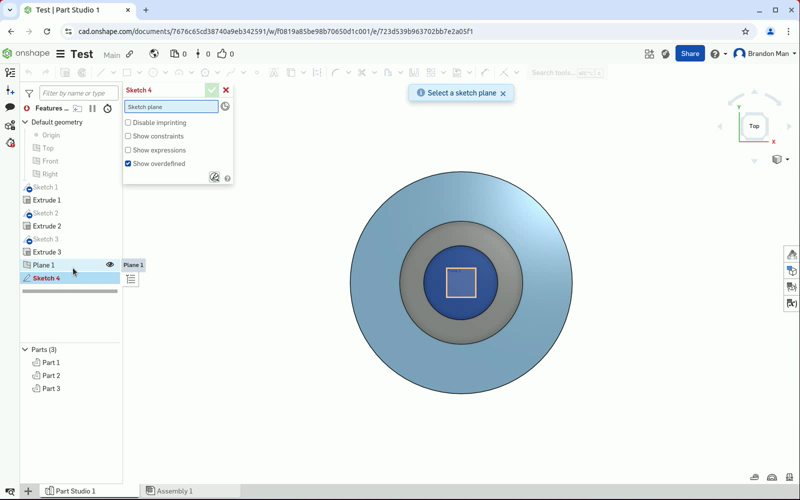
click(73, 267)
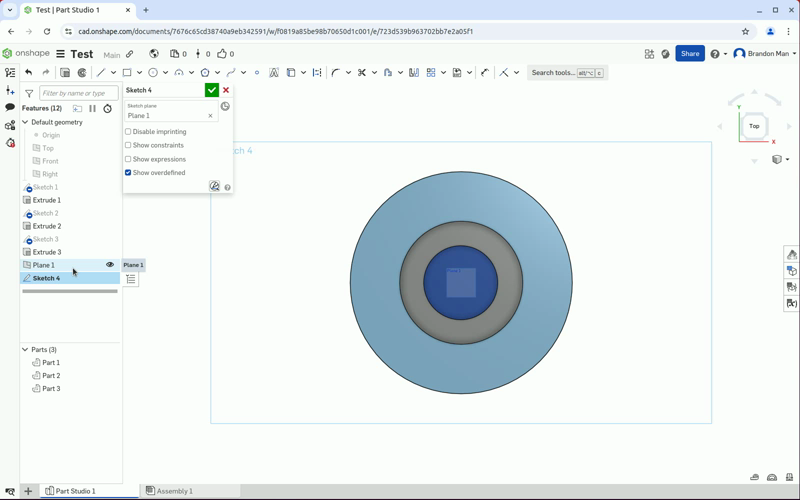
mouse_move(73, 352)
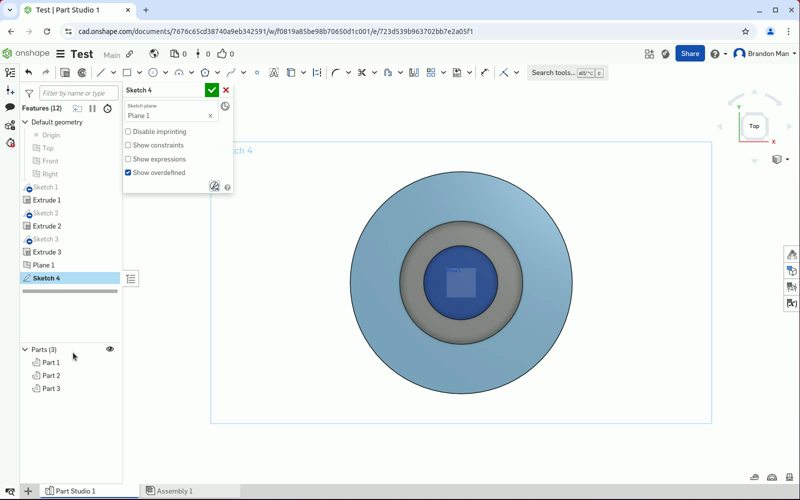
key(y)
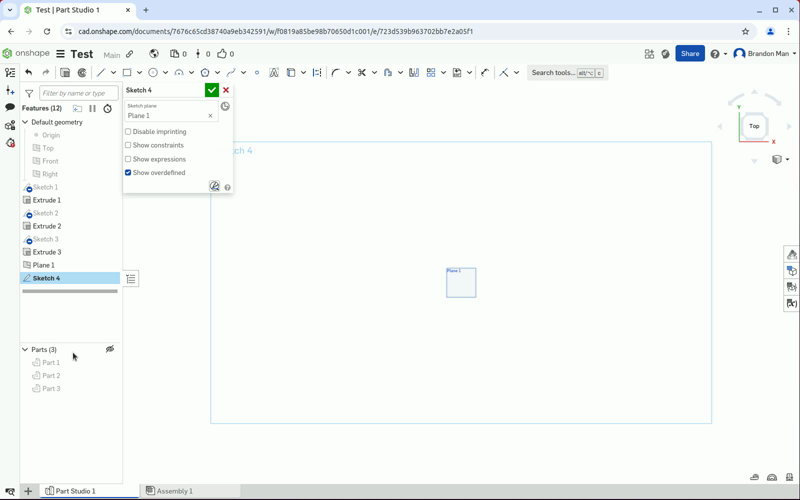
key(c)
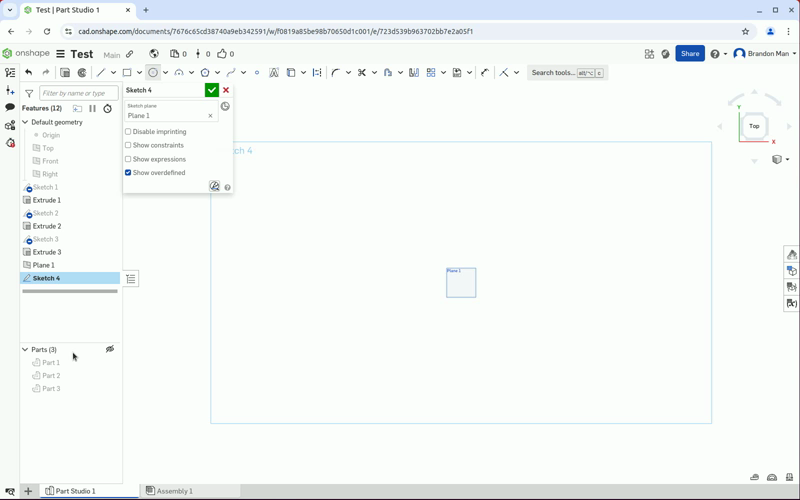
key_down(shift)
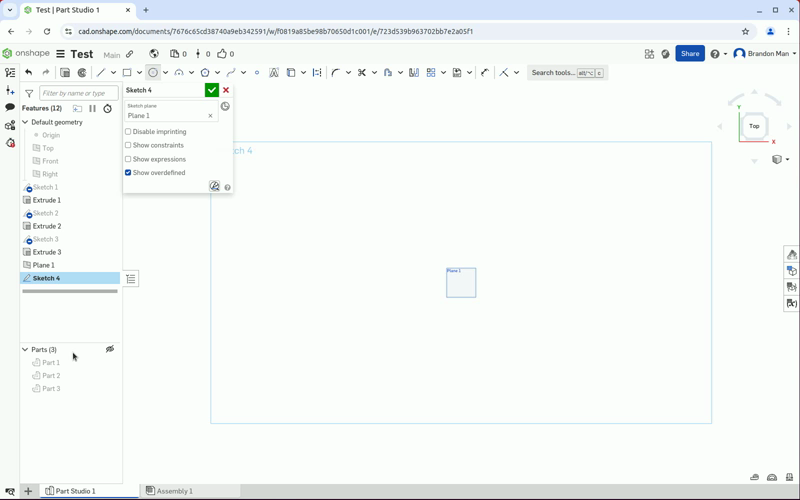
mouse_move(446, 268)
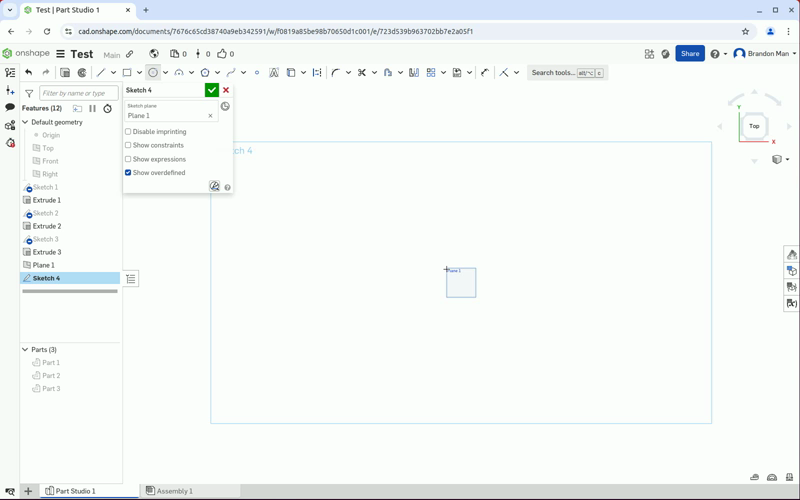
click(446, 268)
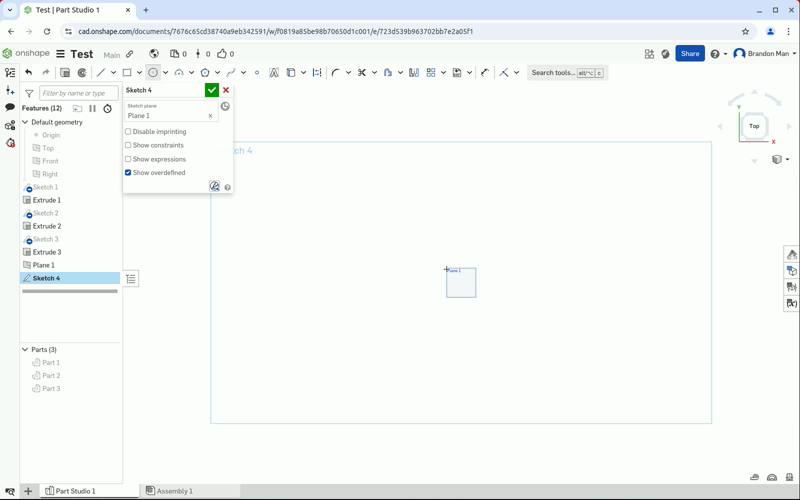
key_up(shift)
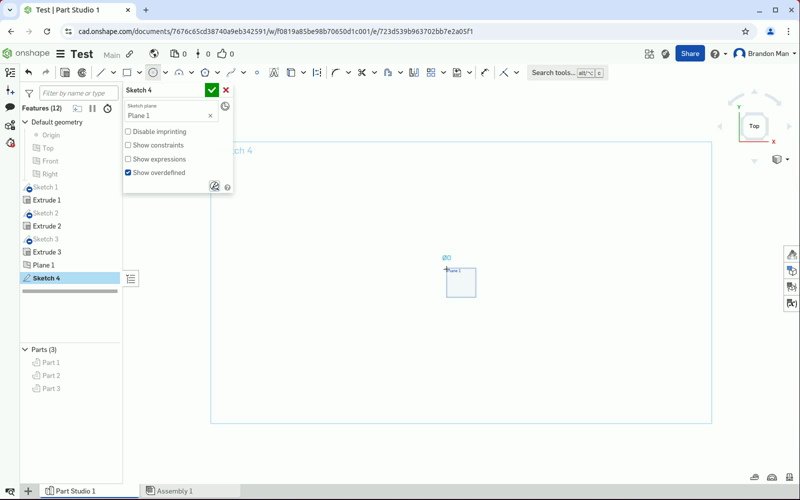
mouse_move(452, 268)
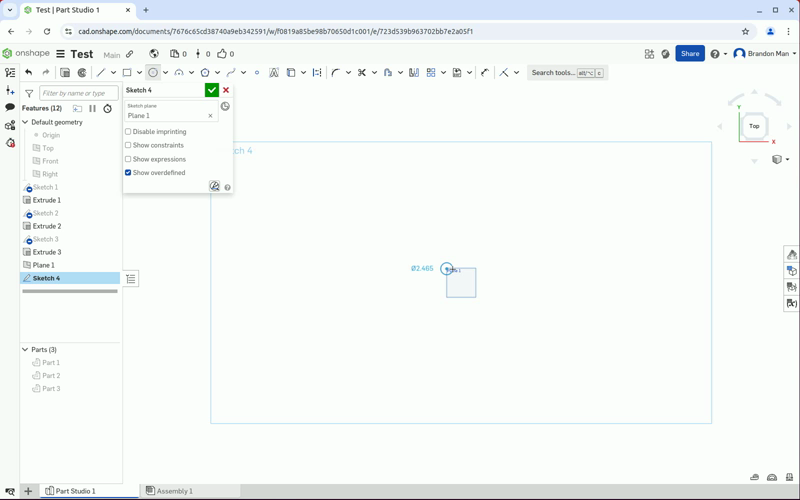
click(452, 268)
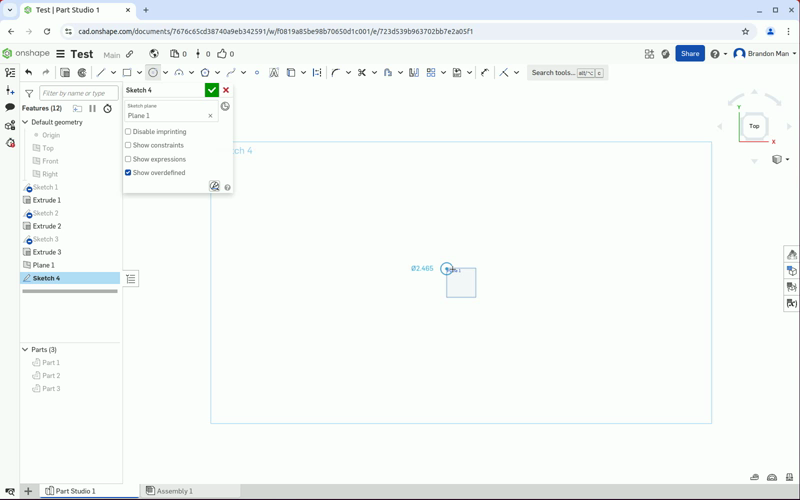
key(esc)
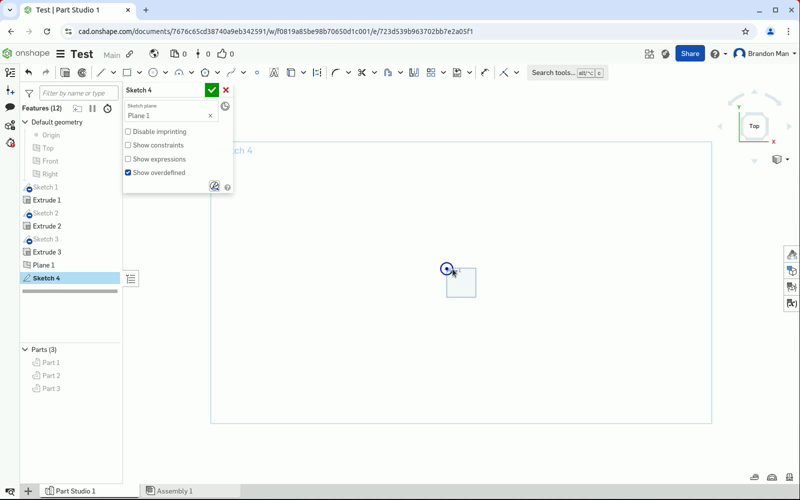
mouse_move(444, 264)
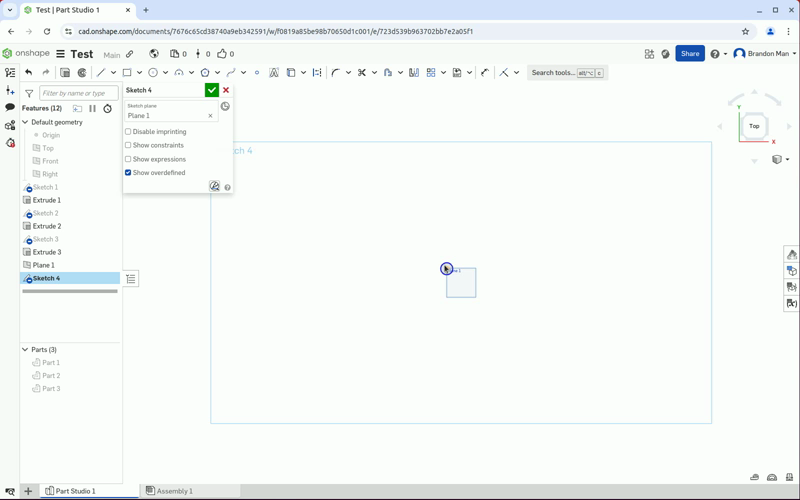
scroll(6)
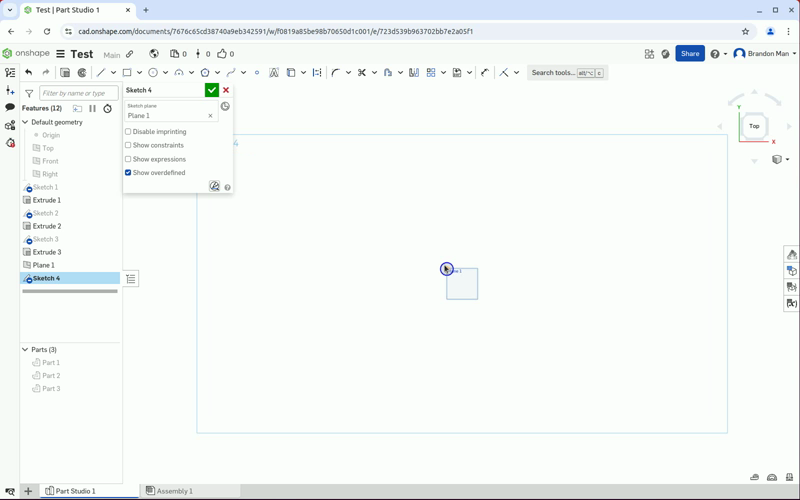
scroll(6)
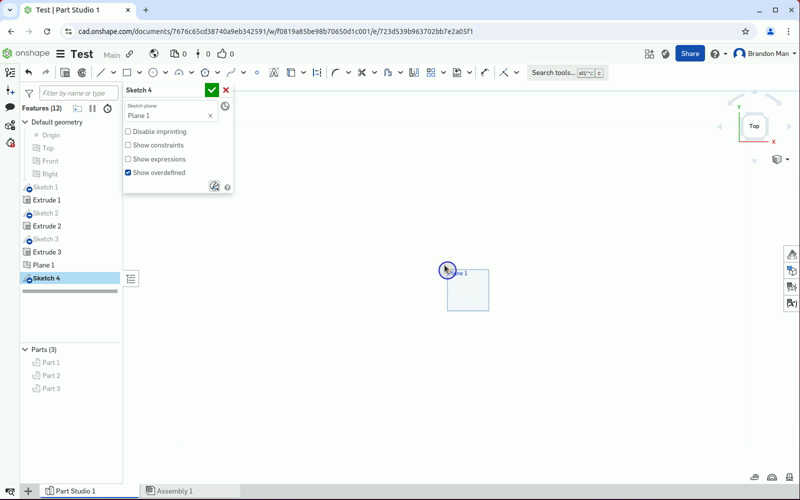
scroll(6)
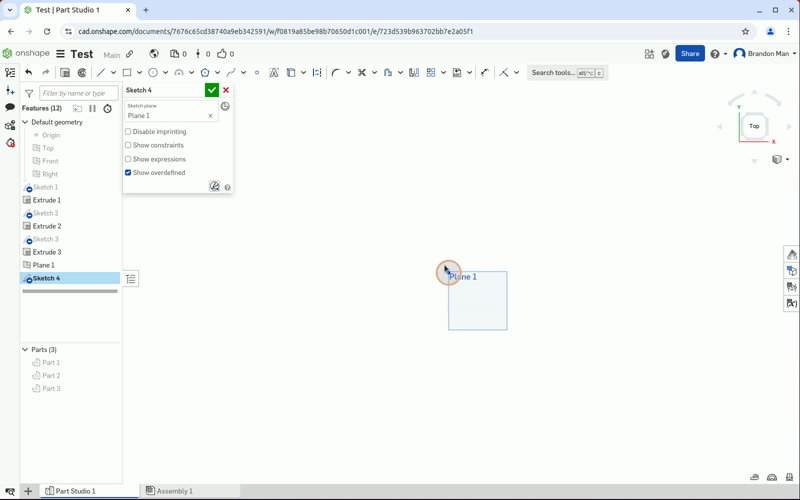
scroll(6)
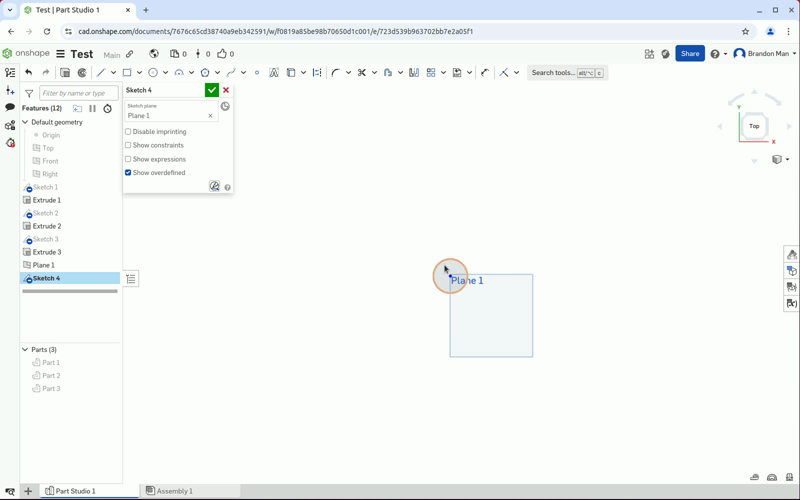
scroll(6)
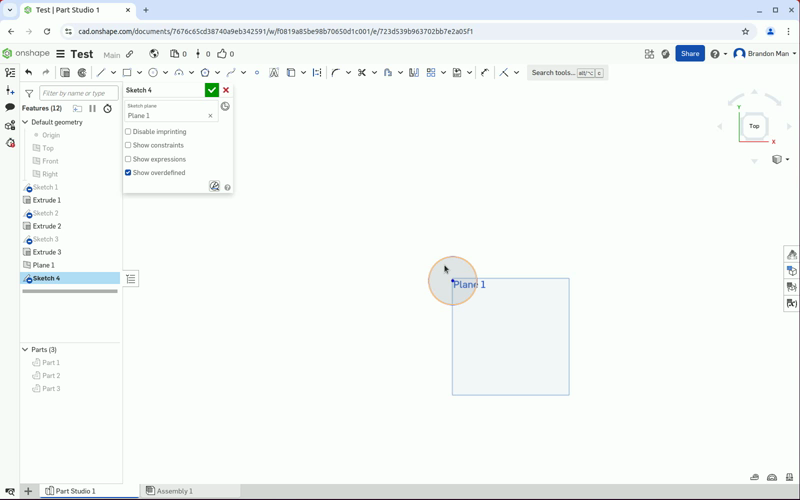
scroll(6)
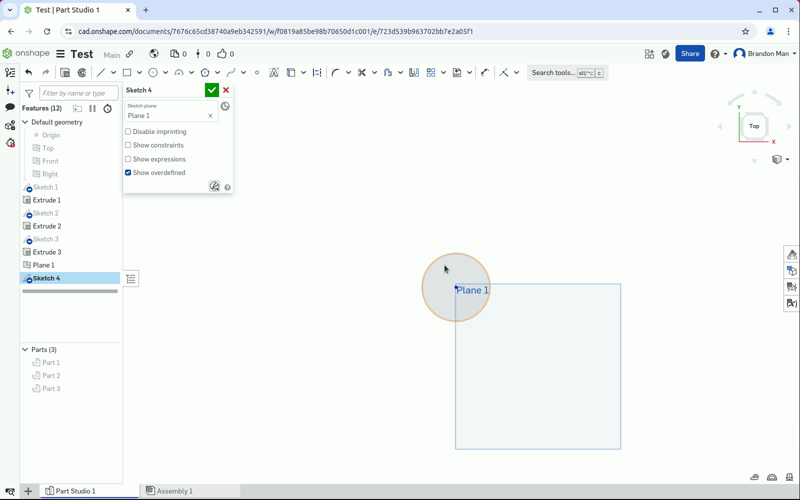
scroll(6)
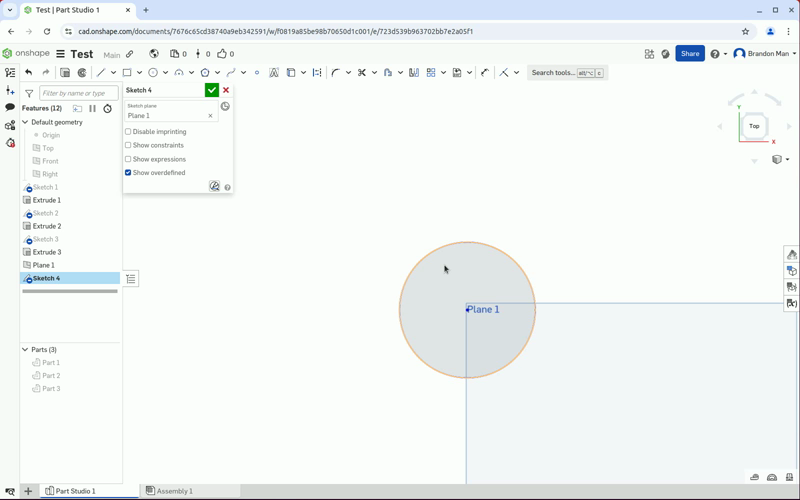
click(444, 264)
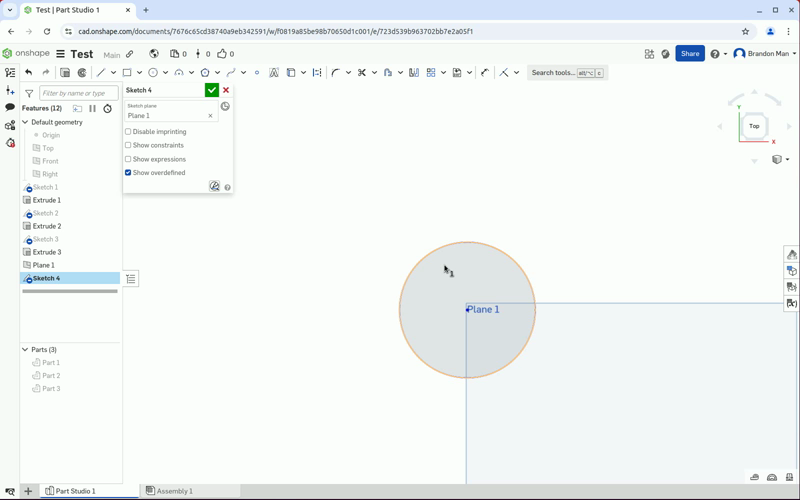
scroll(-6)
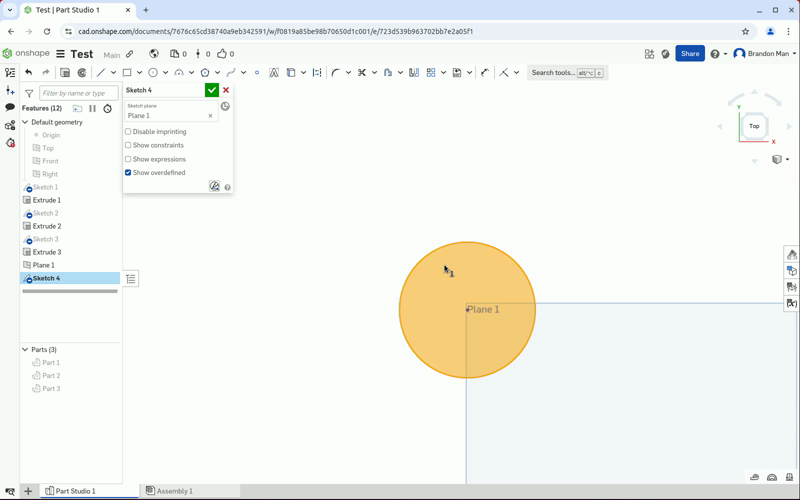
scroll(-6)
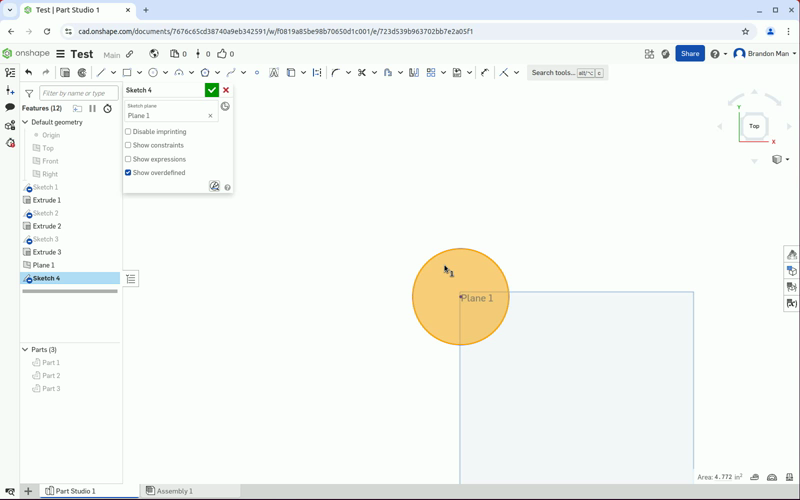
scroll(-6)
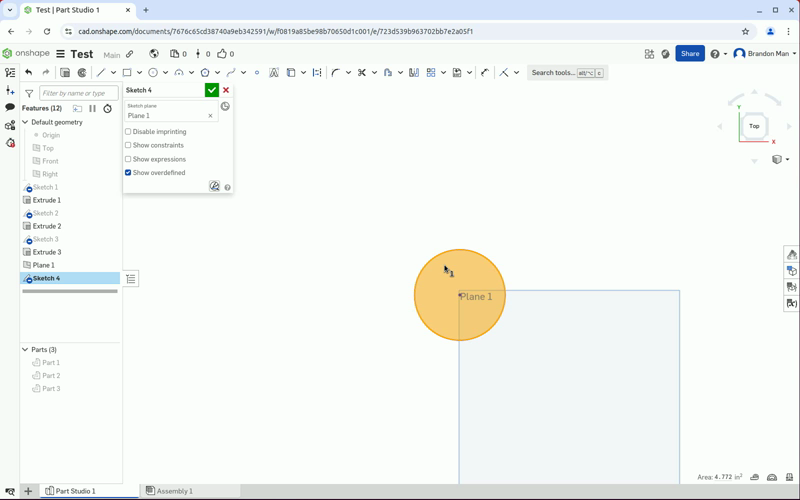
scroll(-6)
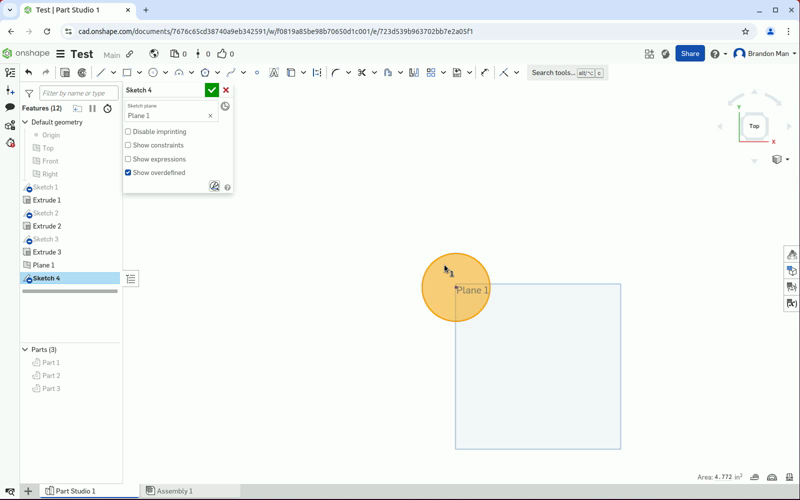
scroll(-6)
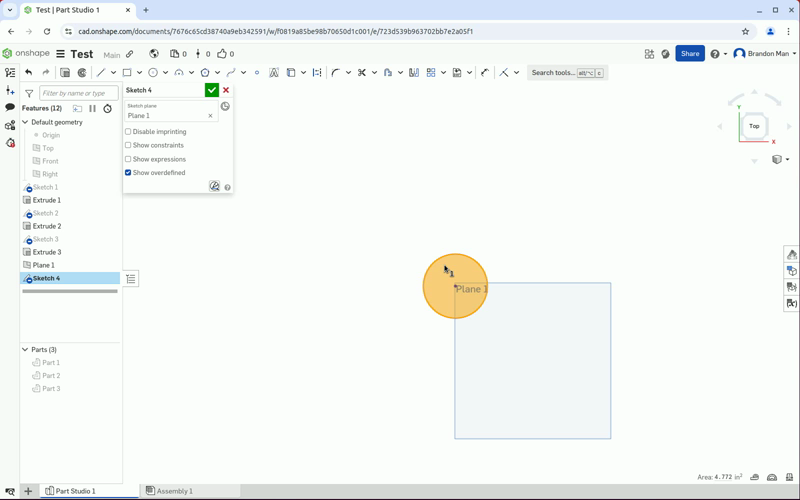
scroll(-6)
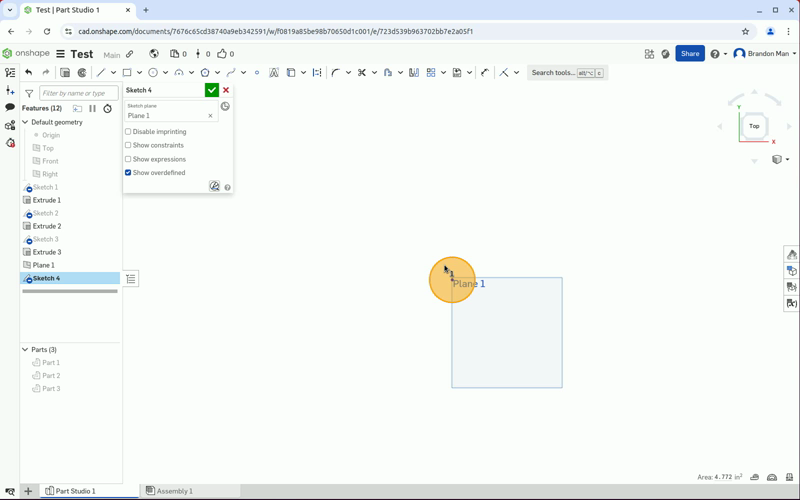
scroll(-6)
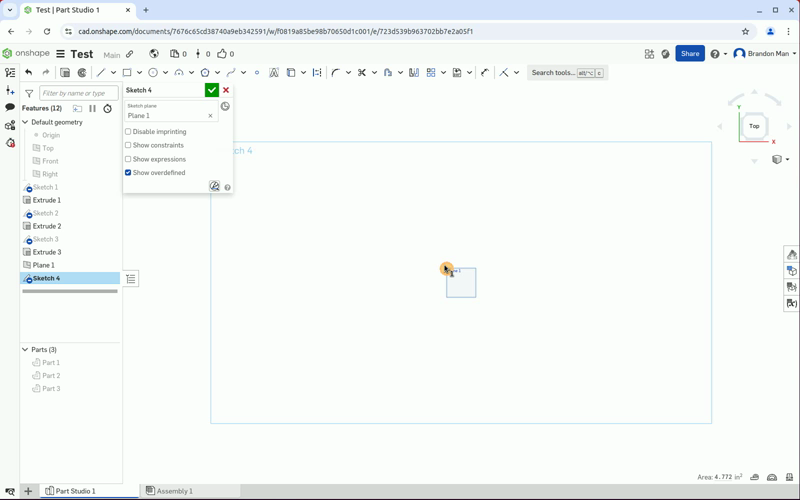
mouse_move(73, 352)
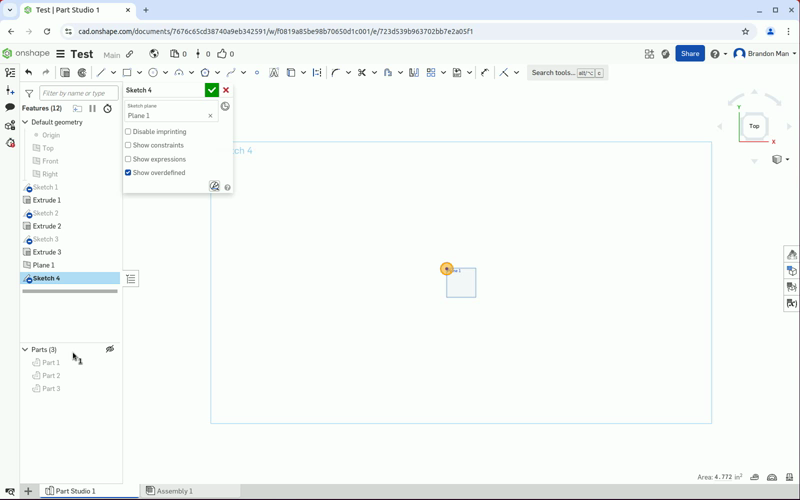
key(shift+y)
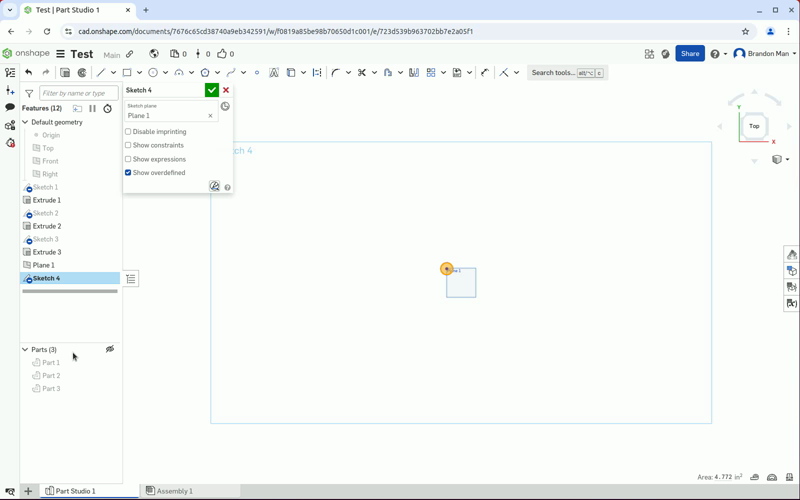
key(shift+e)
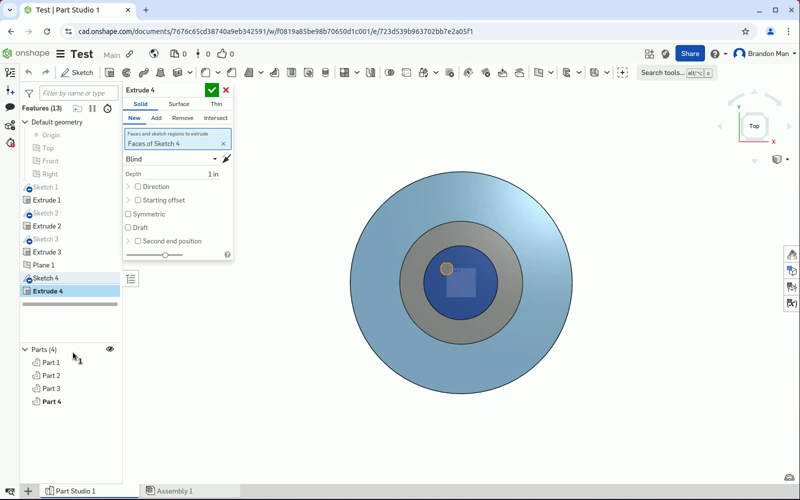
mouse_move(143, 106)
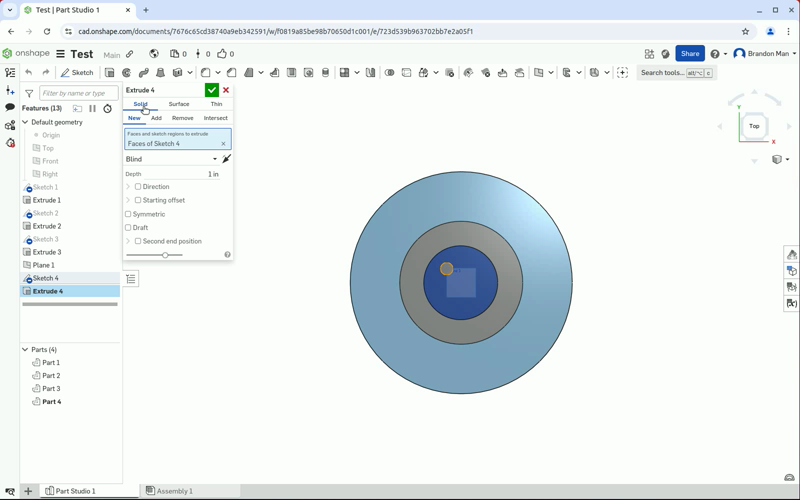
click(143, 106)
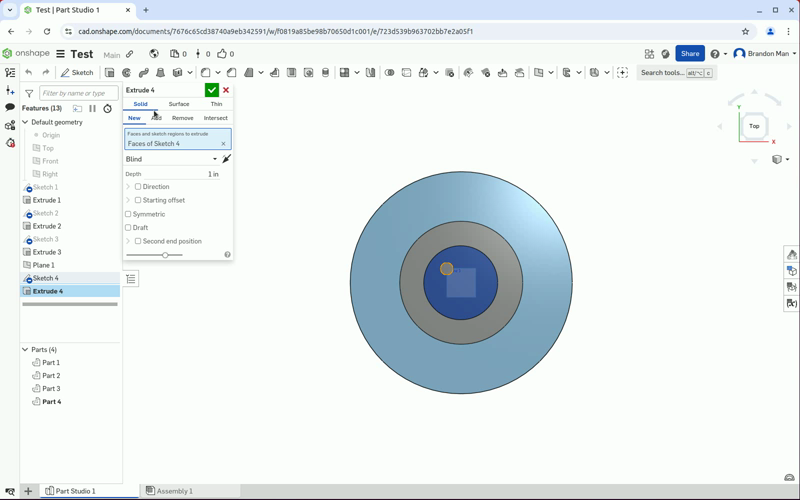
mouse_move(186, 120)
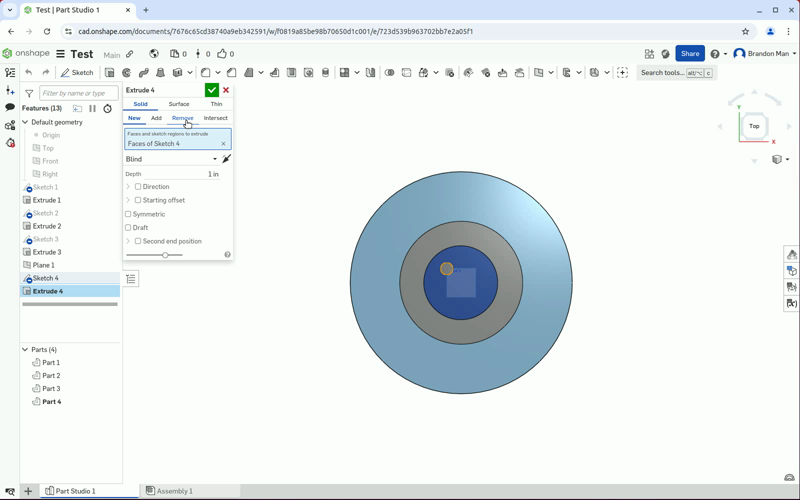
click(186, 120)
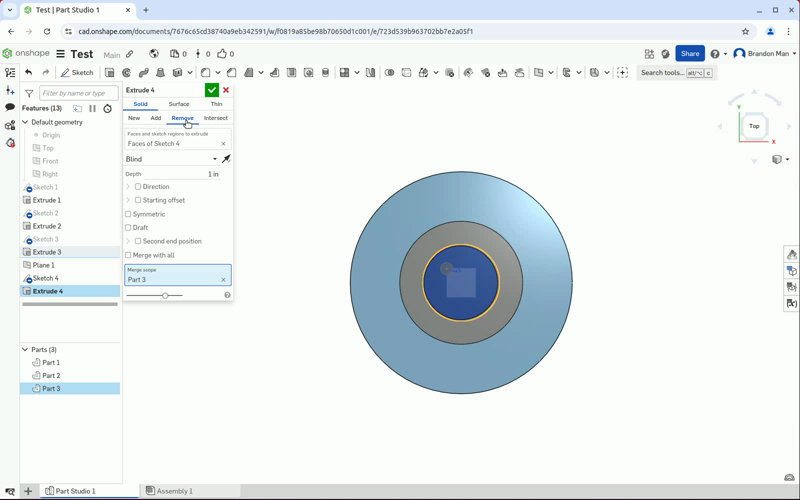
key(tab, 4)
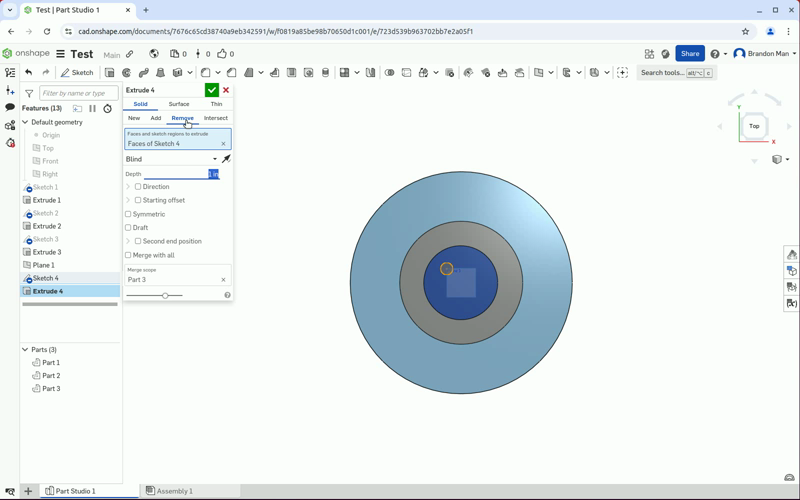
text(7.703)
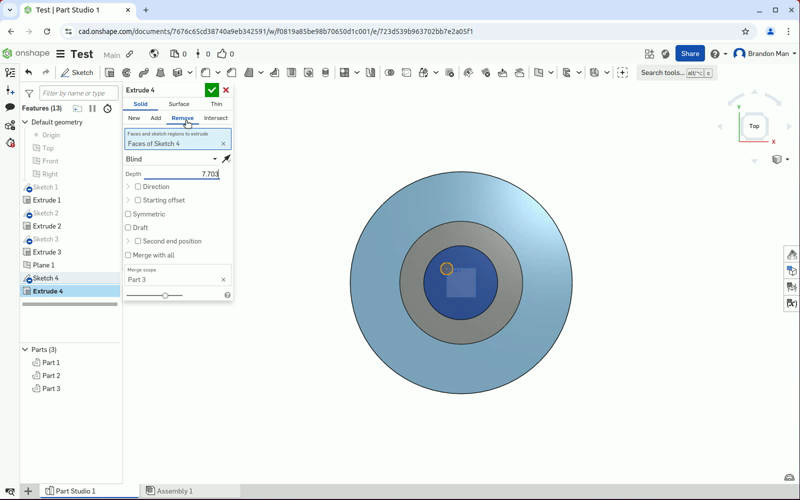
key(tab, 6)
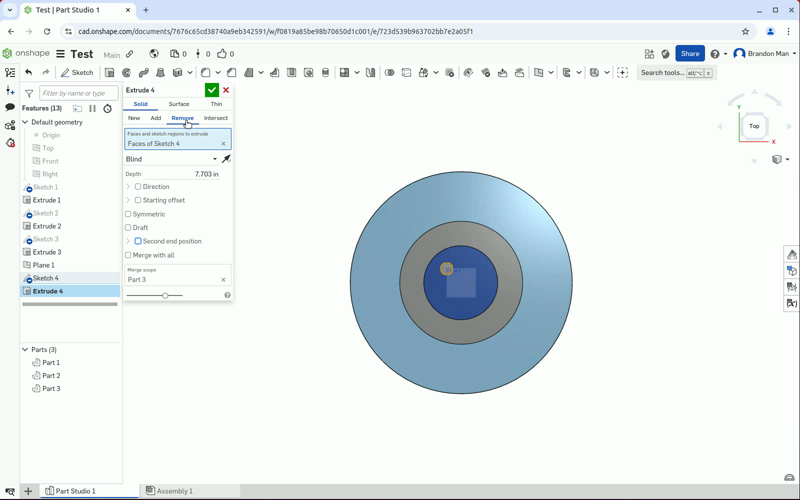
key(space)
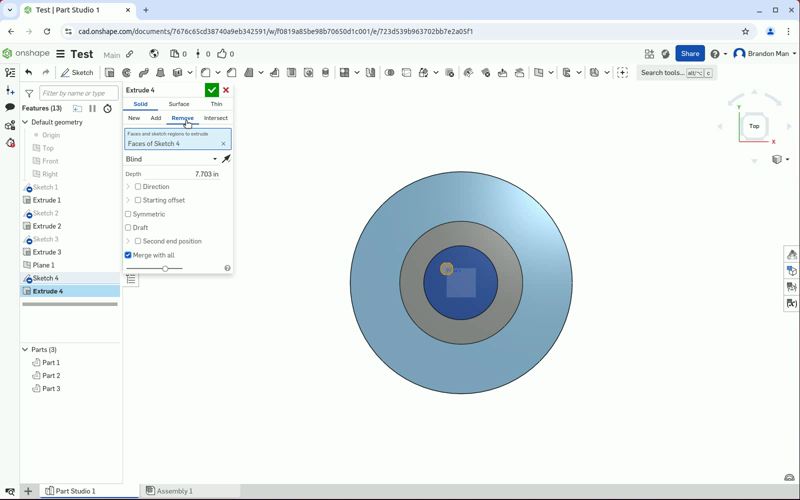
key(enter)
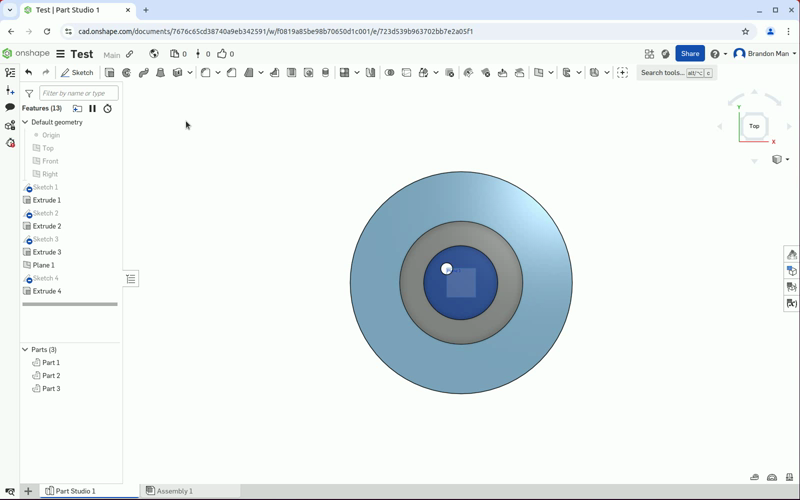
key(shift+h)
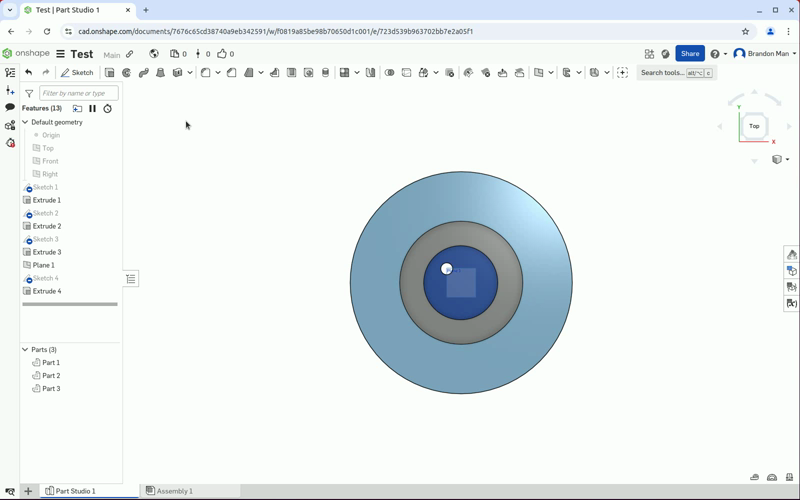
key(shift+h)
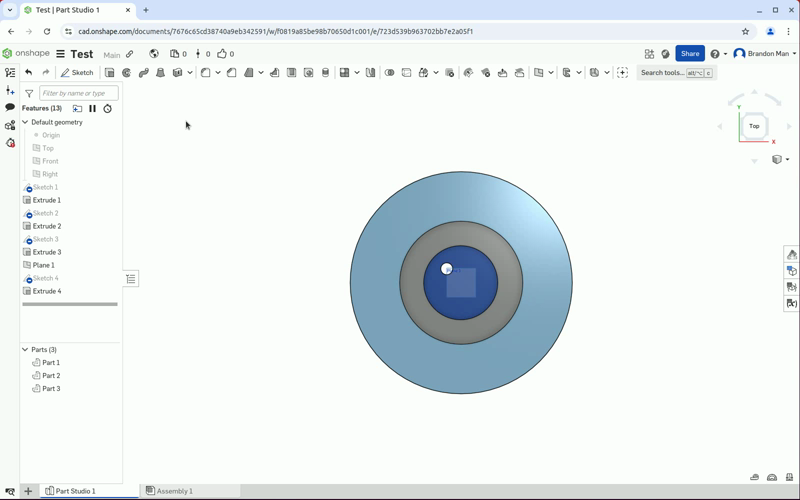
mouse_move(73, 189)
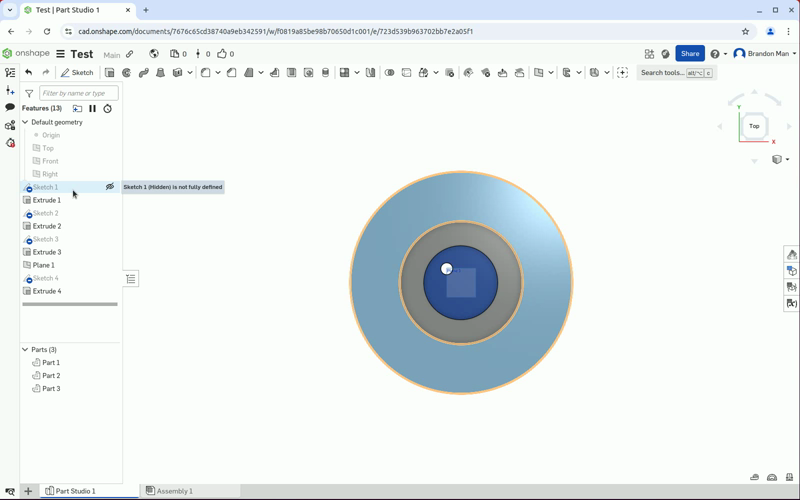
click(73, 189)
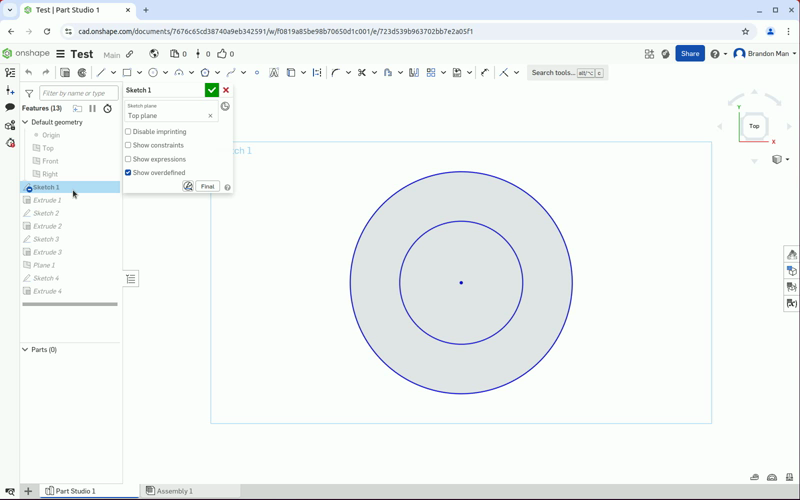
mouse_move(229, 92)
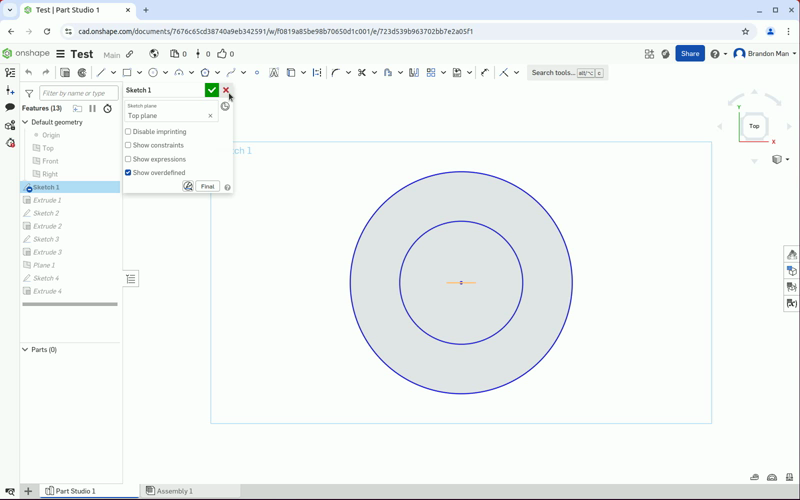
click(229, 92)
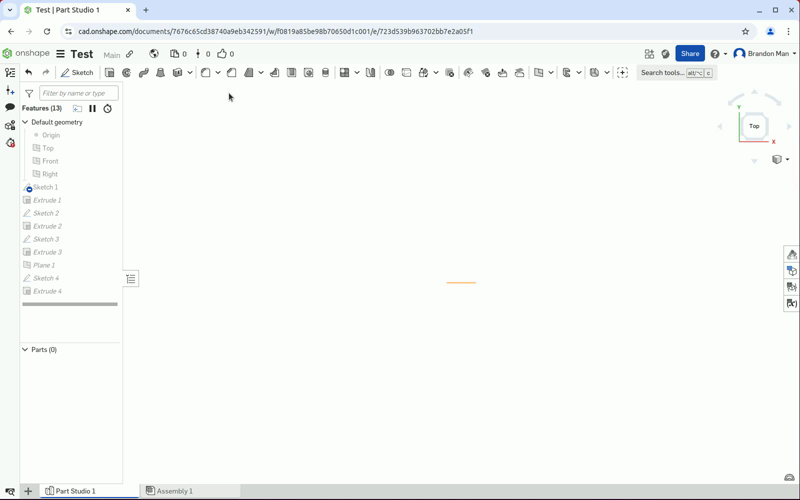
key(shift+s)
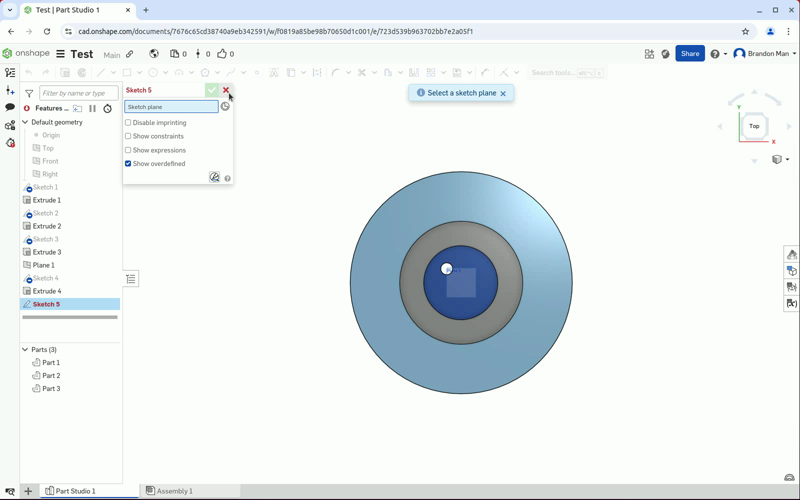
mouse_move(73, 267)
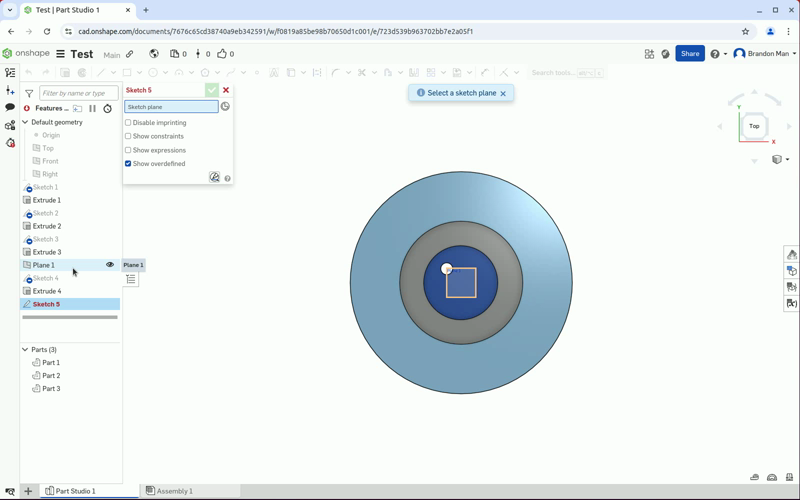
click(73, 267)
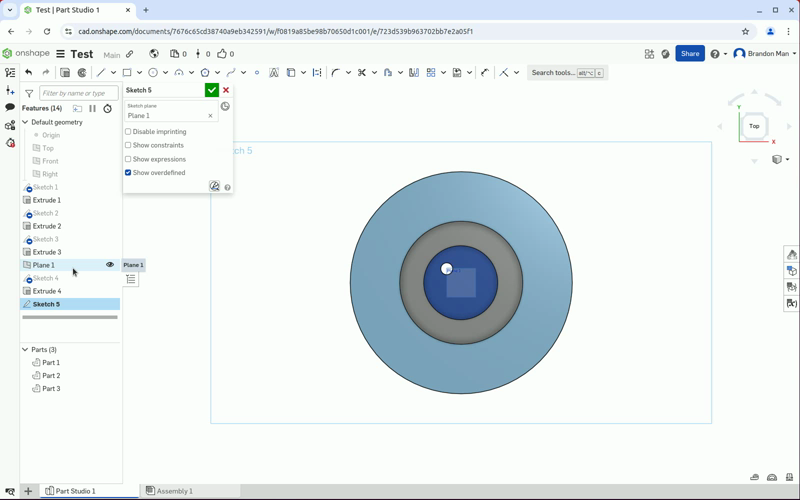
mouse_move(73, 352)
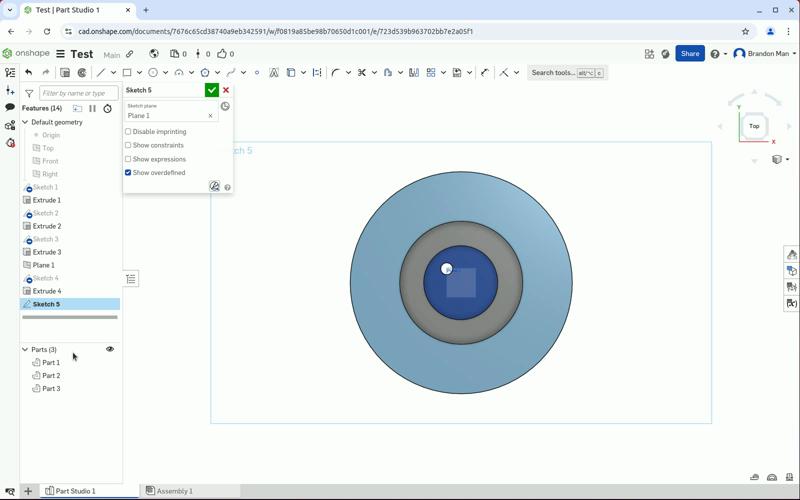
key(y)
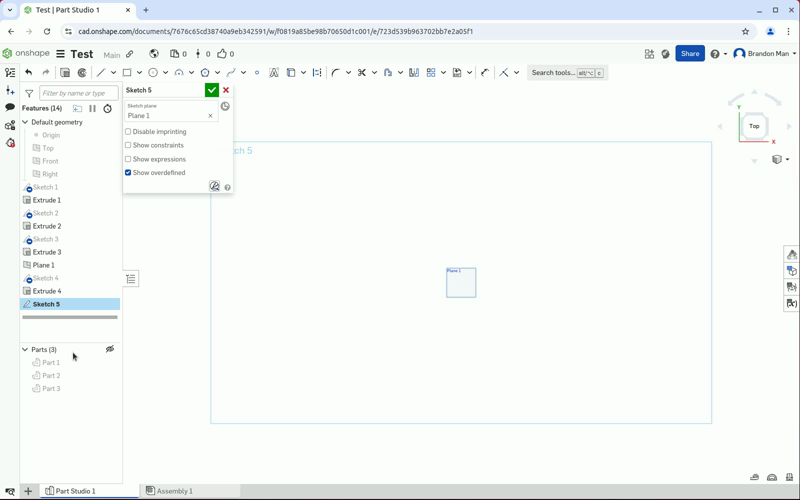
key(c)
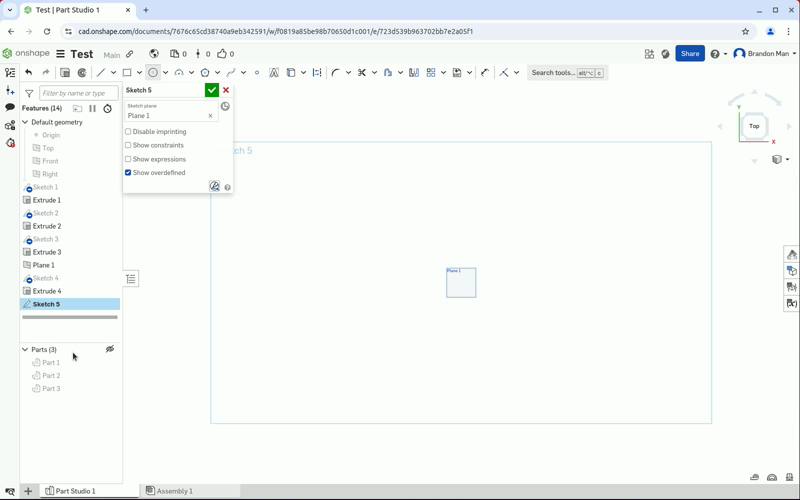
key_down(shift)
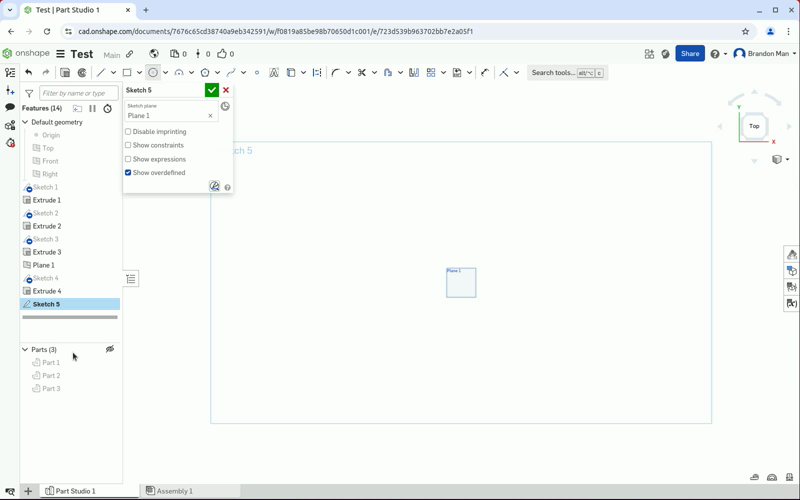
mouse_move(474, 297)
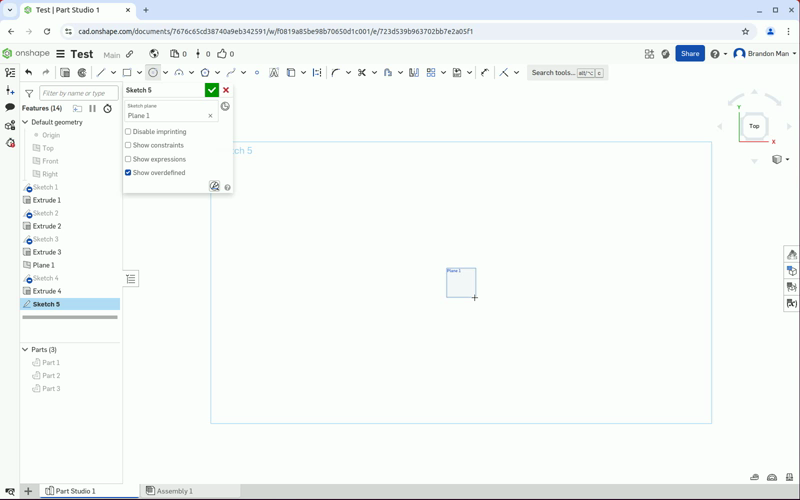
click(474, 297)
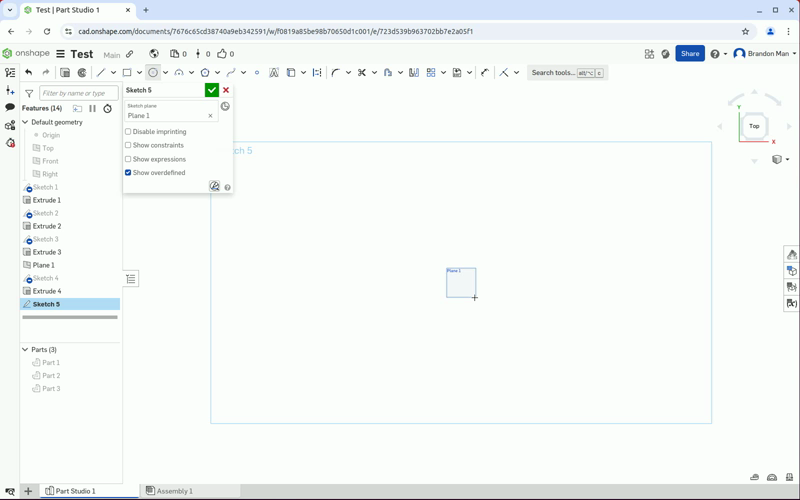
key_up(shift)
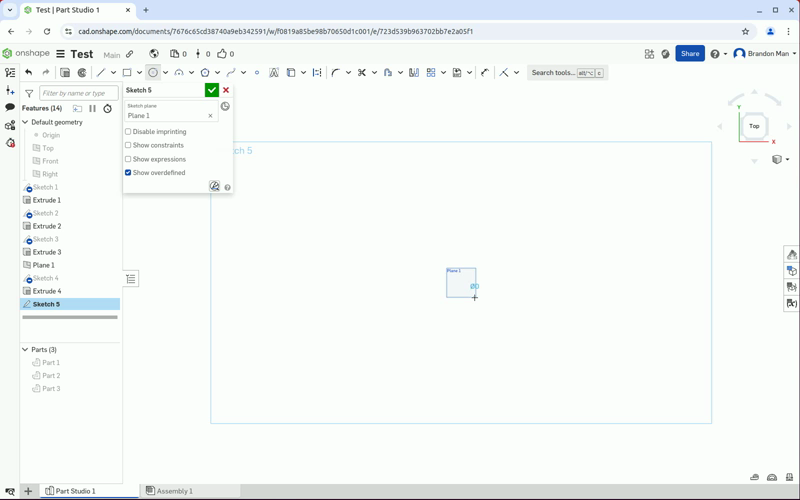
mouse_move(480, 297)
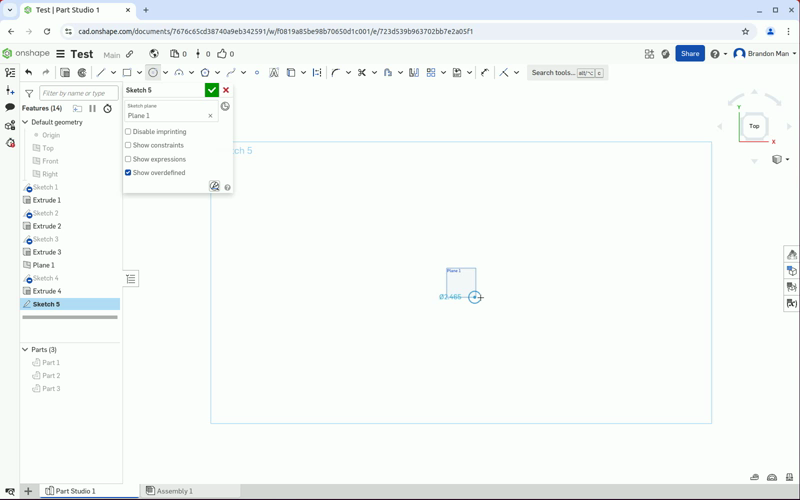
click(480, 297)
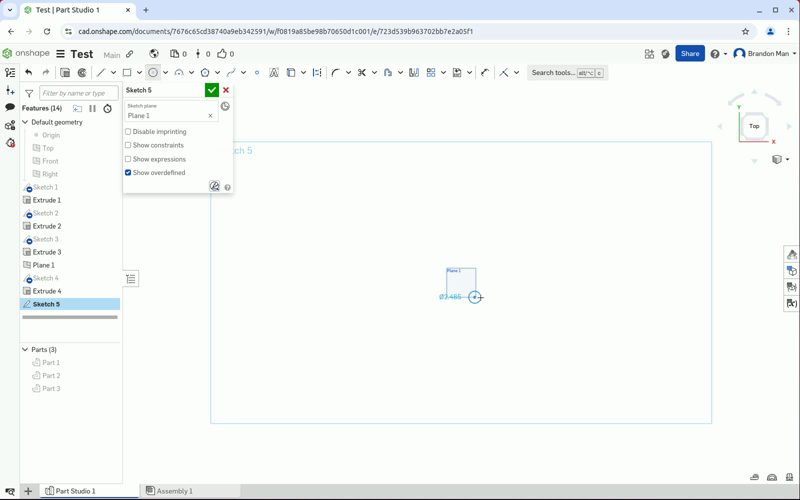
key(esc)
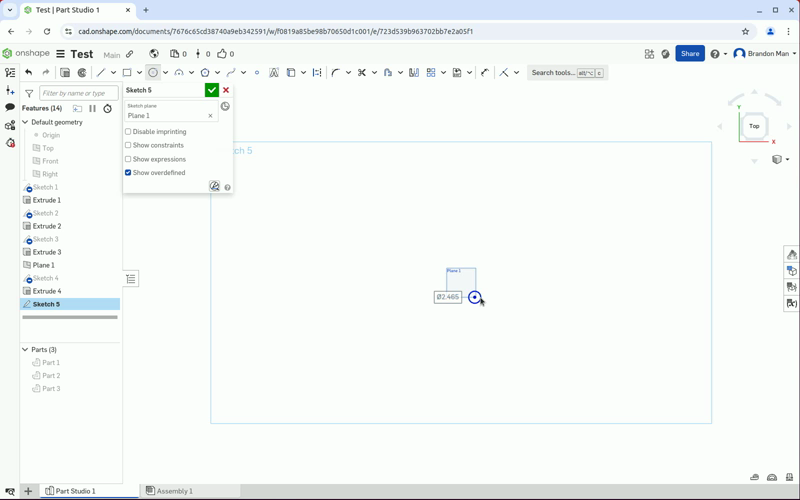
mouse_move(471, 297)
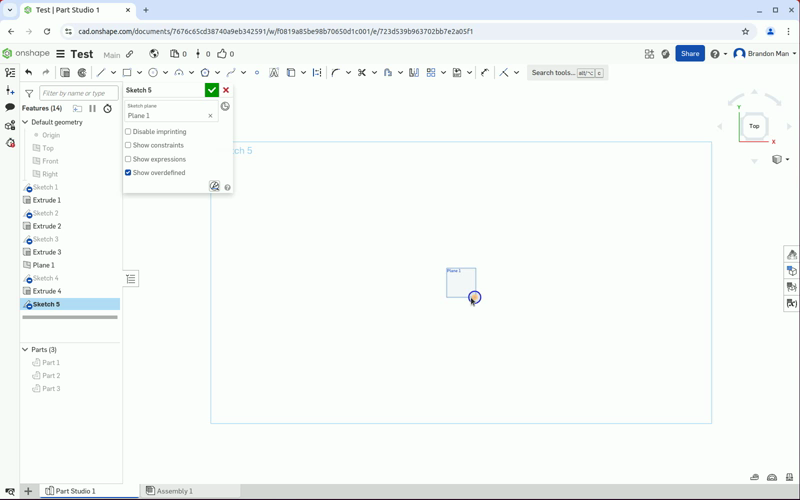
scroll(6)
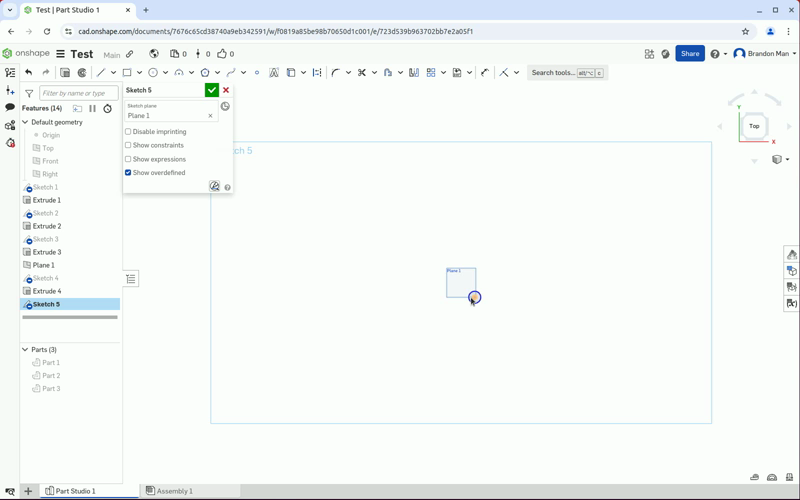
scroll(6)
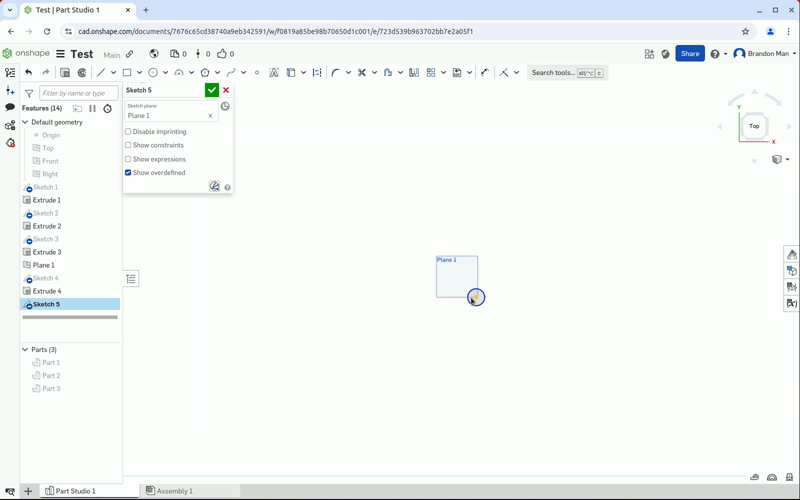
scroll(6)
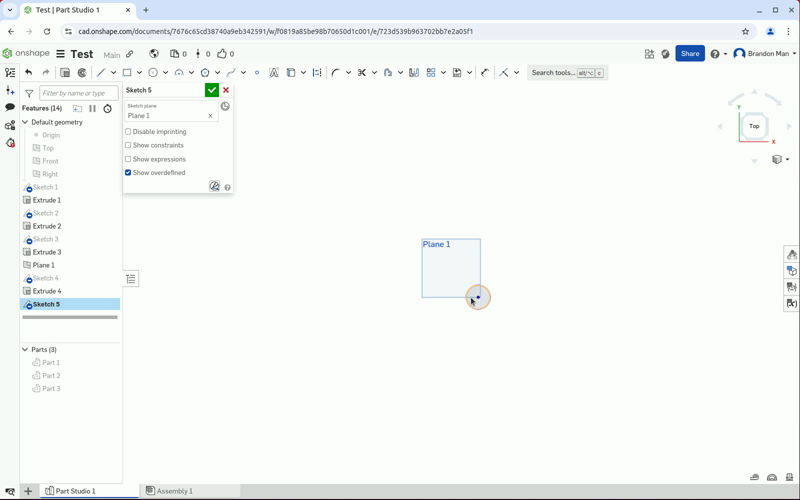
scroll(6)
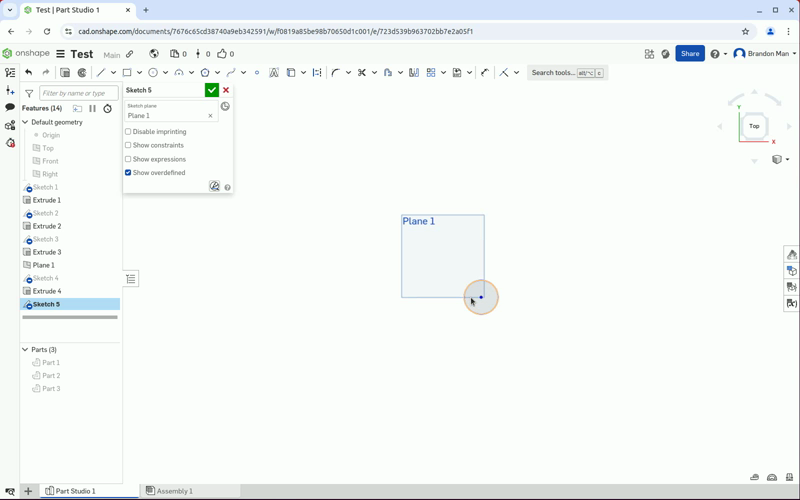
scroll(6)
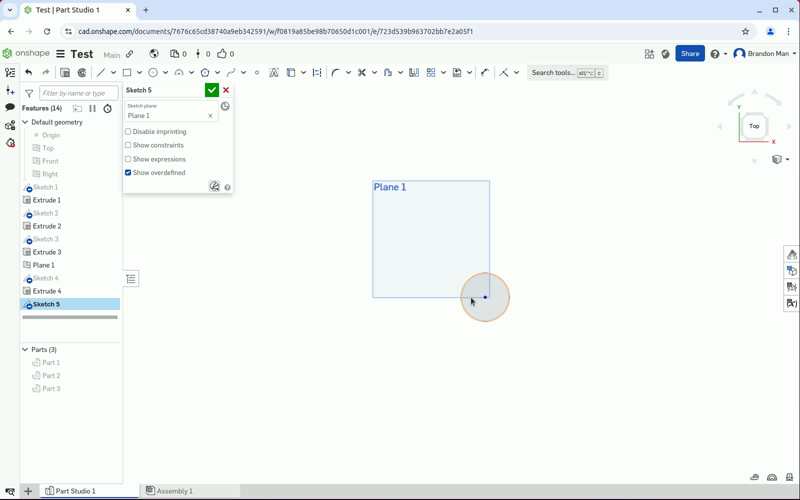
scroll(6)
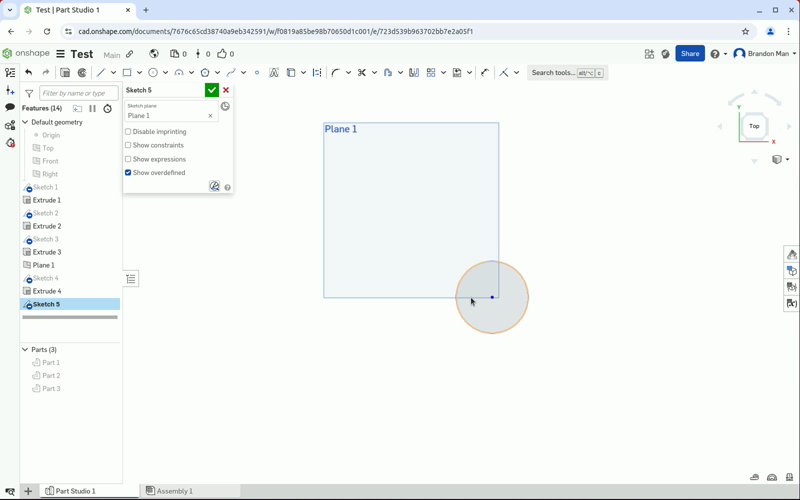
scroll(6)
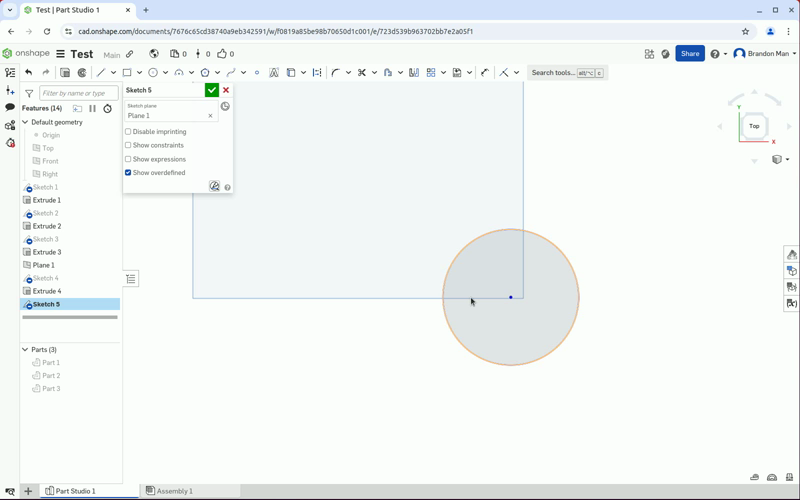
click(471, 297)
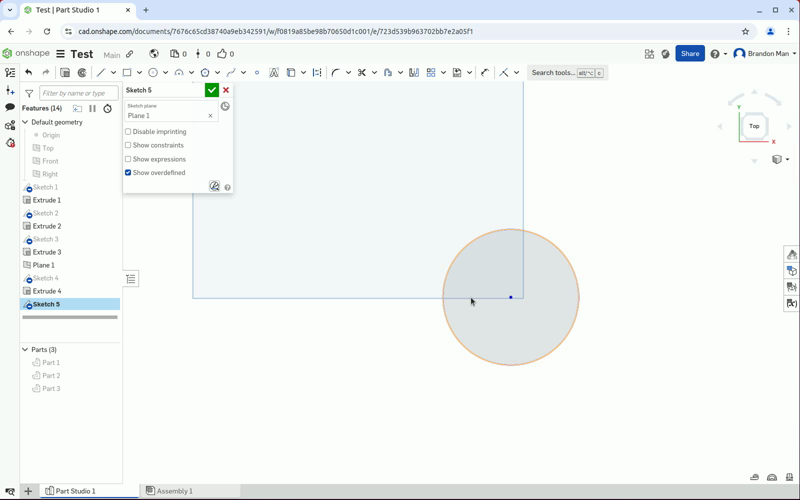
scroll(-6)
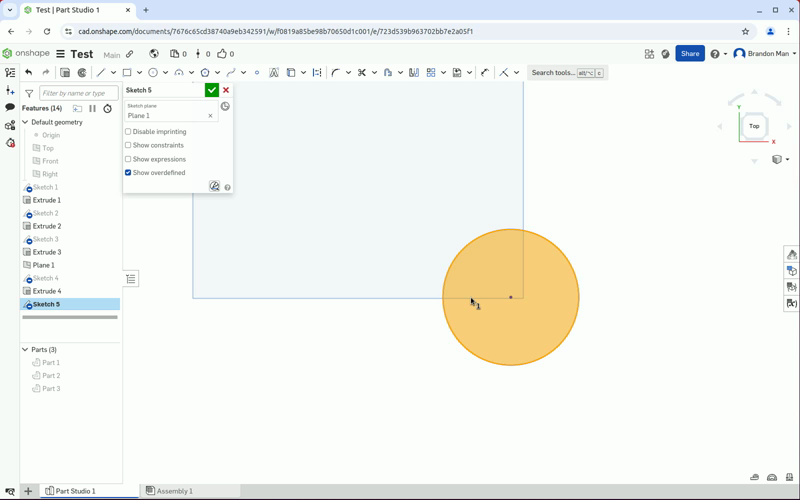
scroll(-6)
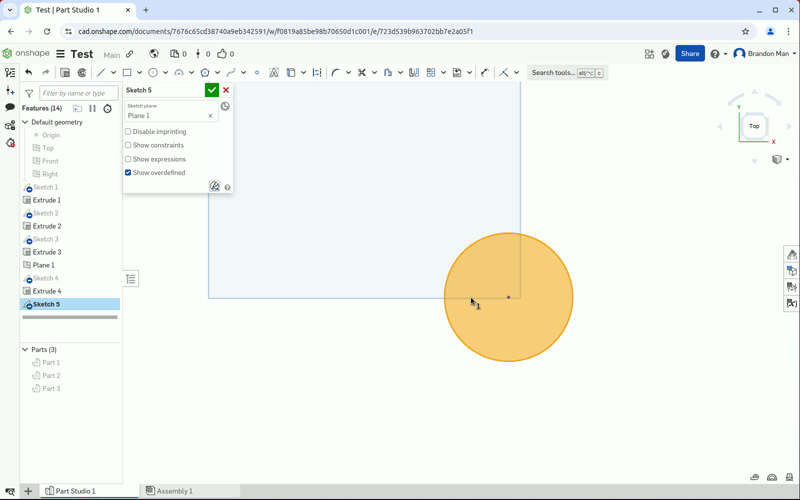
scroll(-6)
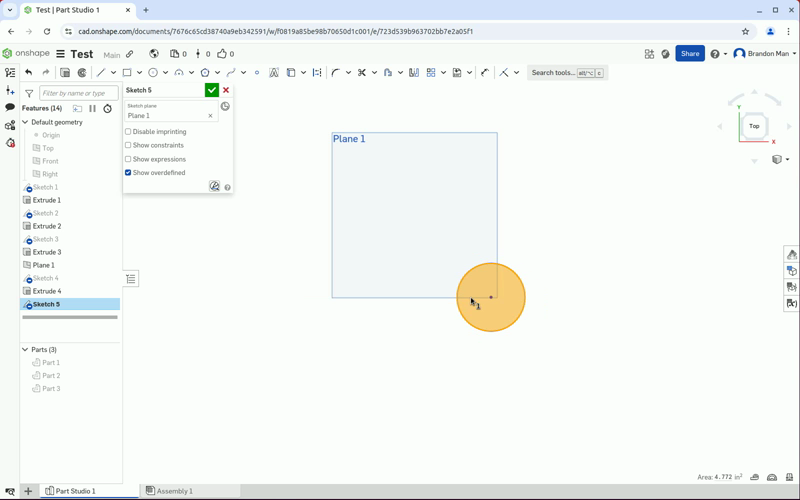
scroll(-6)
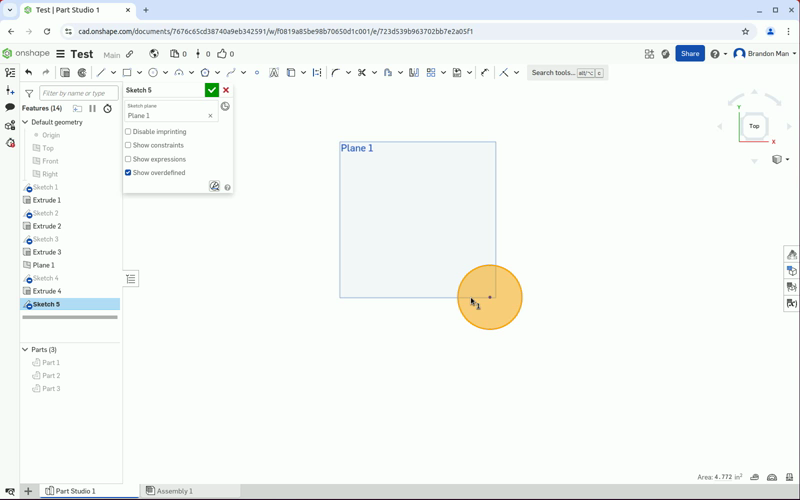
scroll(-6)
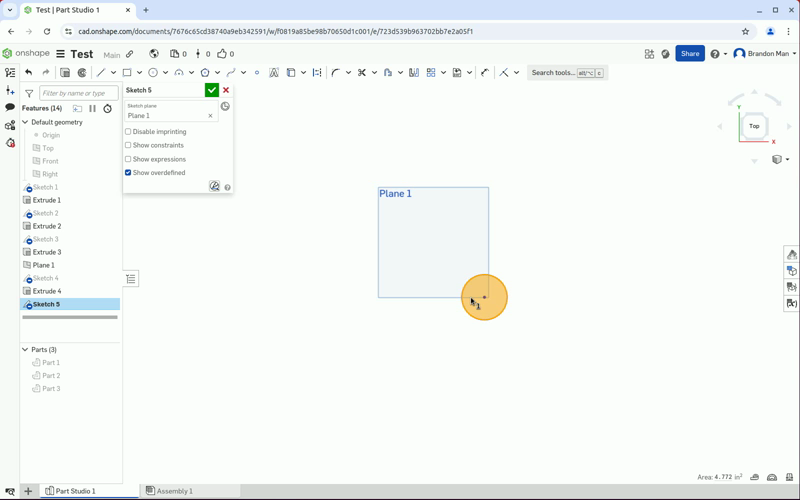
scroll(-6)
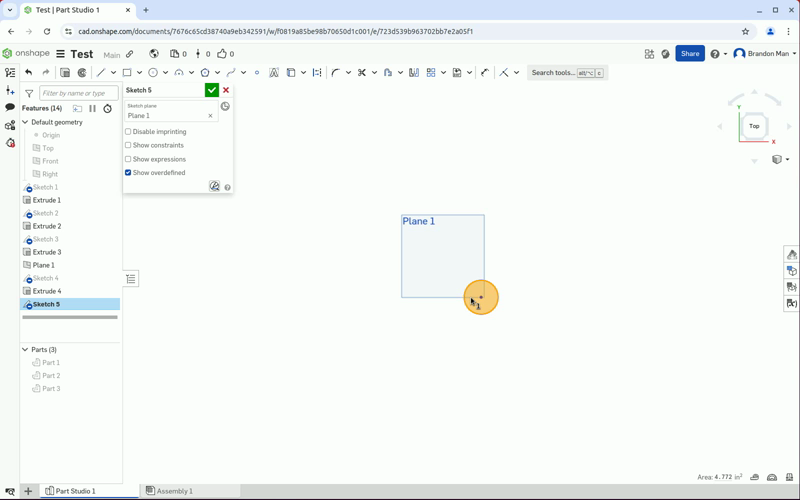
scroll(-6)
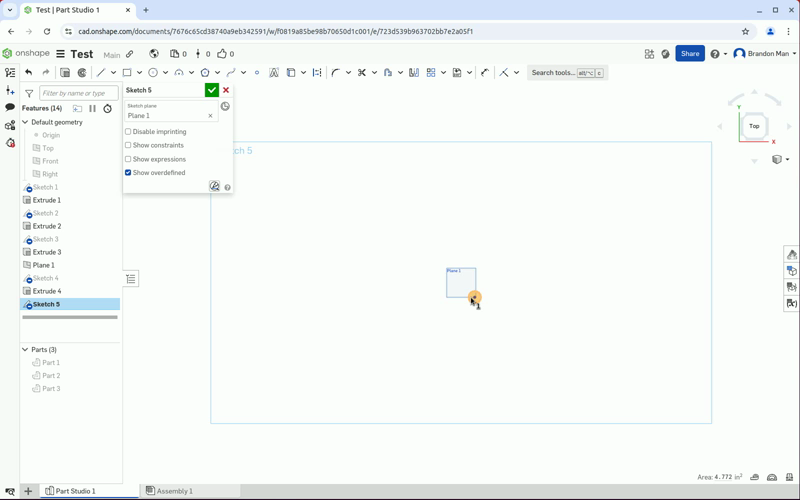
mouse_move(73, 352)
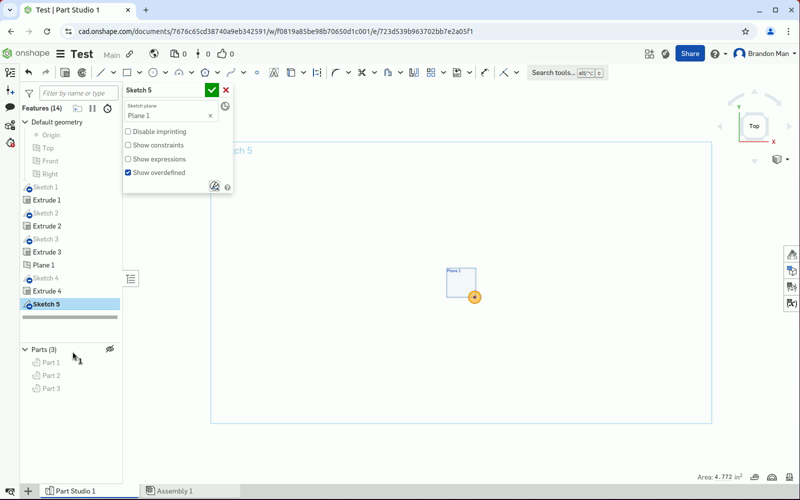
key(shift+y)
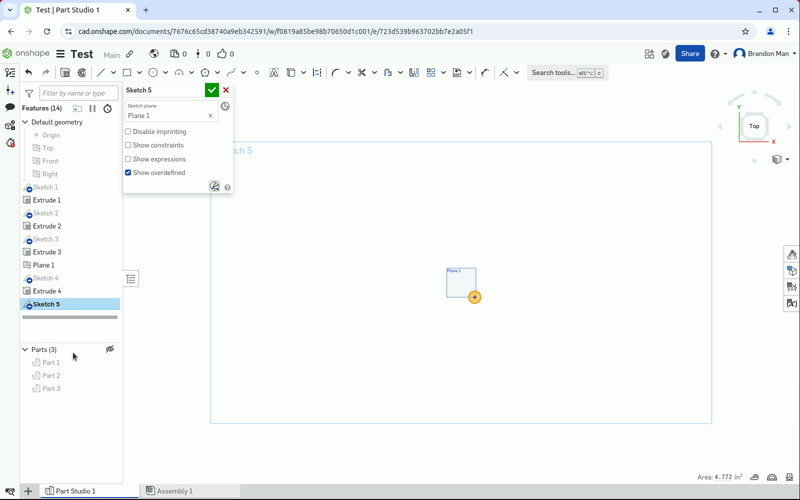
key(shift+e)
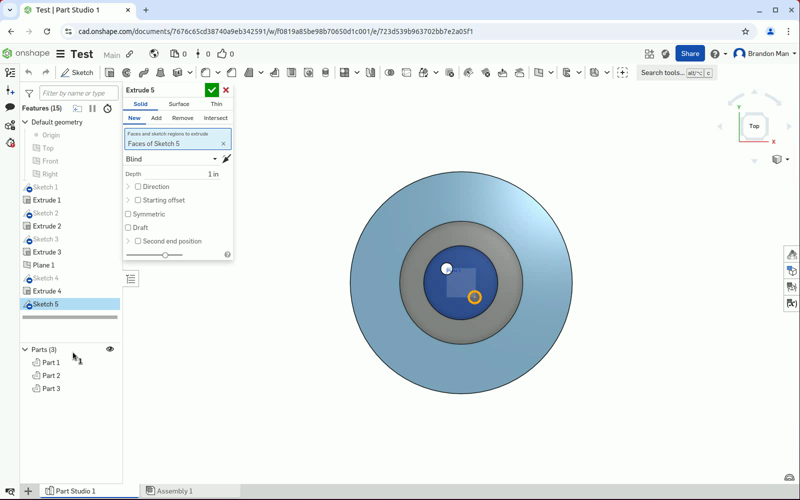
mouse_move(143, 106)
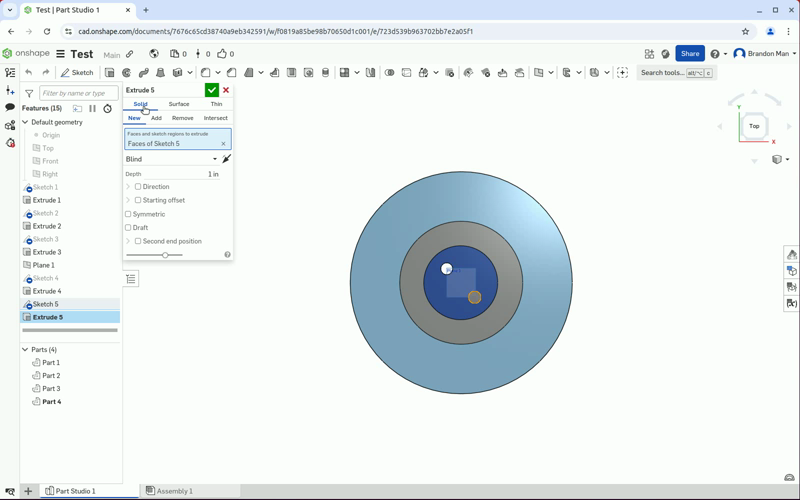
click(143, 106)
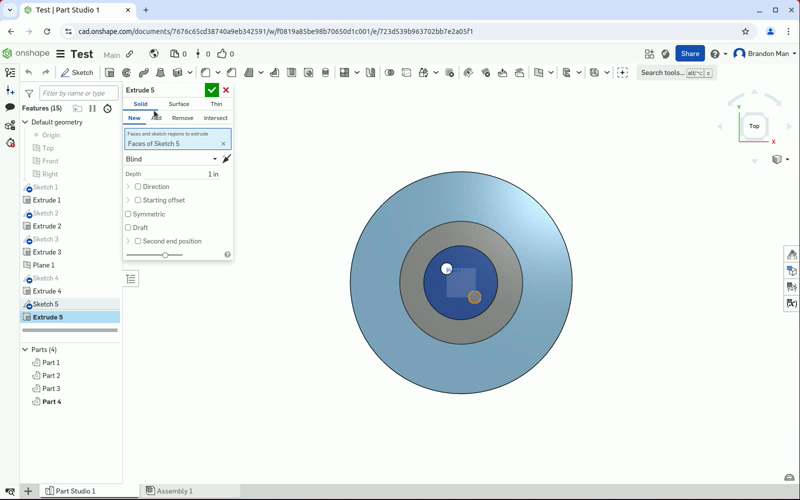
mouse_move(186, 120)
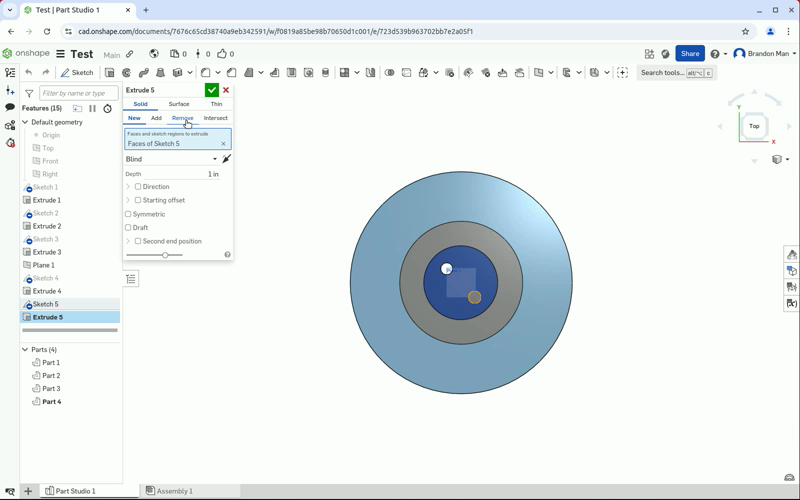
click(186, 120)
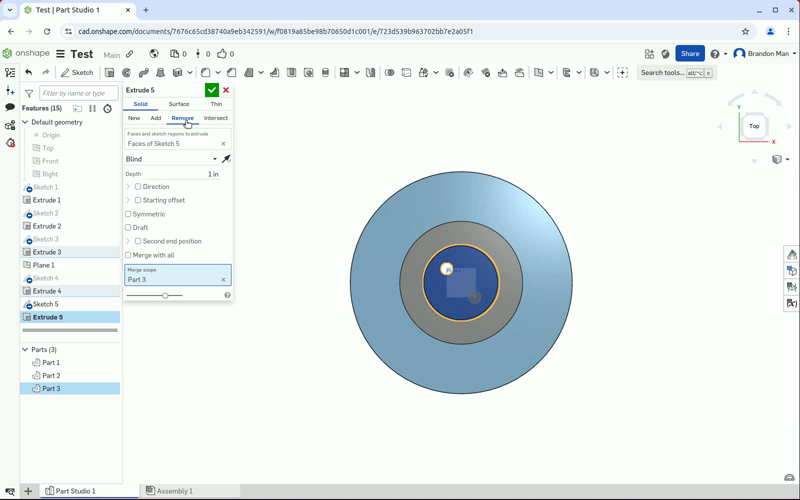
key(tab, 4)
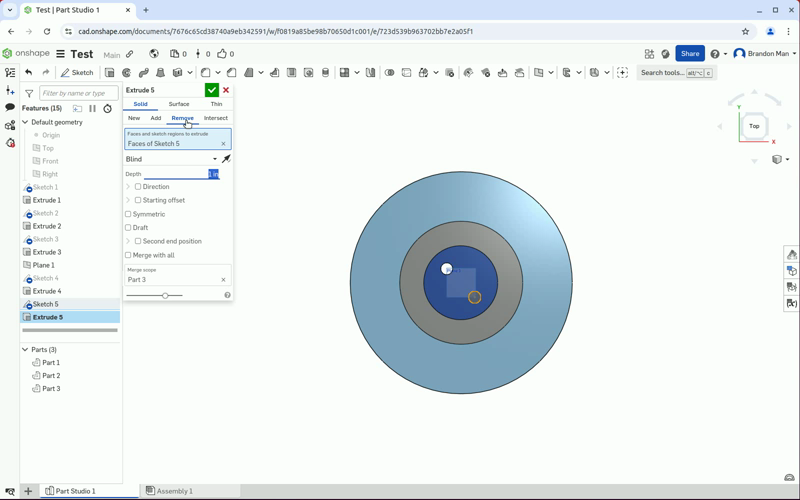
text(7.703)
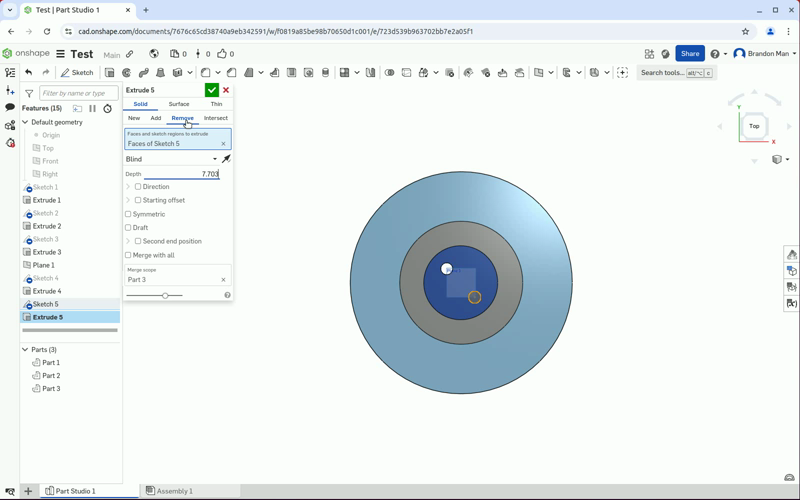
key(tab, 6)
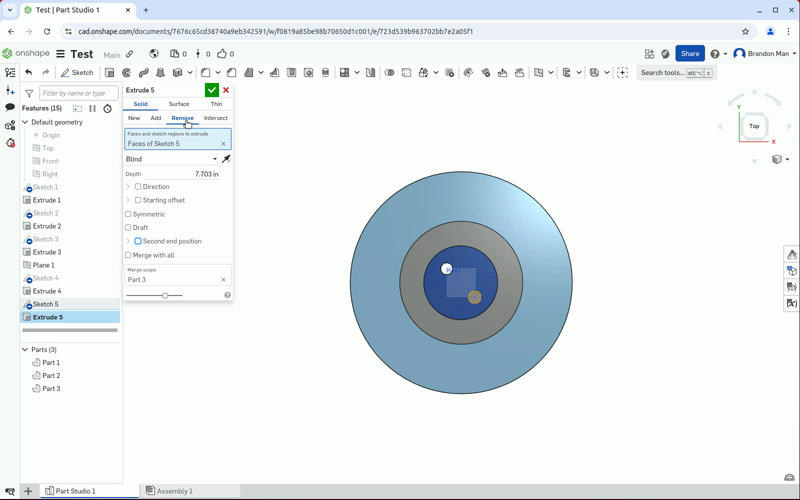
key(space)
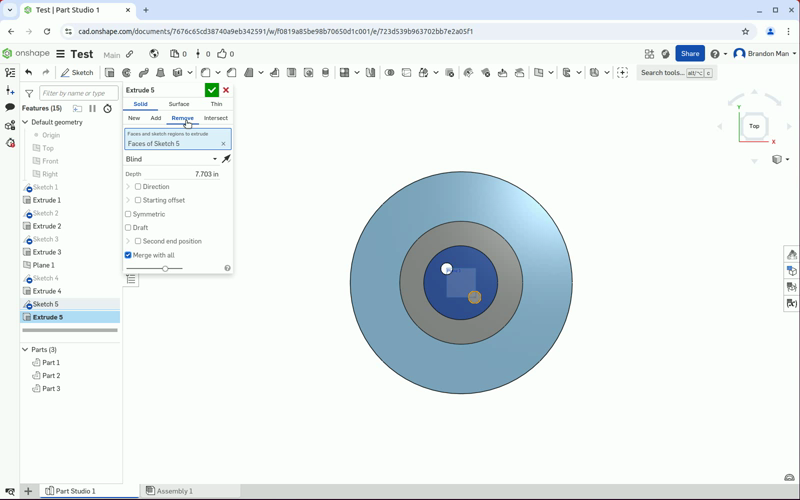
key(enter)
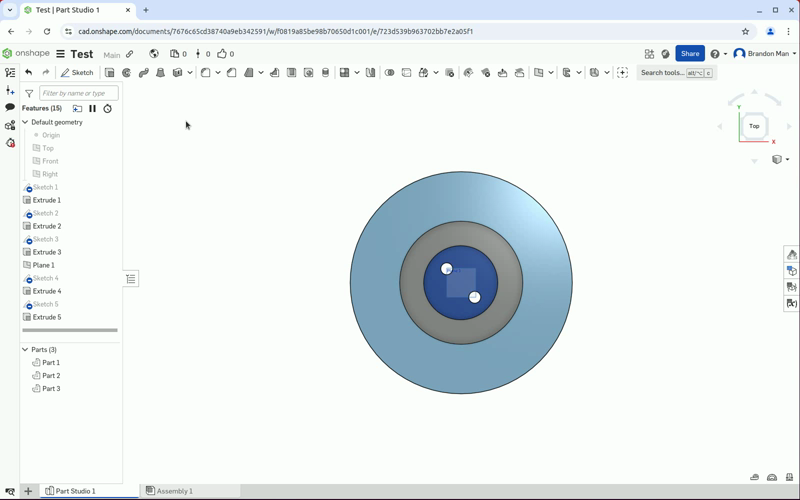
key(shift+h)
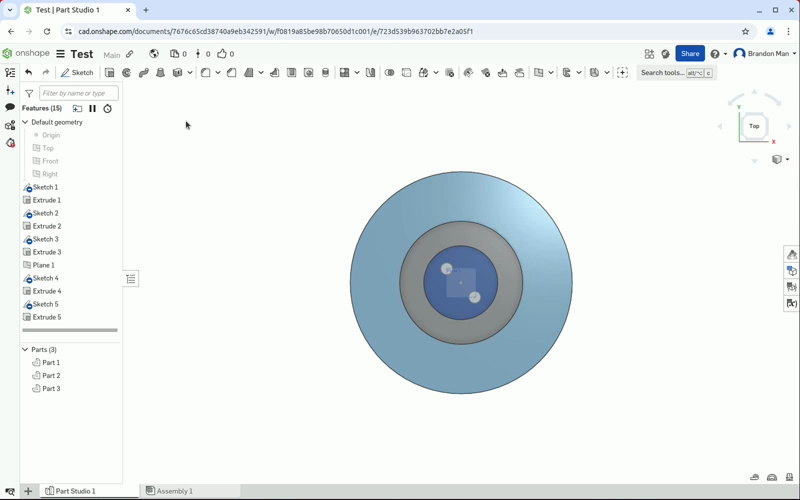
key(shift+h)
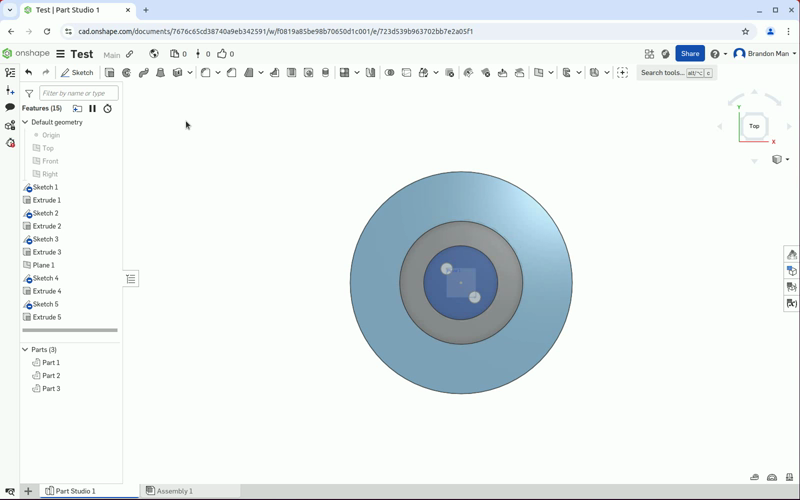
key(shift+7)
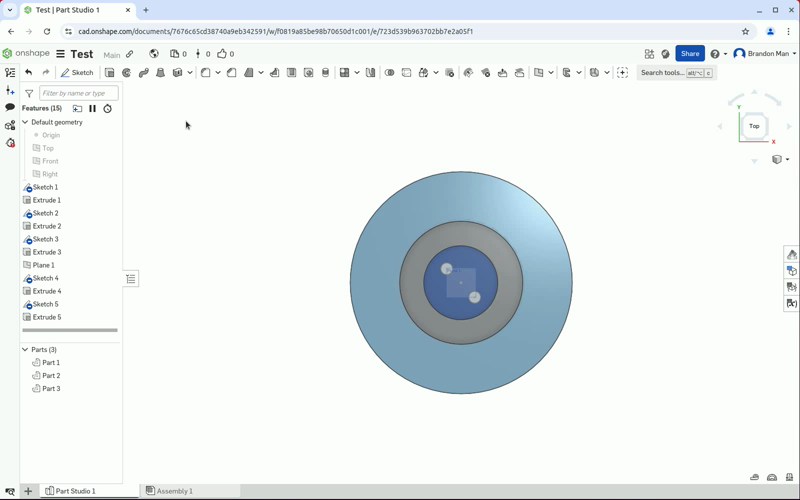
key(up, 3)
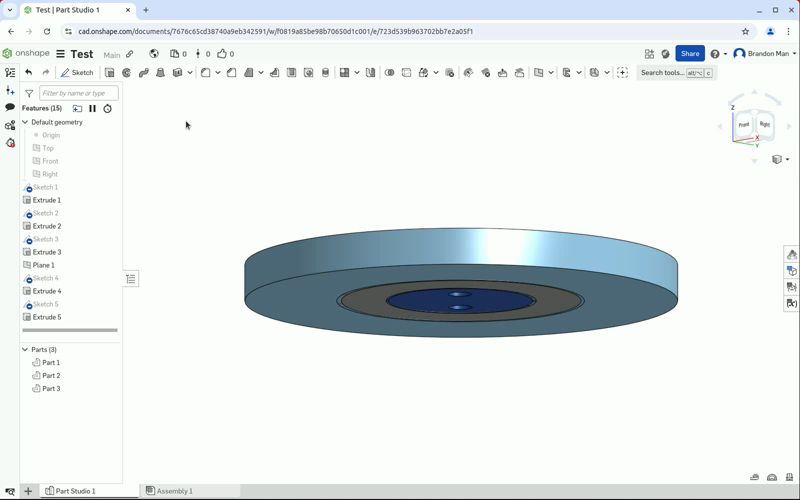
key(left, 3)
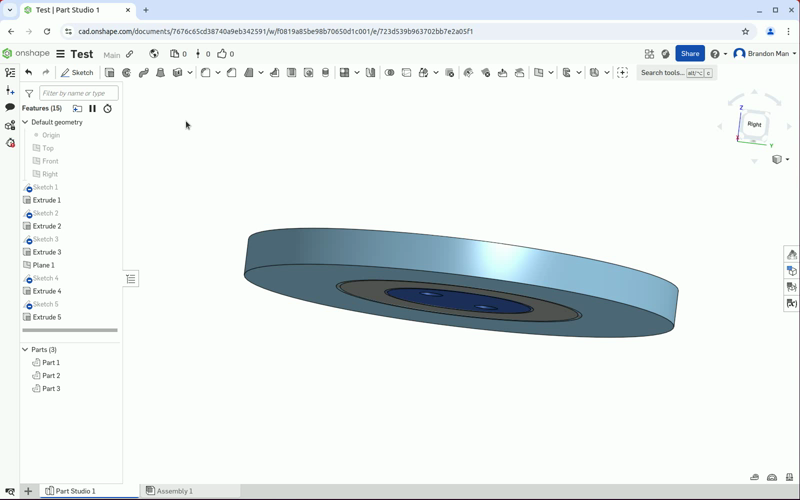
key(right, 3)
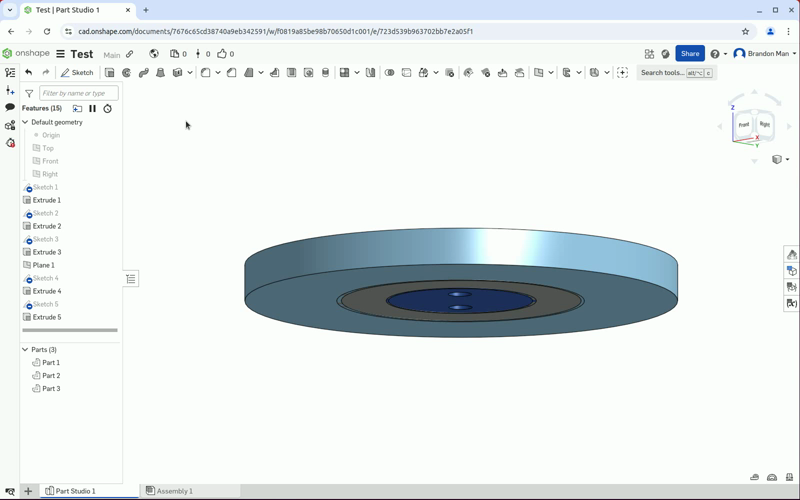
key(down, 3)
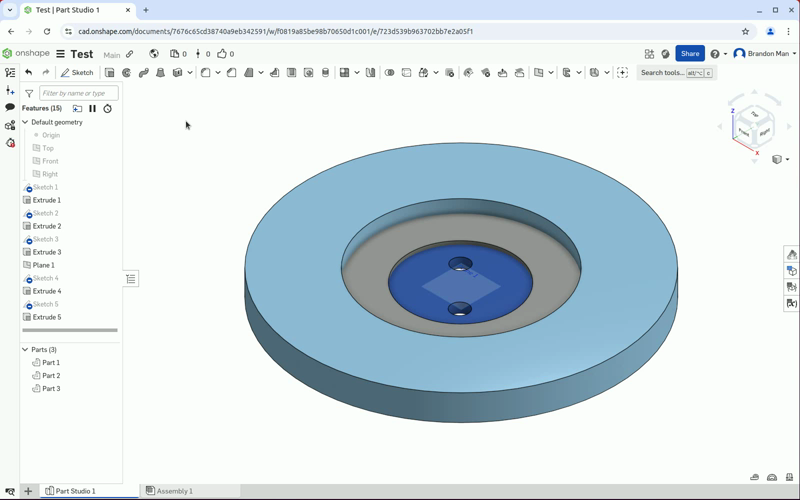
mouse_move(73, 189)
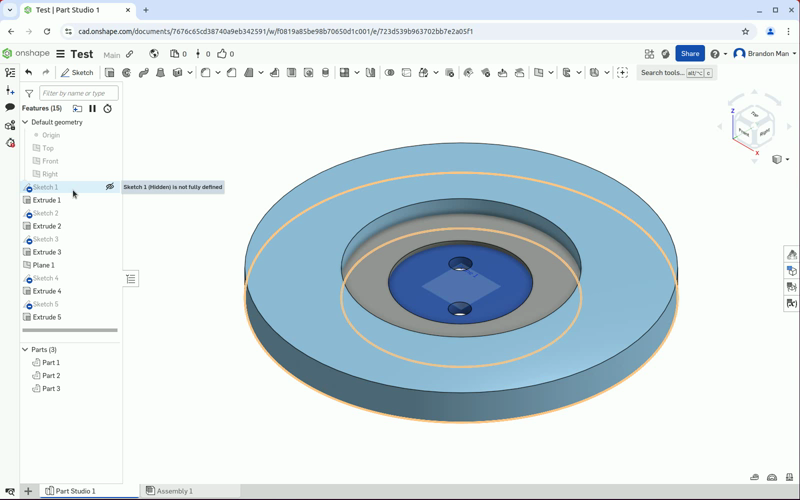
click(73, 189)